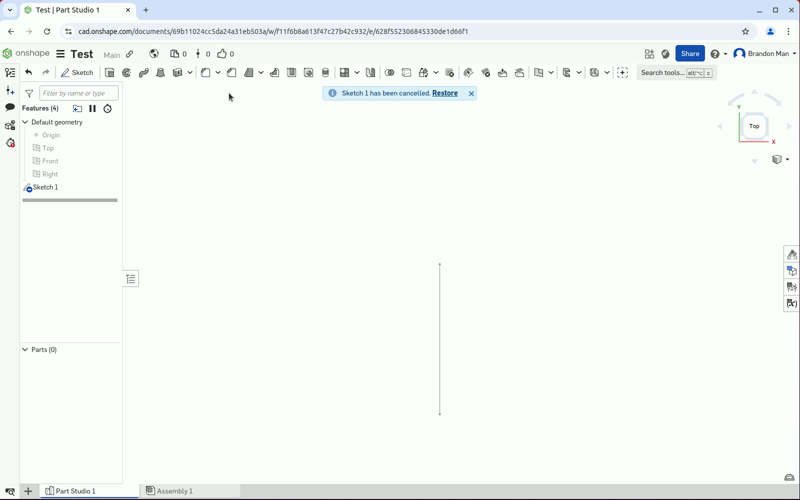
key(shift+h)
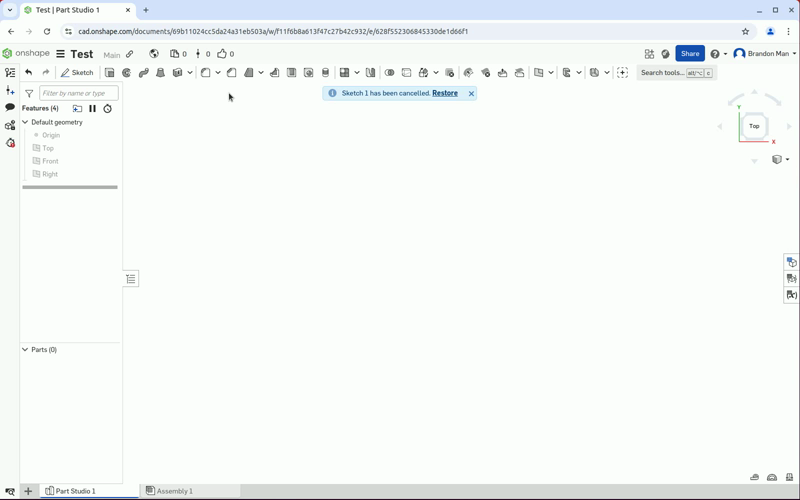
mouse_move(73, 352)
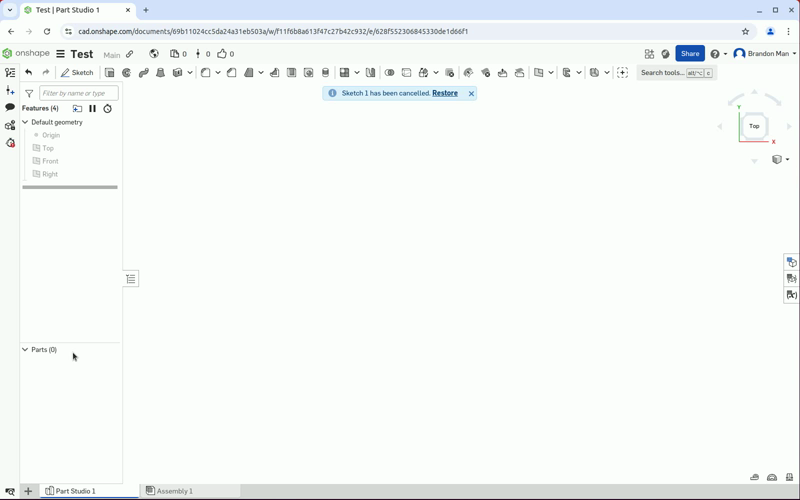
key(y)
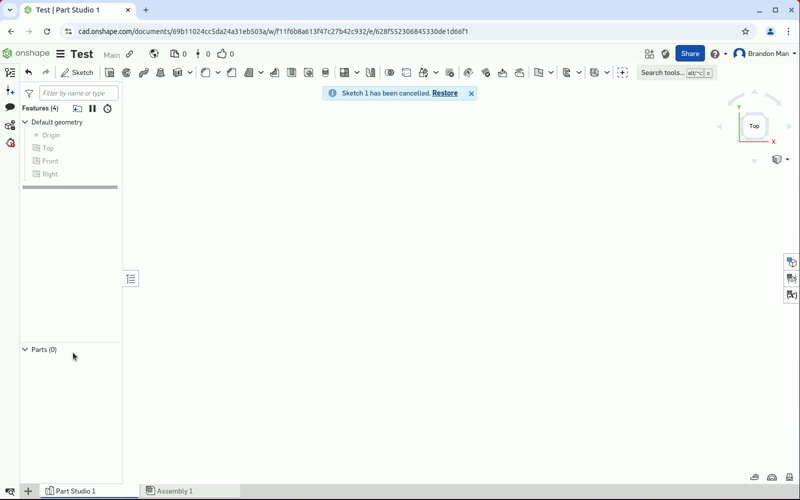
key(shift+p)
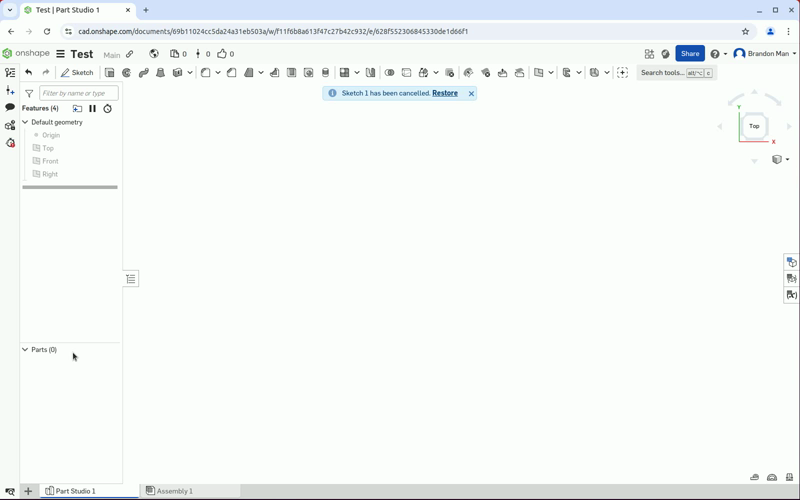
key(space)
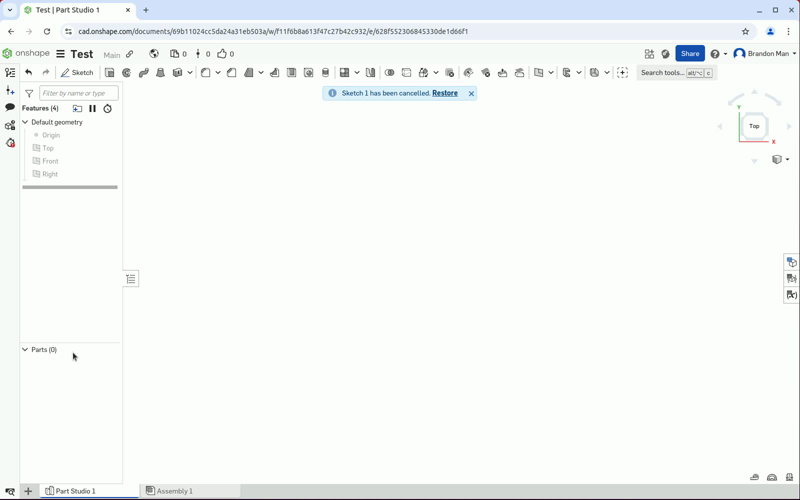
key_down(shift)
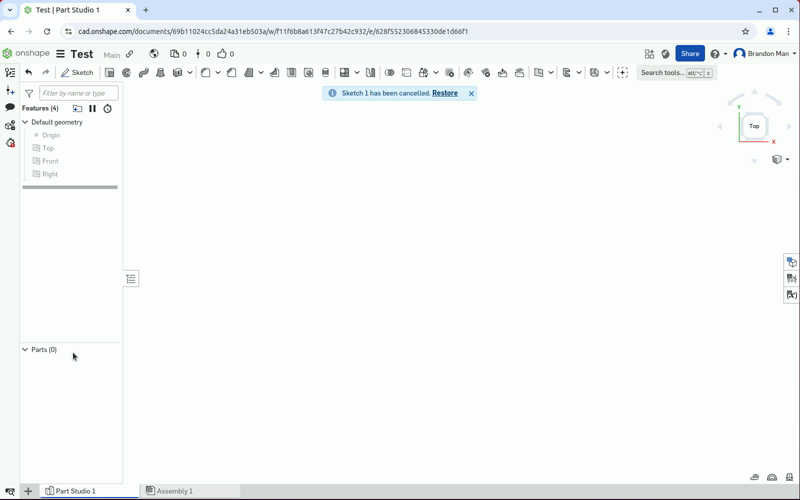
key(up)
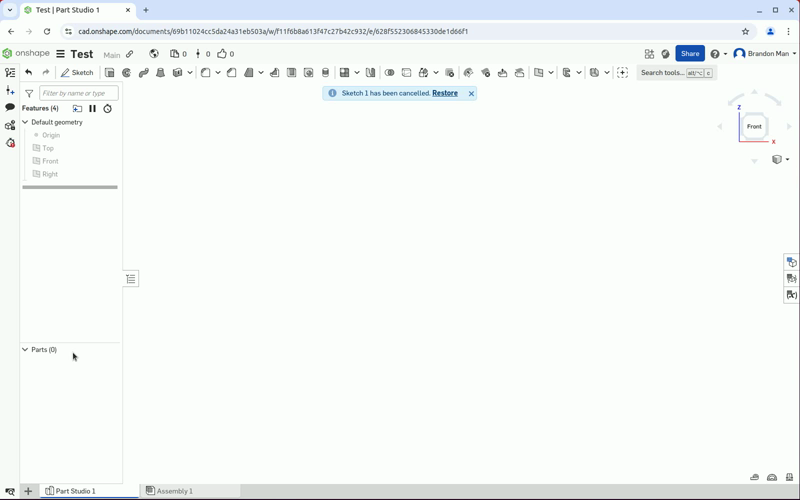
key_up(shift)
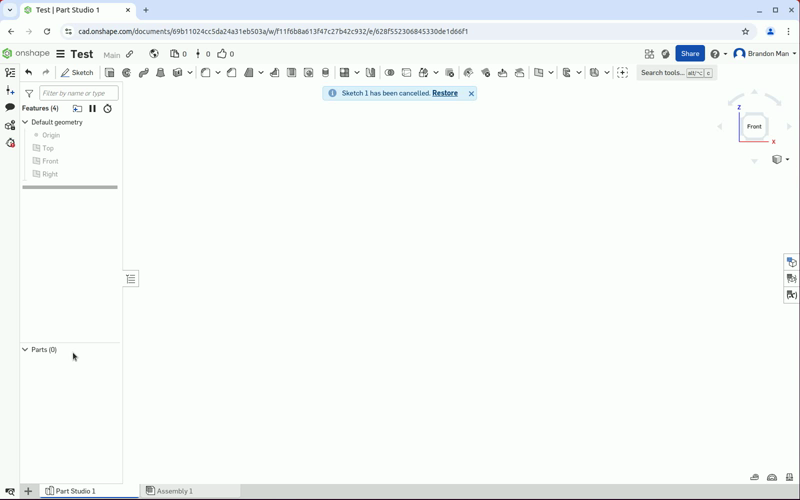
mouse_move(73, 352)
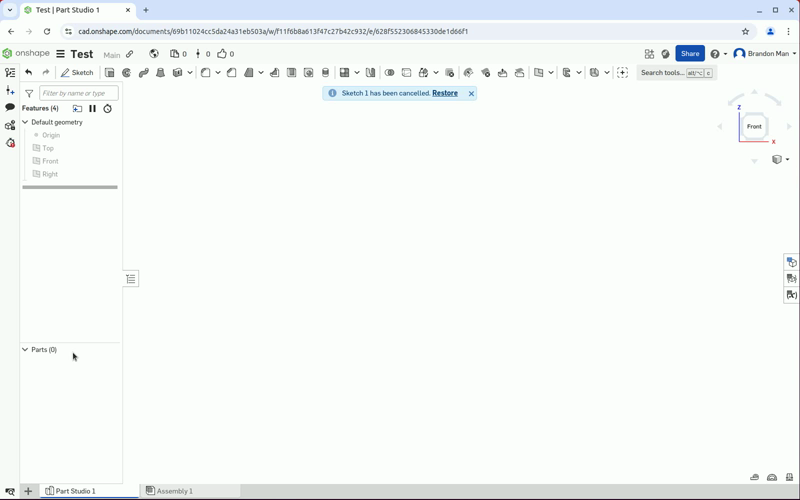
key(shift+y)
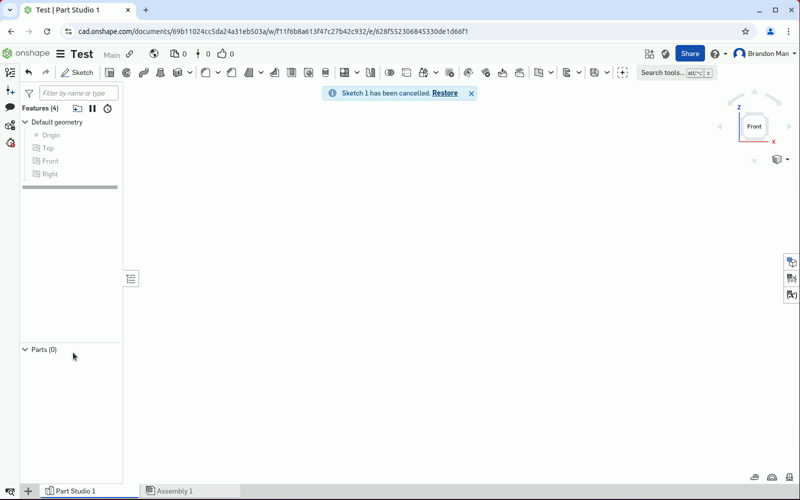
key(shift+s)
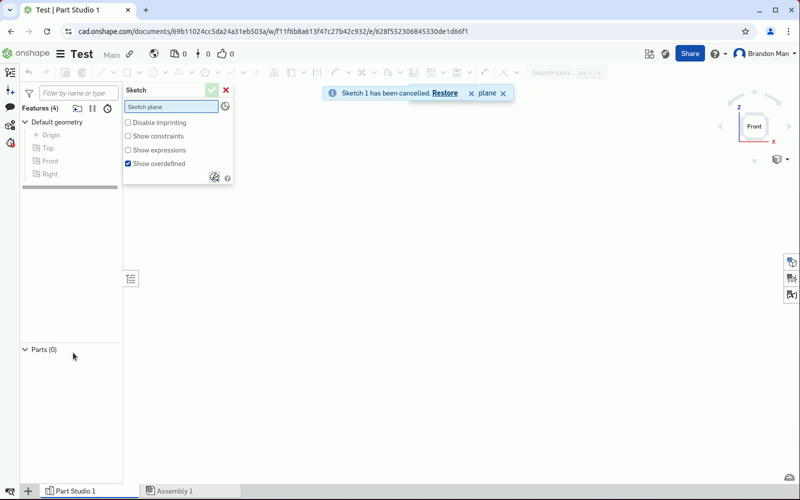
mouse_move(73, 163)
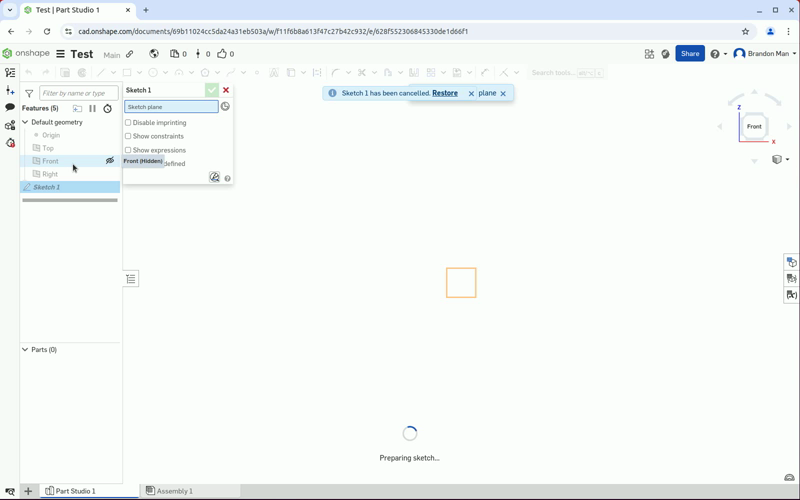
click(73, 163)
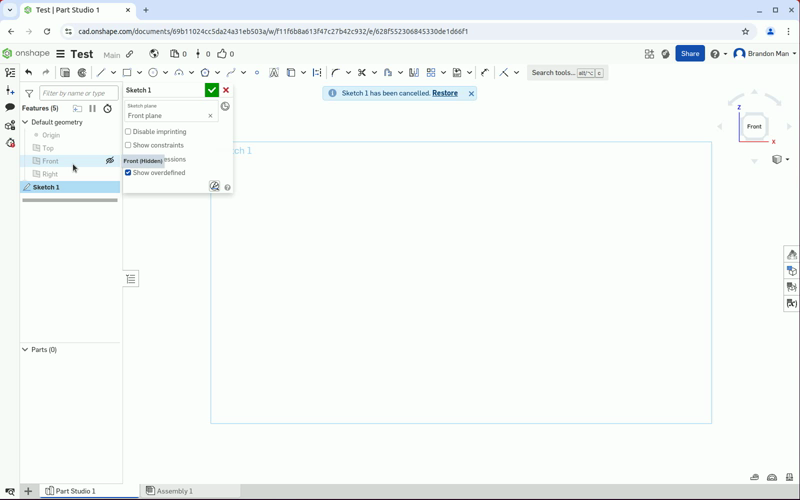
mouse_move(73, 352)
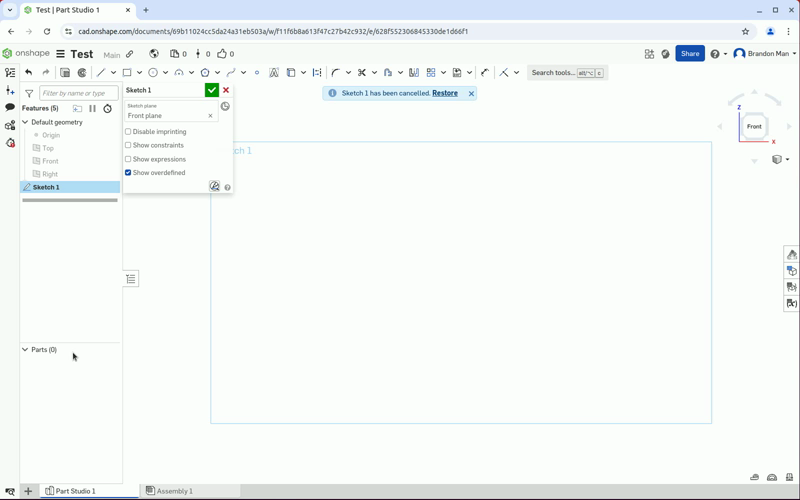
key(y)
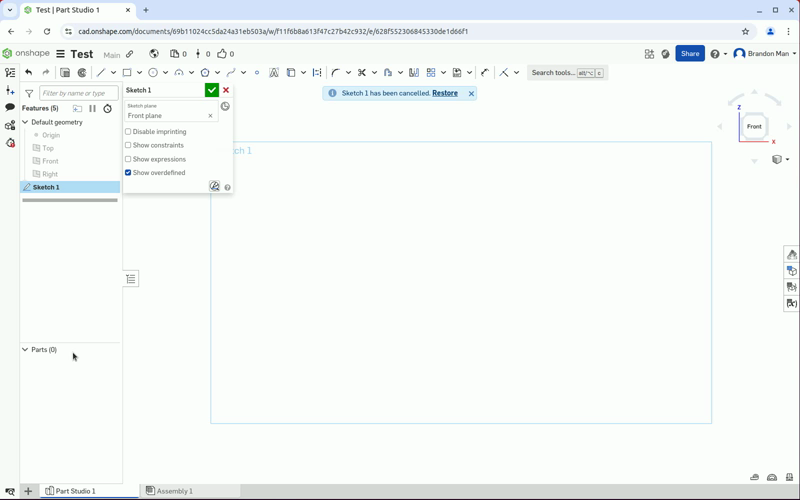
key(l)
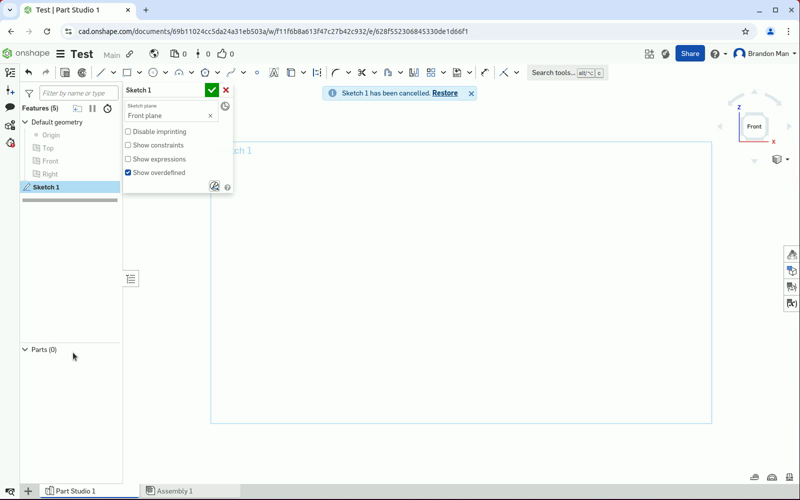
key_down(shift)
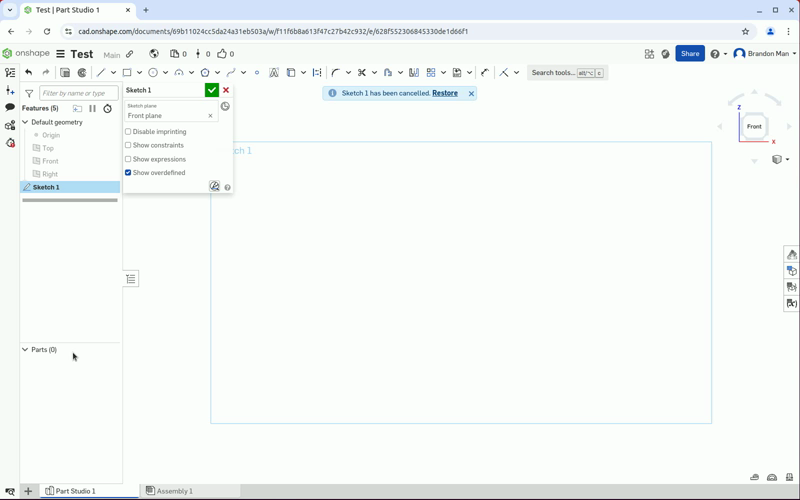
mouse_move(358, 239)
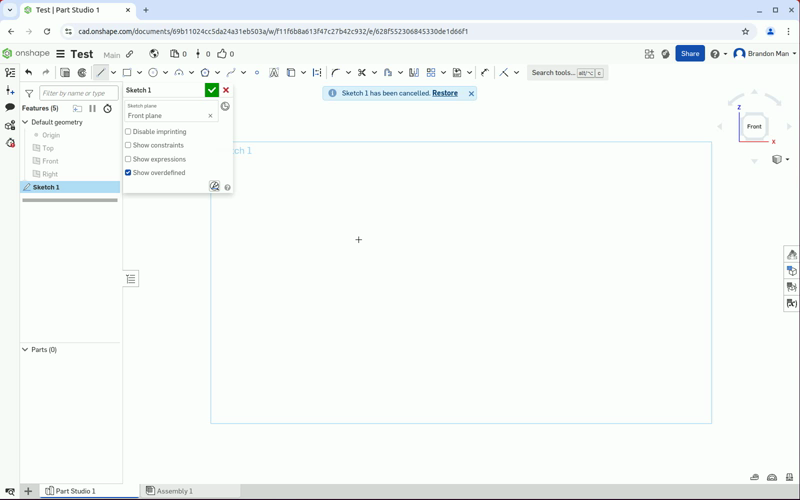
click(358, 239)
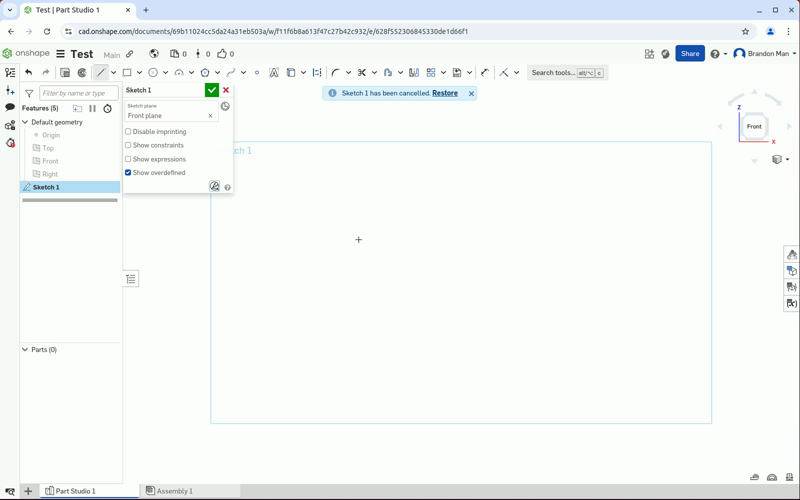
key_up(shift)
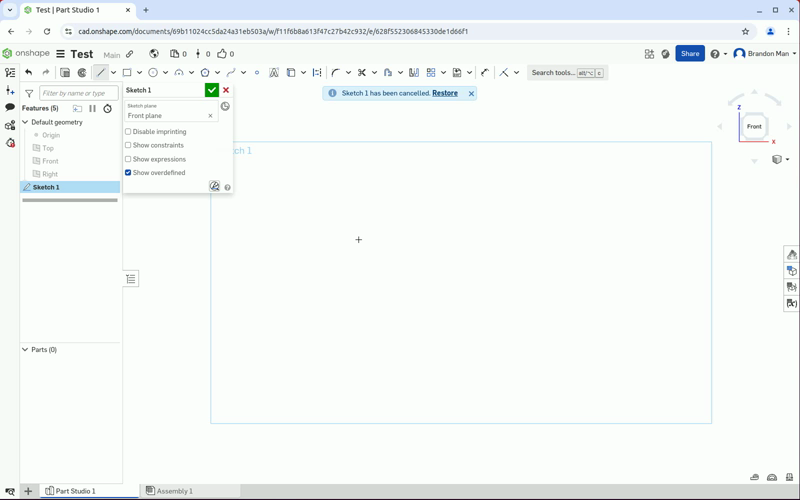
key_down(shift)
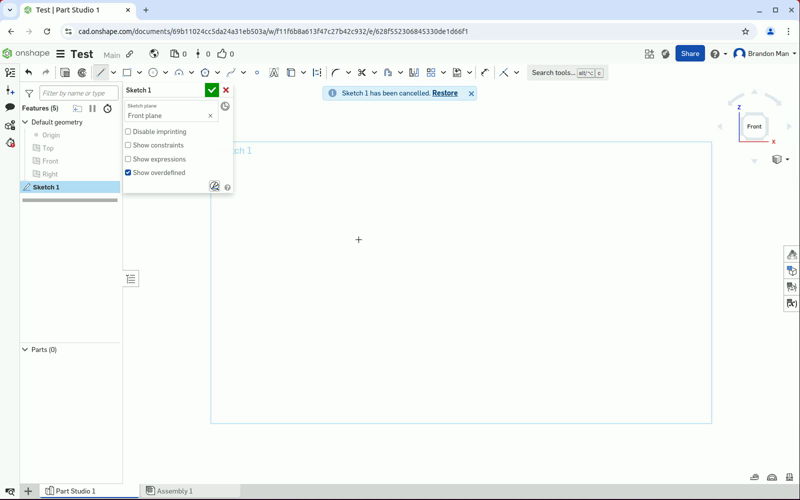
mouse_move(388, 239)
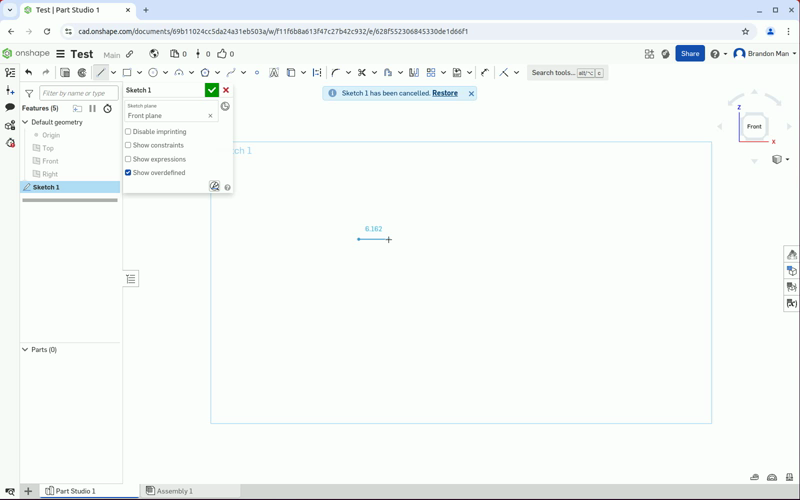
mouse_move(409, 239)
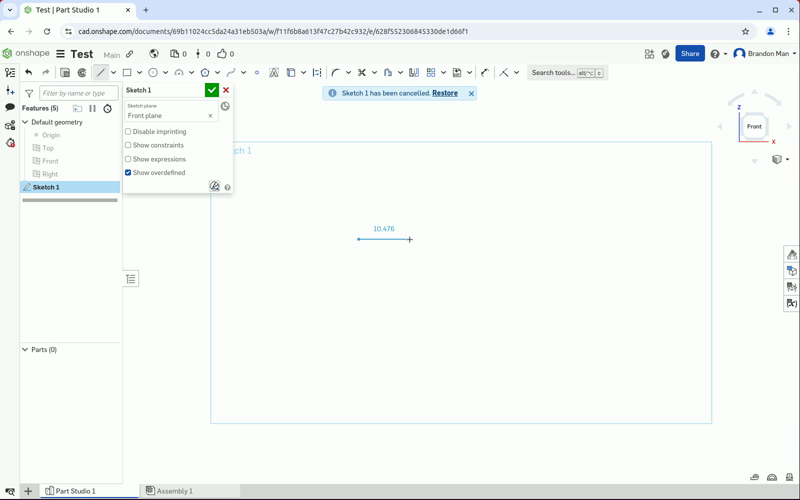
click(409, 239)
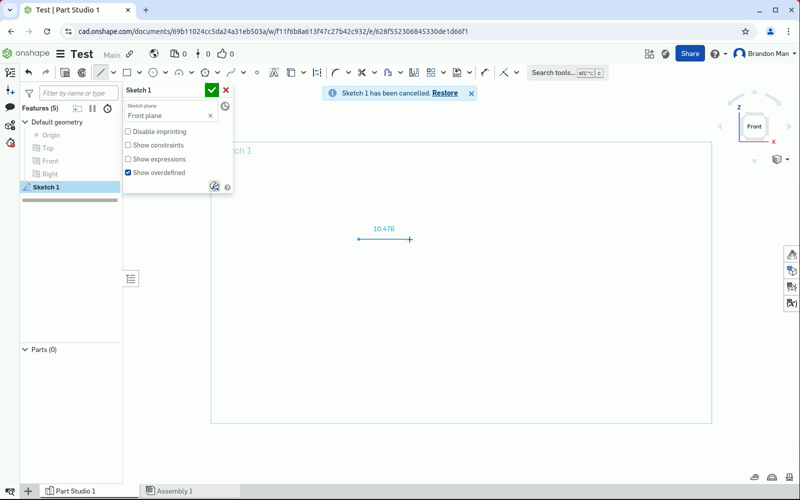
key_up(shift)
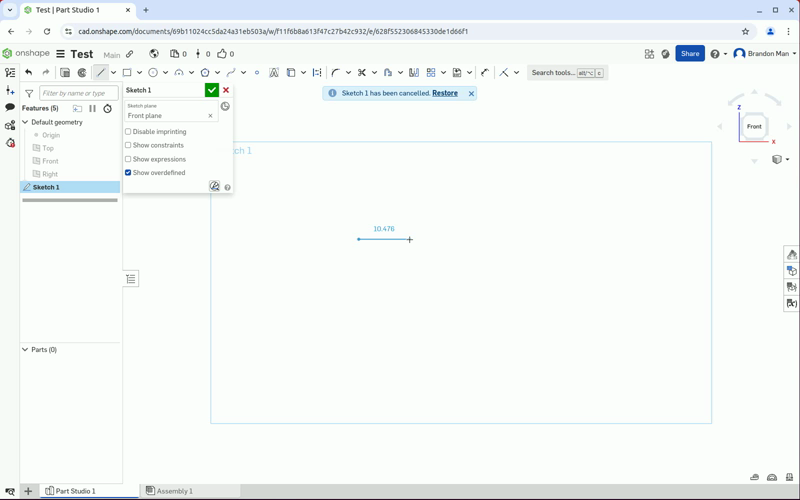
key_down(shift)
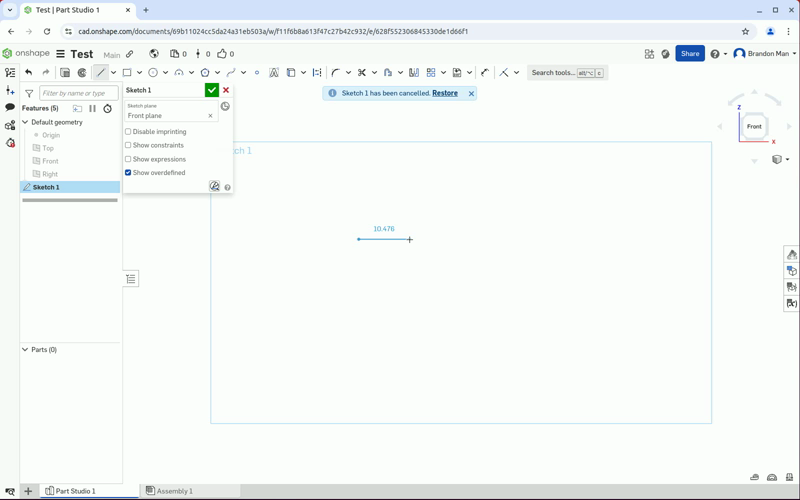
mouse_move(439, 239)
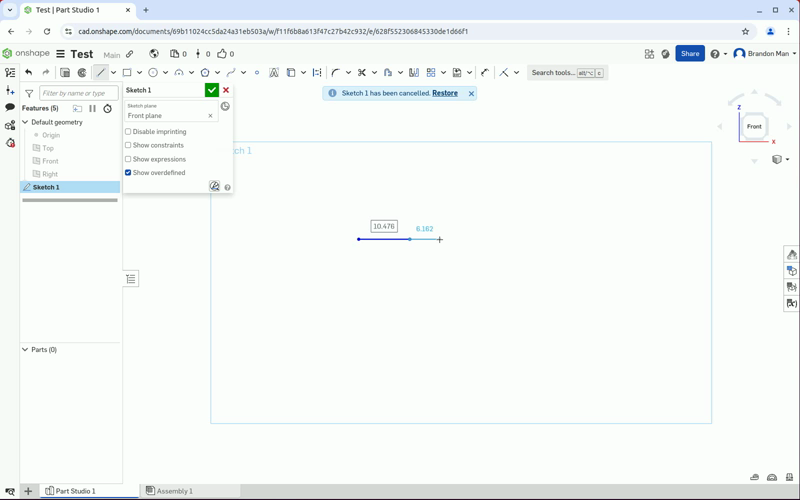
mouse_move(409, 212)
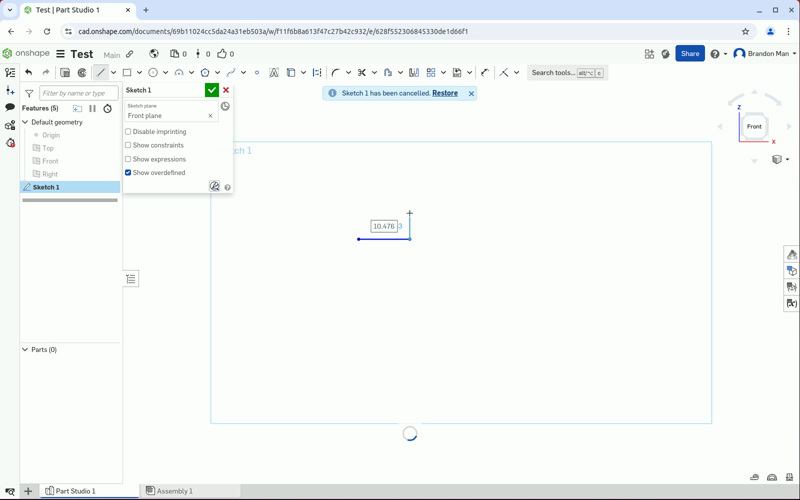
click(409, 212)
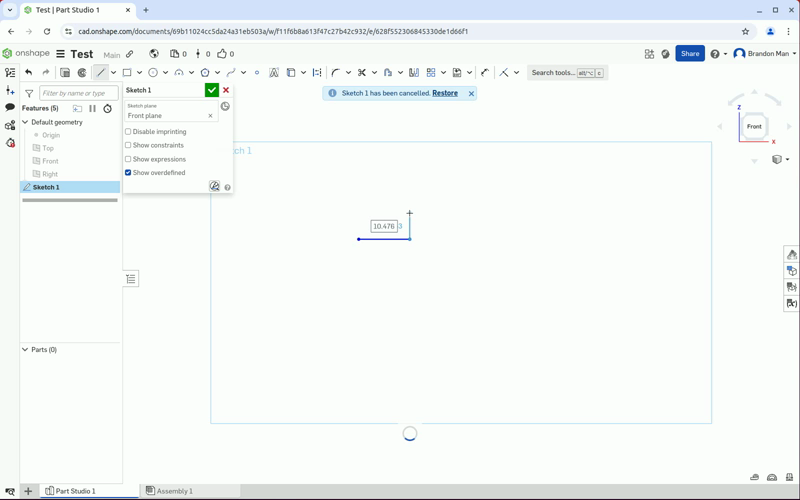
key_up(shift)
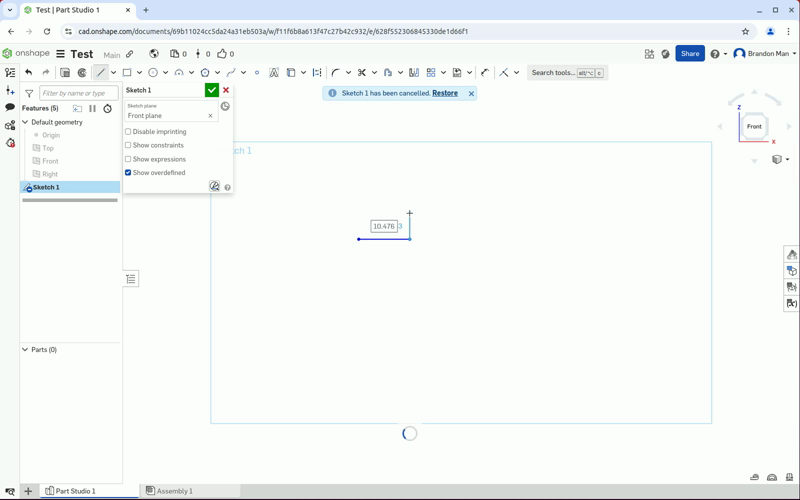
key_down(shift)
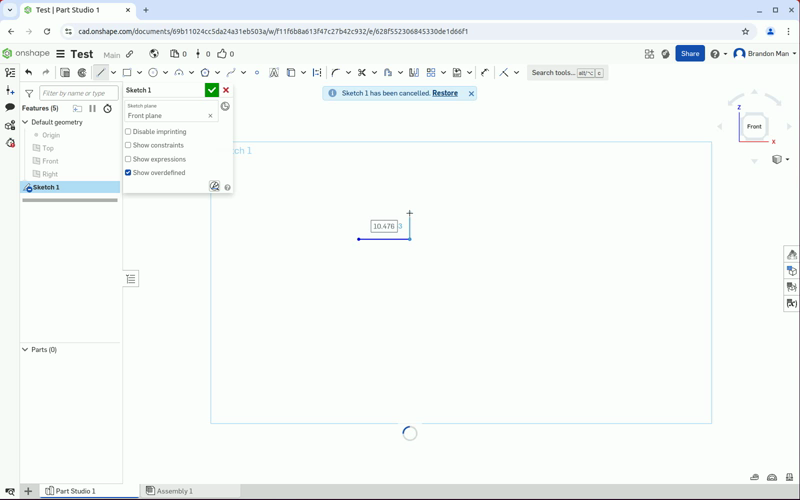
mouse_move(439, 212)
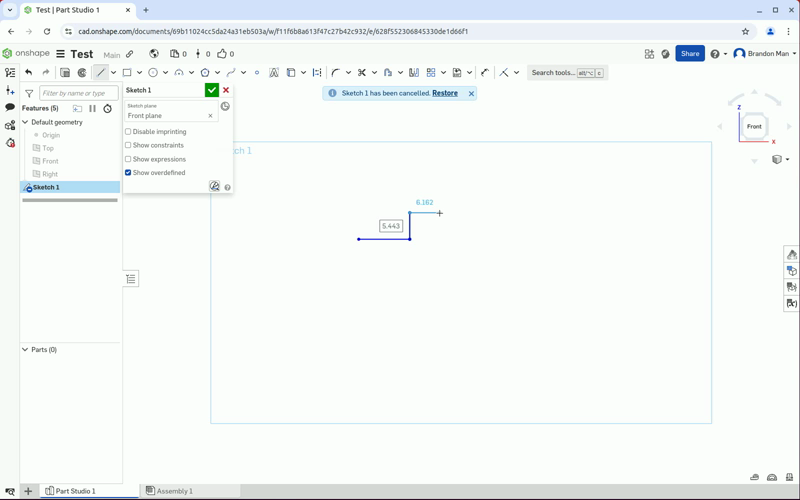
mouse_move(358, 212)
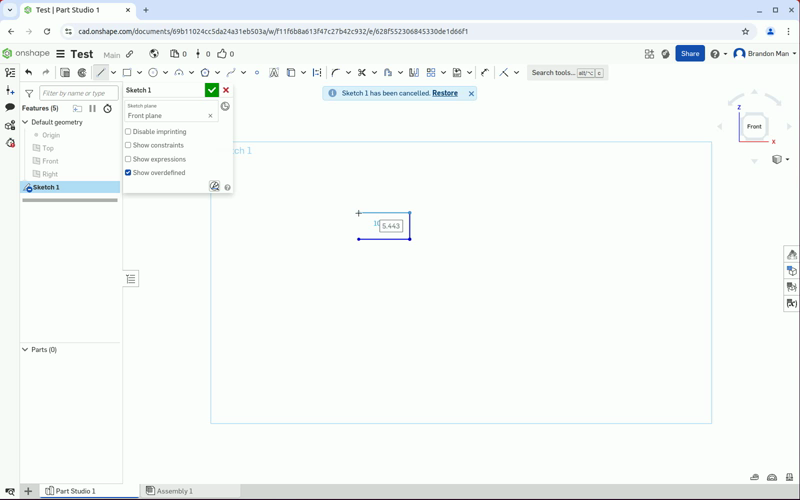
click(358, 212)
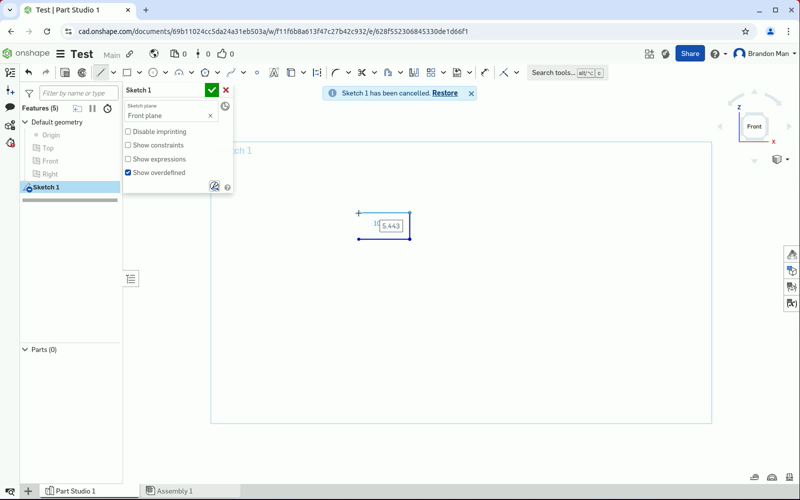
key_up(shift)
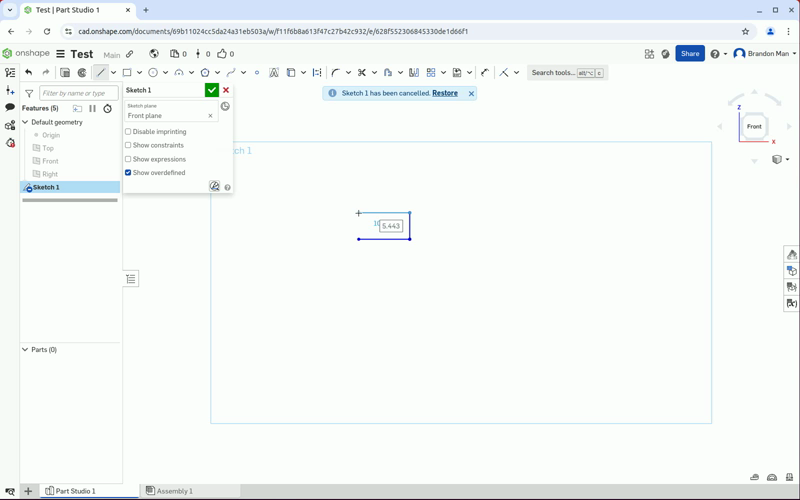
mouse_move(388, 212)
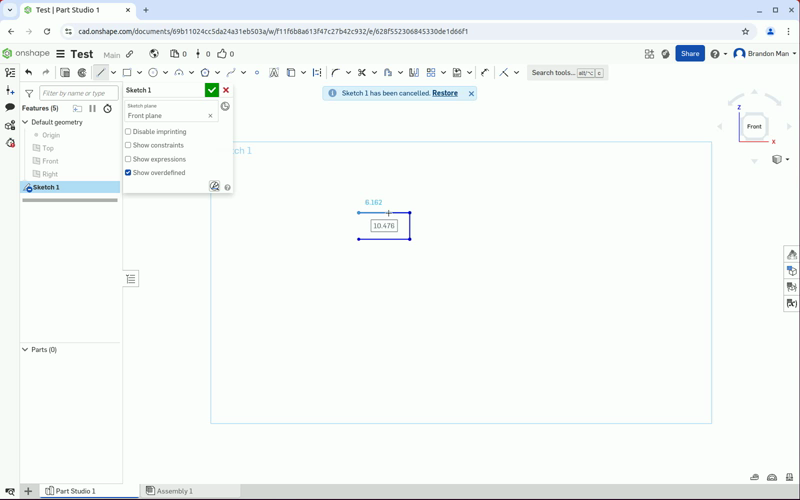
key_down(shift)
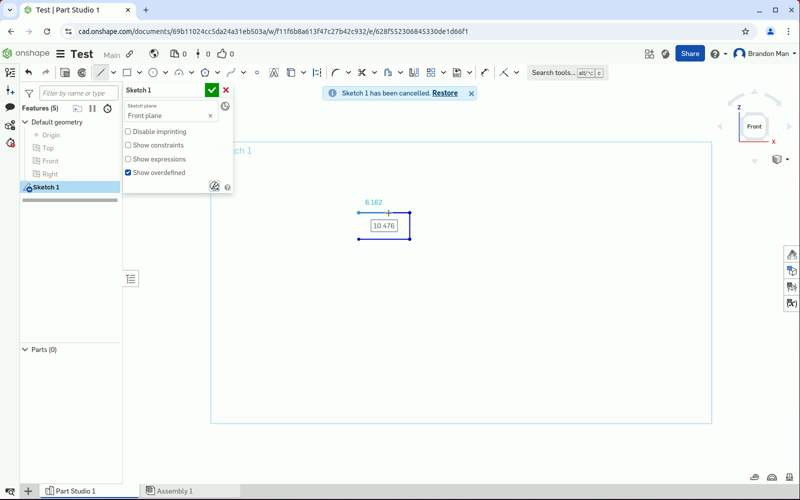
mouse_move(358, 239)
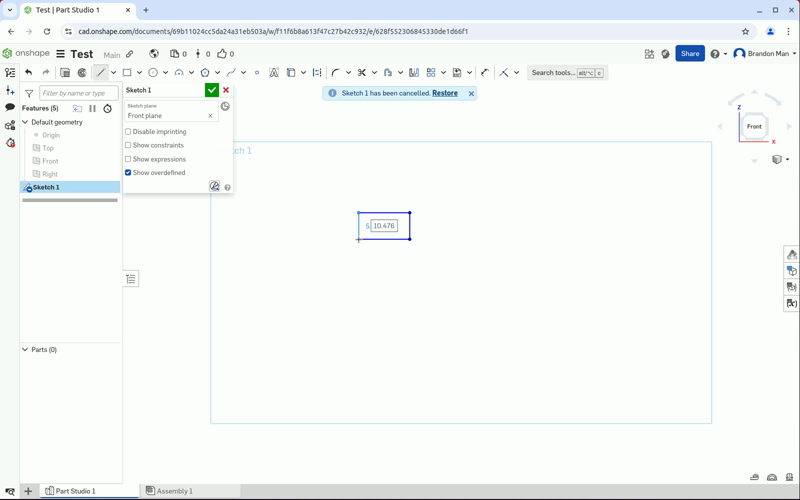
key_up(shift)
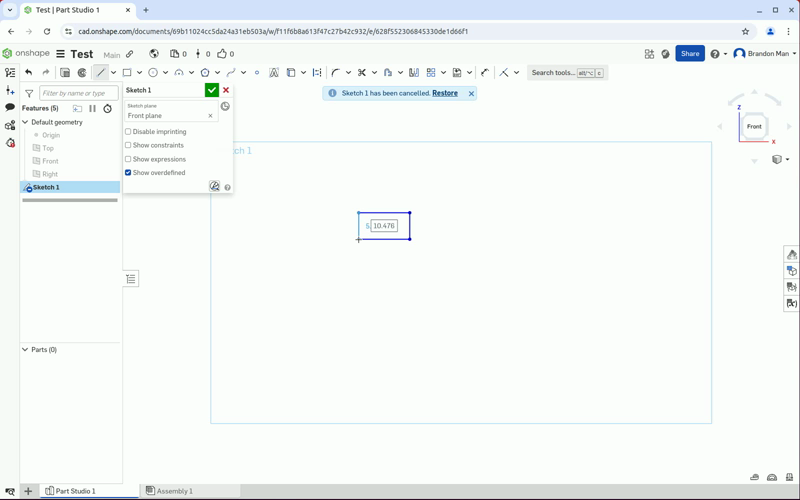
click(358, 239)
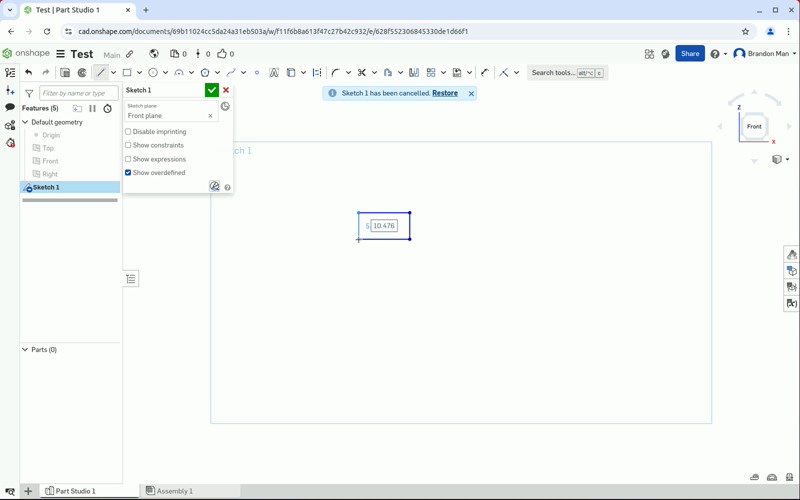
key(esc)
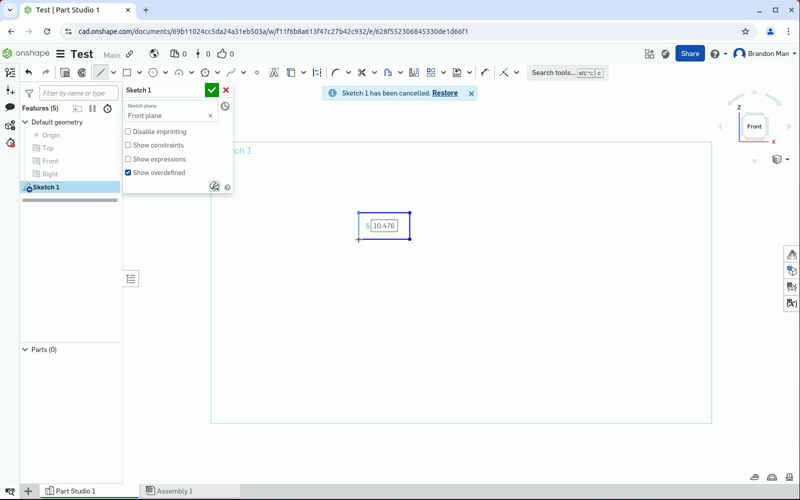
mouse_move(361, 214)
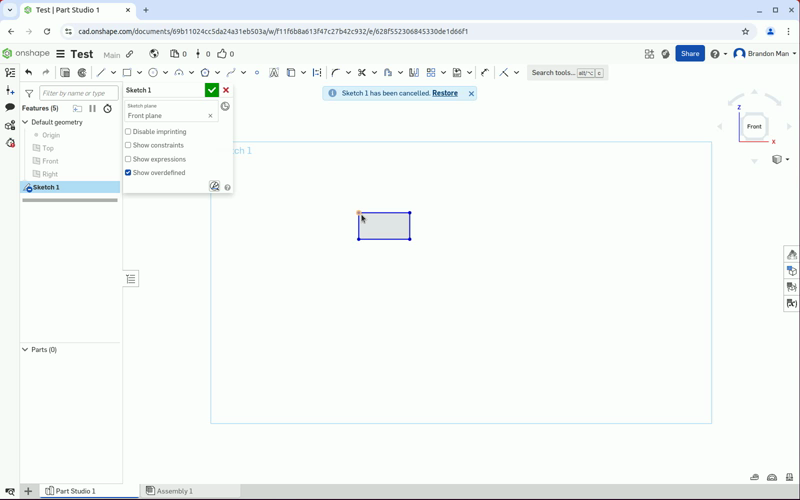
scroll(6)
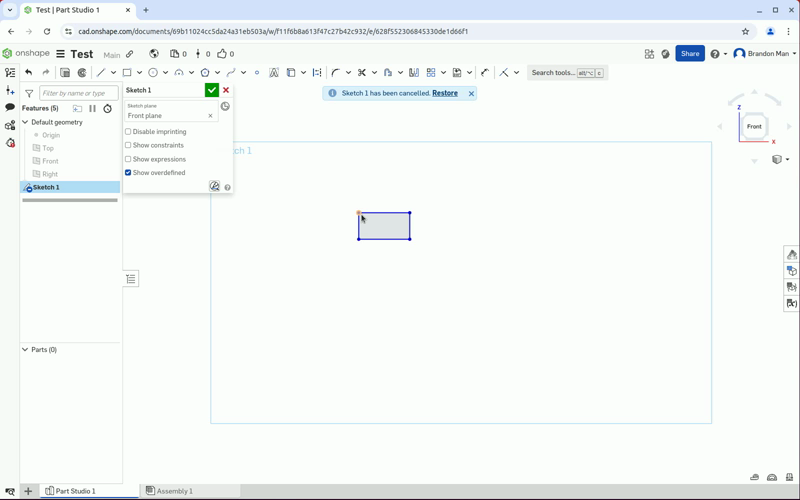
scroll(6)
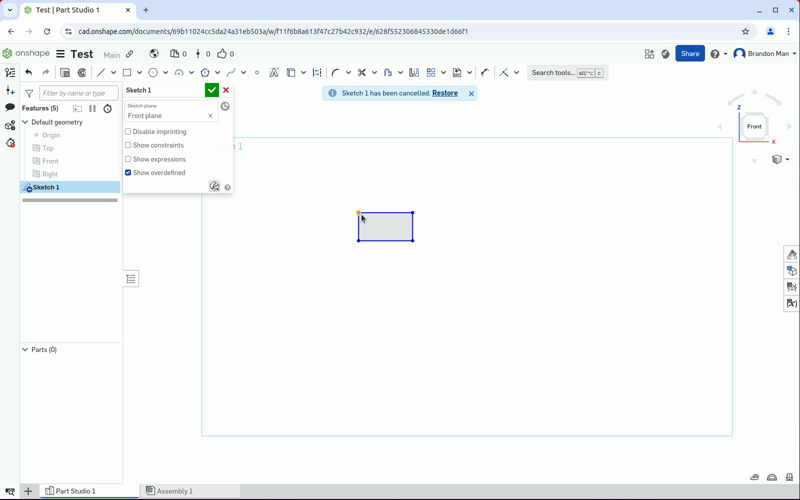
scroll(6)
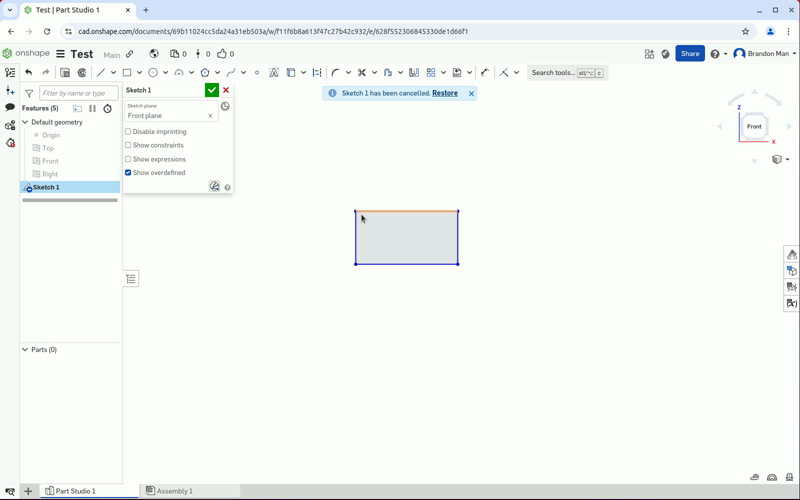
scroll(6)
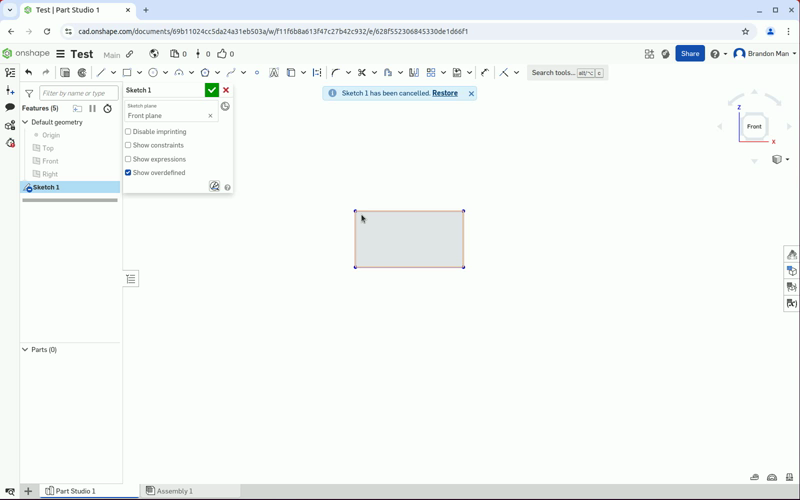
scroll(6)
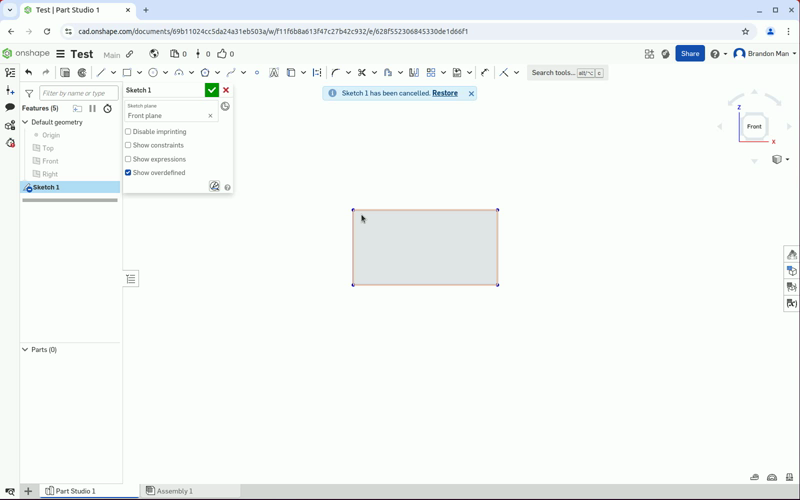
scroll(6)
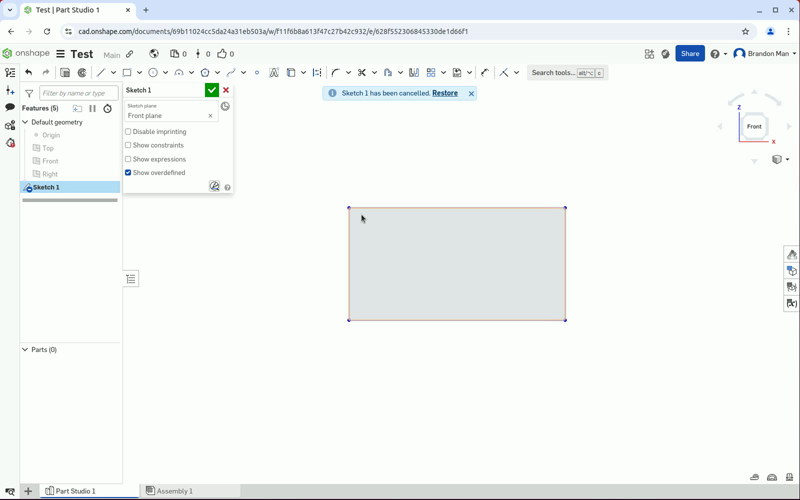
scroll(6)
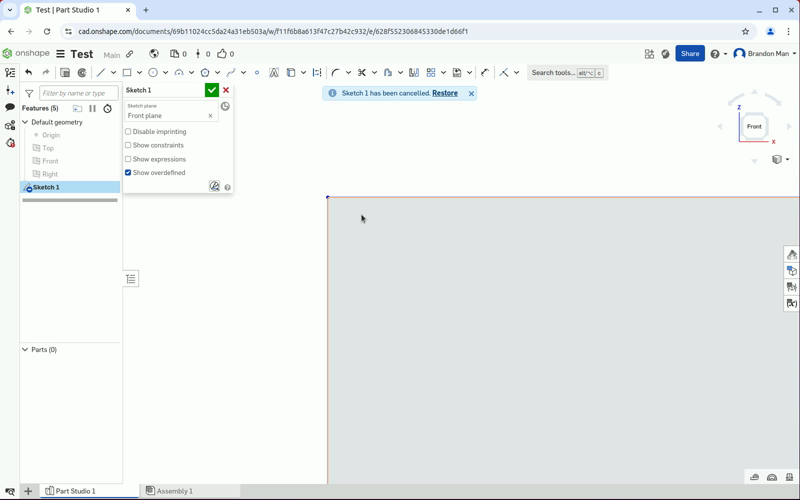
click(361, 214)
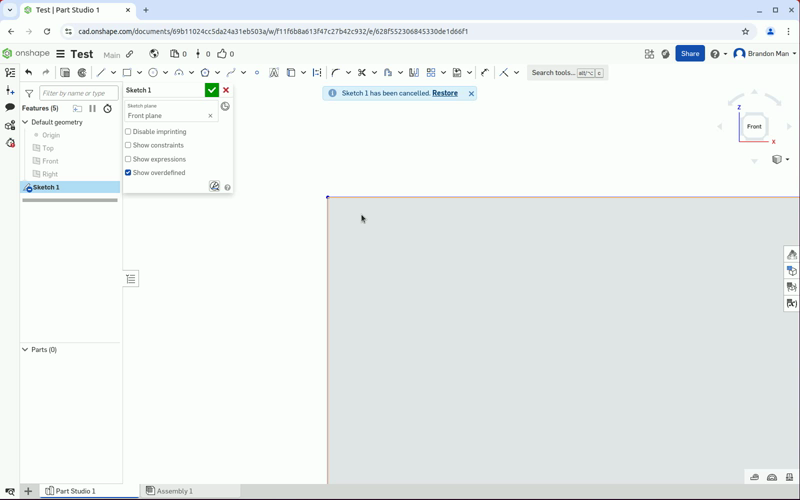
scroll(-6)
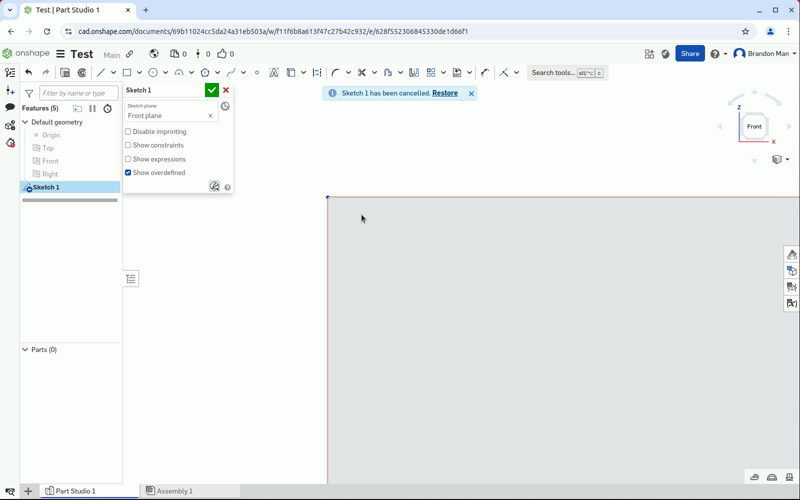
scroll(-6)
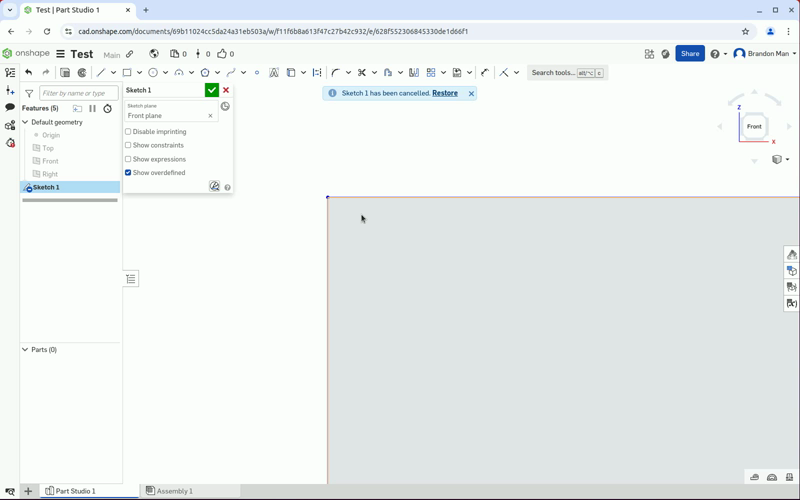
scroll(-6)
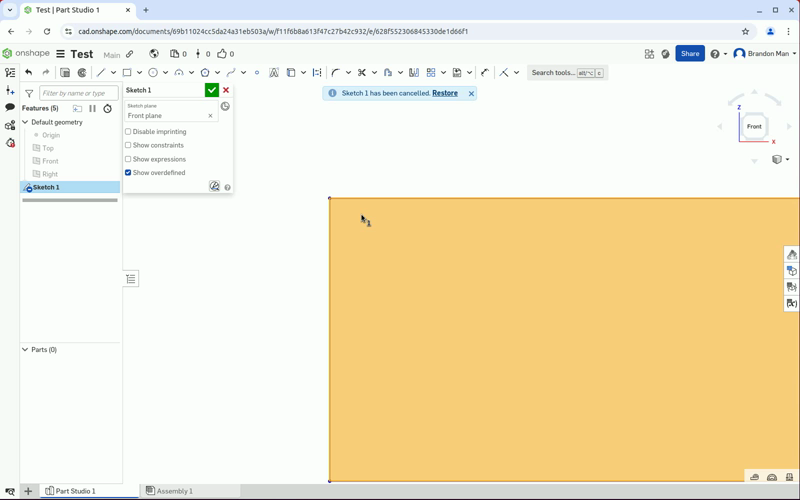
scroll(-6)
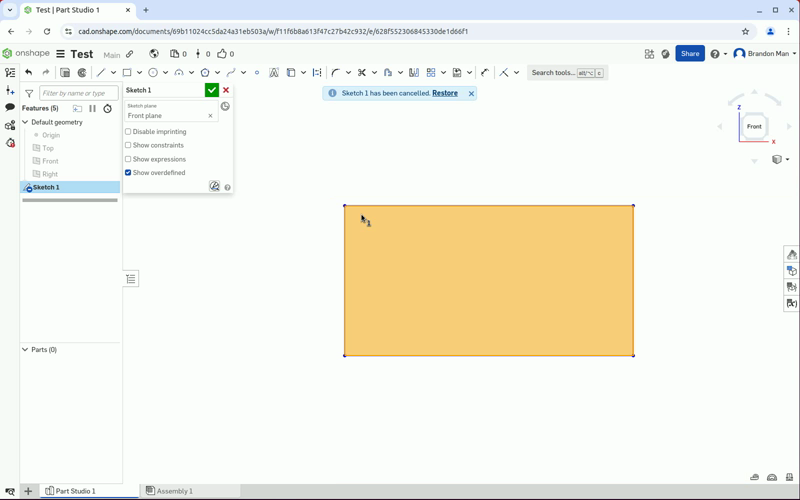
scroll(-6)
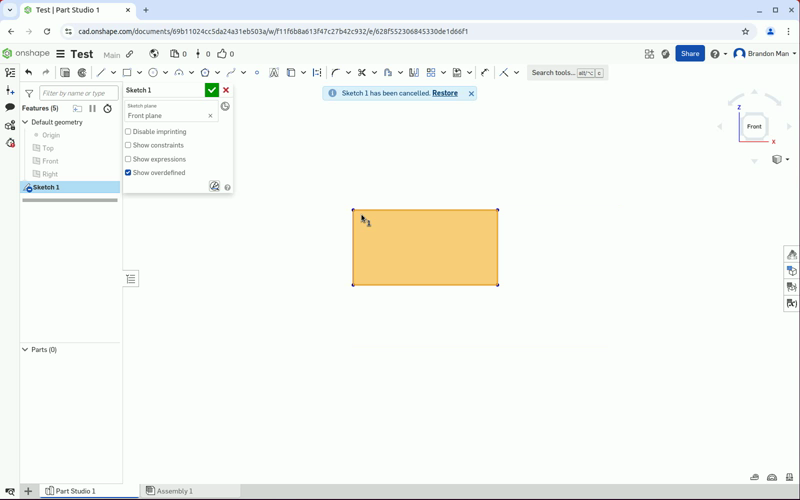
scroll(-6)
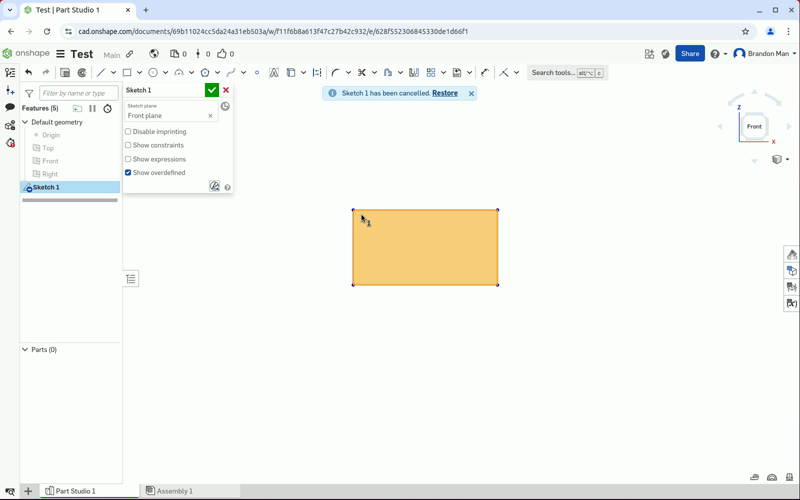
scroll(-6)
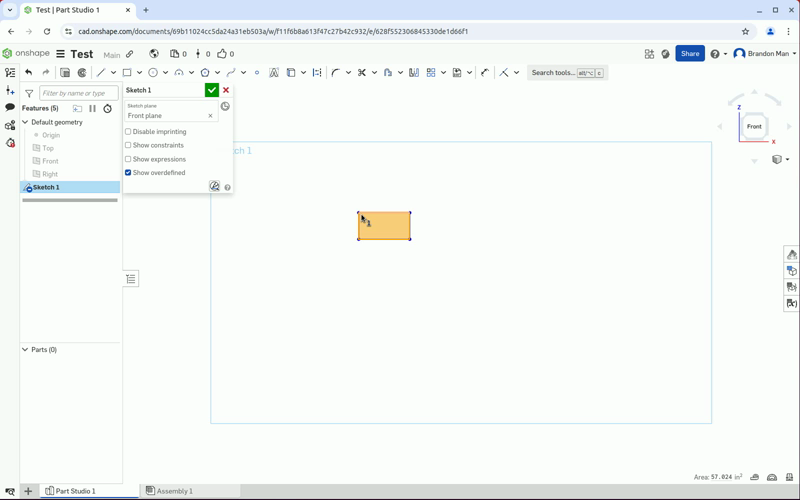
mouse_move(73, 352)
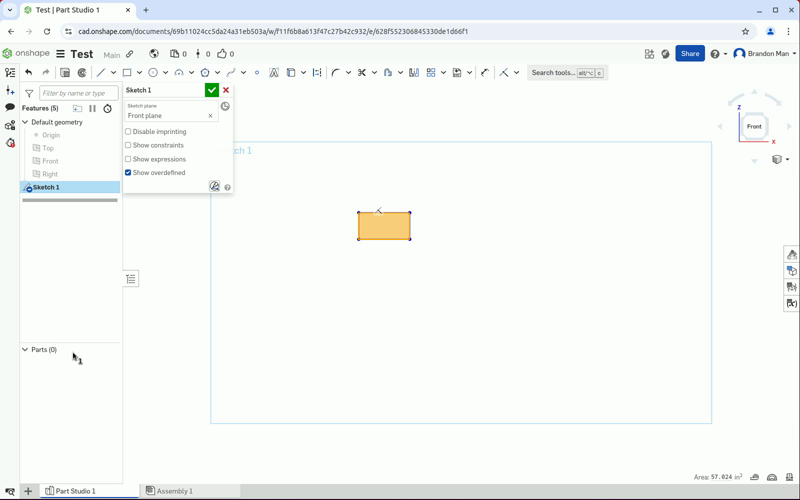
key(shift+y)
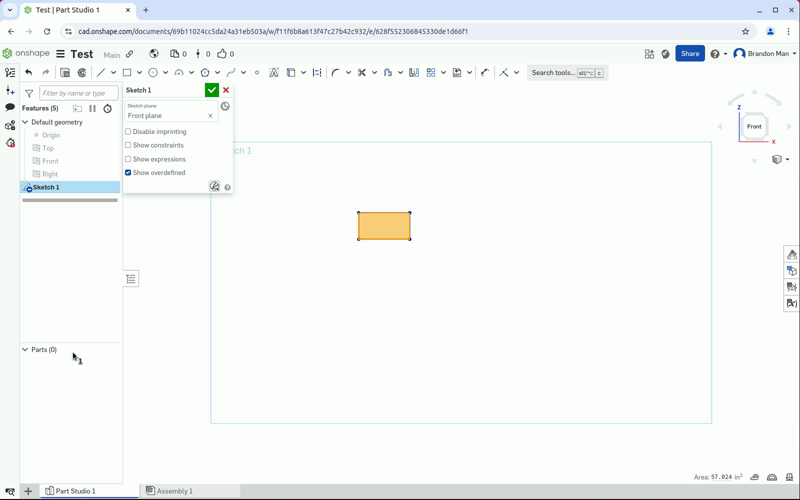
key(shift+e)
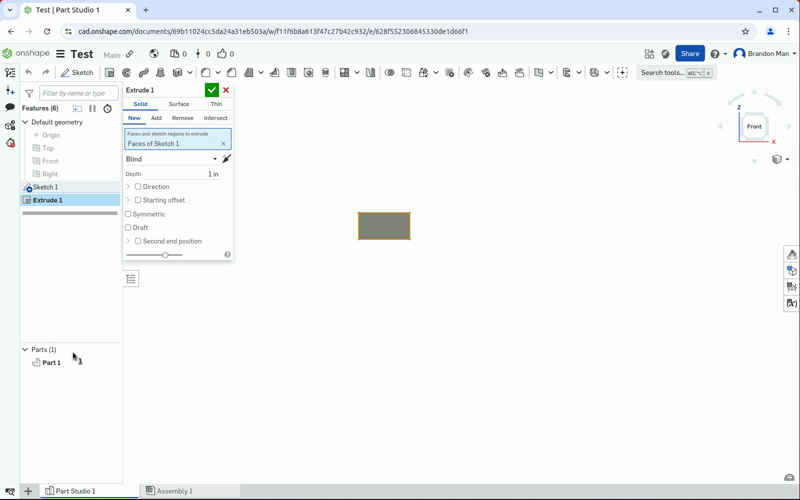
mouse_move(143, 106)
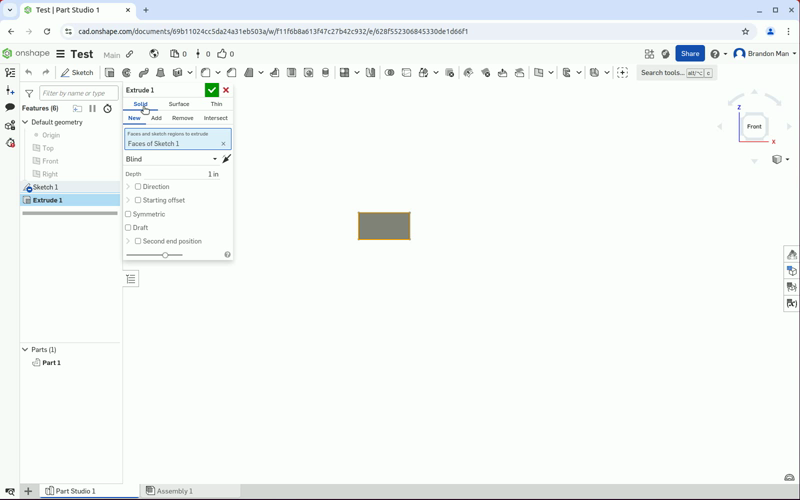
click(143, 106)
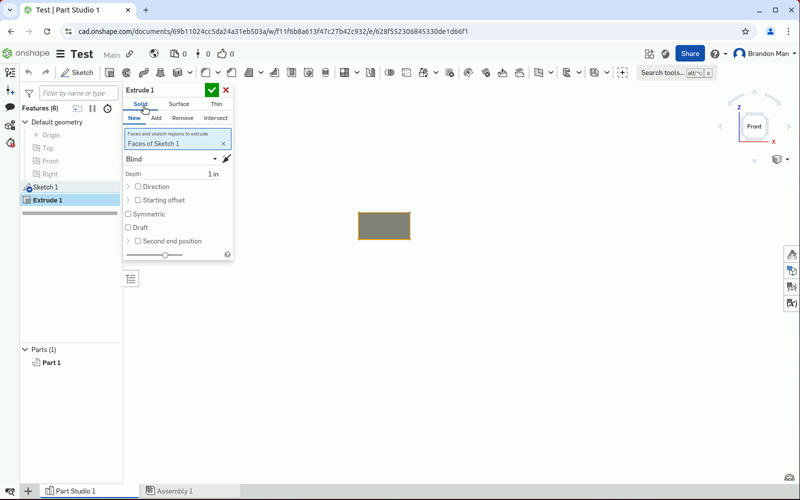
mouse_move(137, 120)
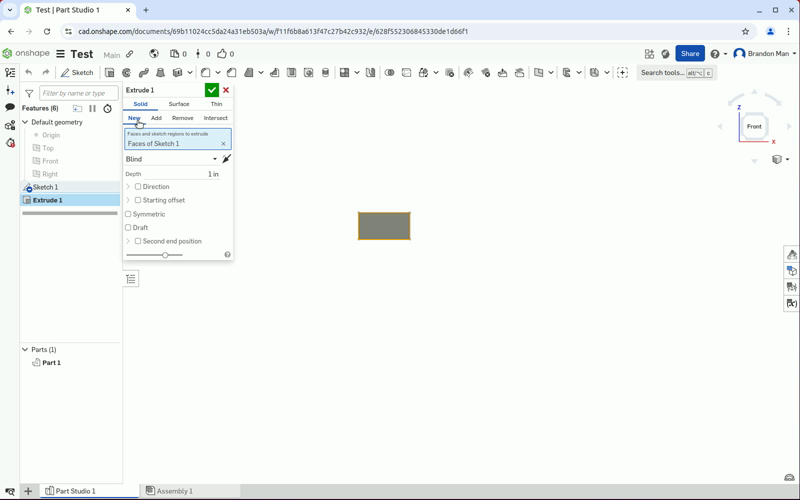
click(137, 120)
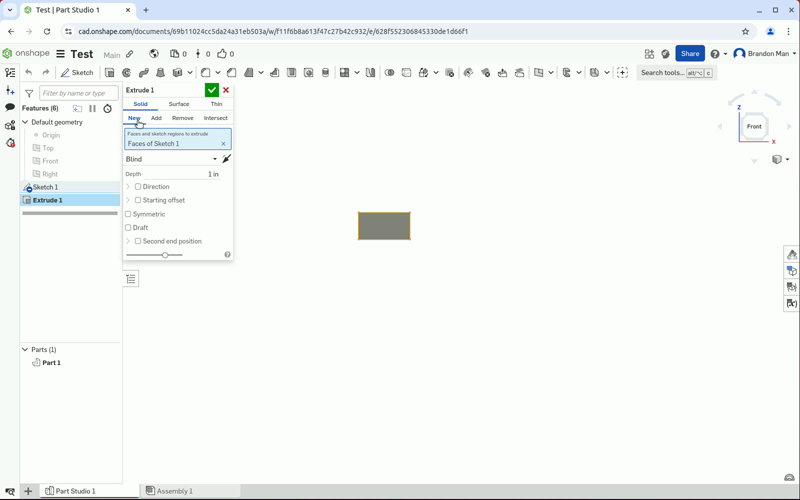
key(tab, 4)
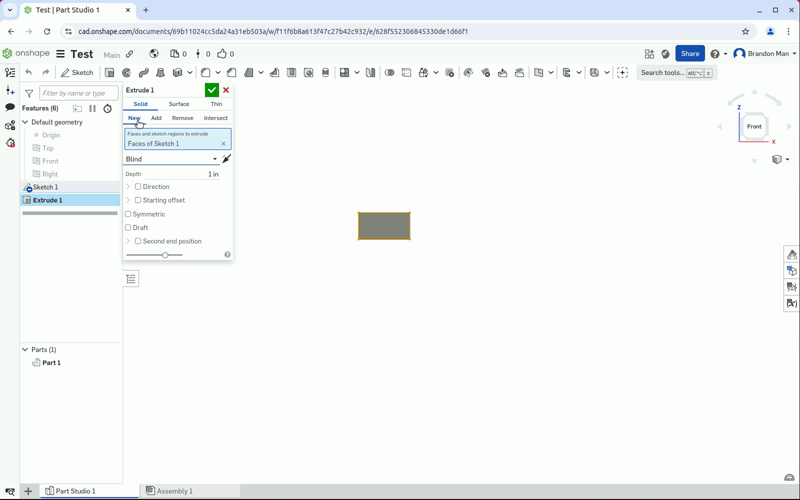
text(10.591)
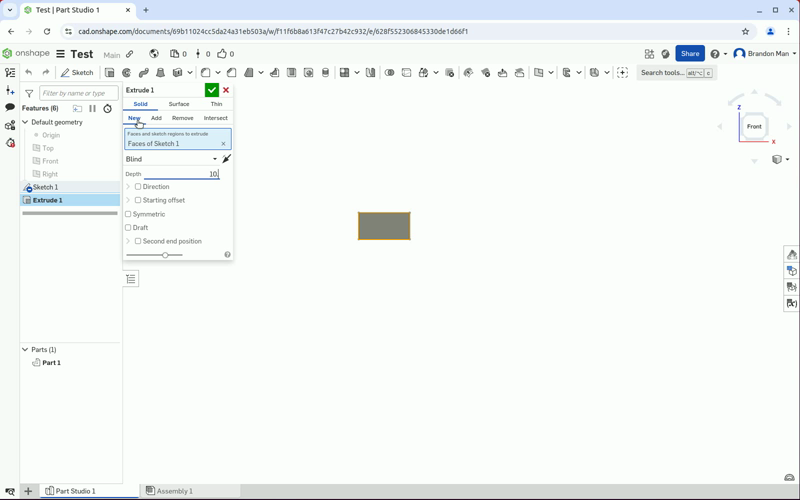
key(enter)
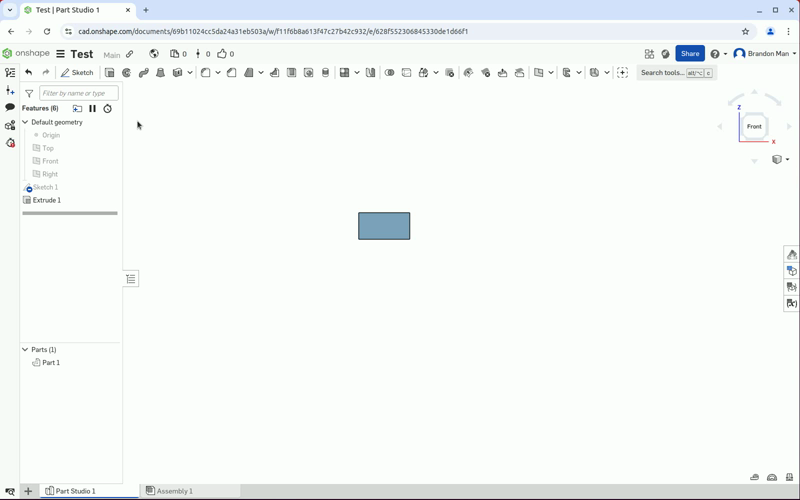
key(shift+h)
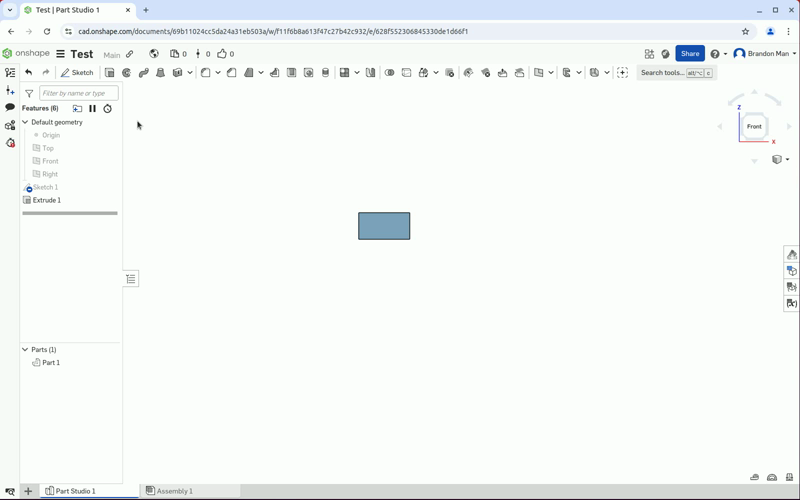
key(shift+h)
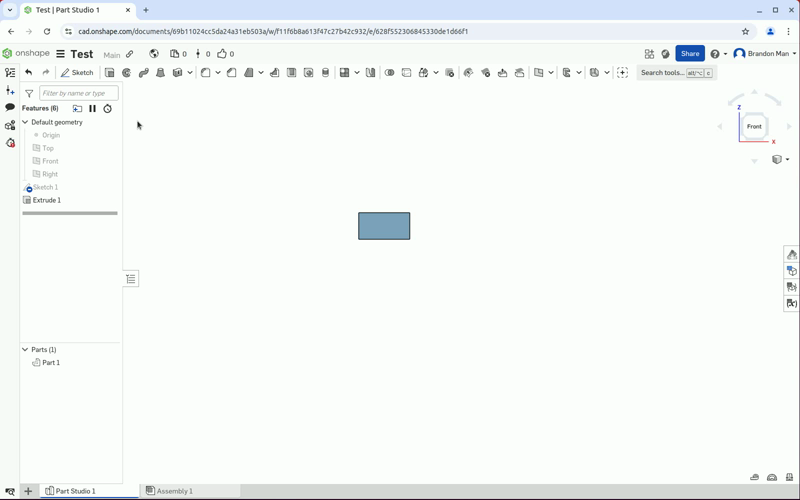
mouse_move(73, 189)
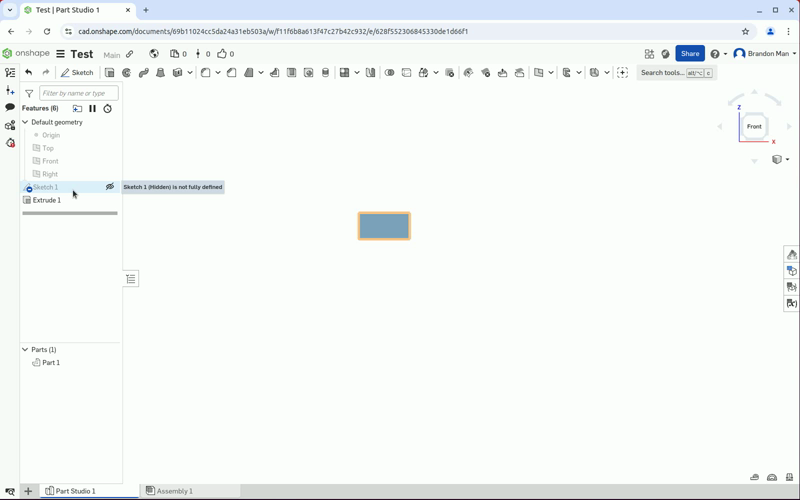
click(73, 189)
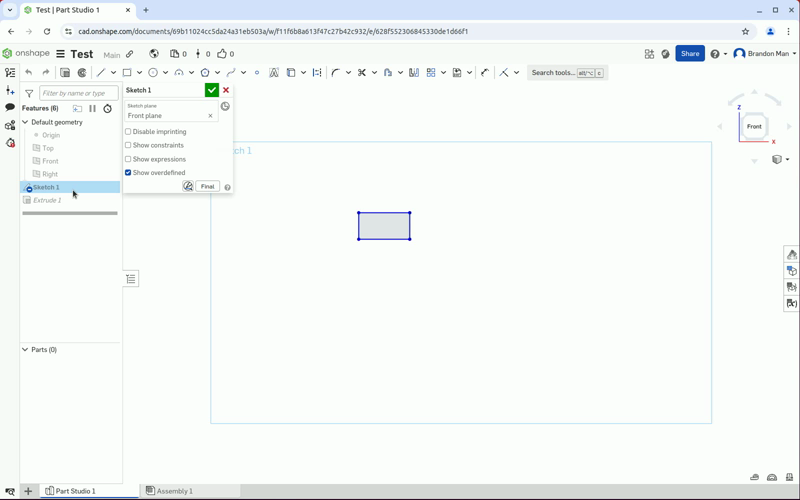
mouse_move(229, 92)
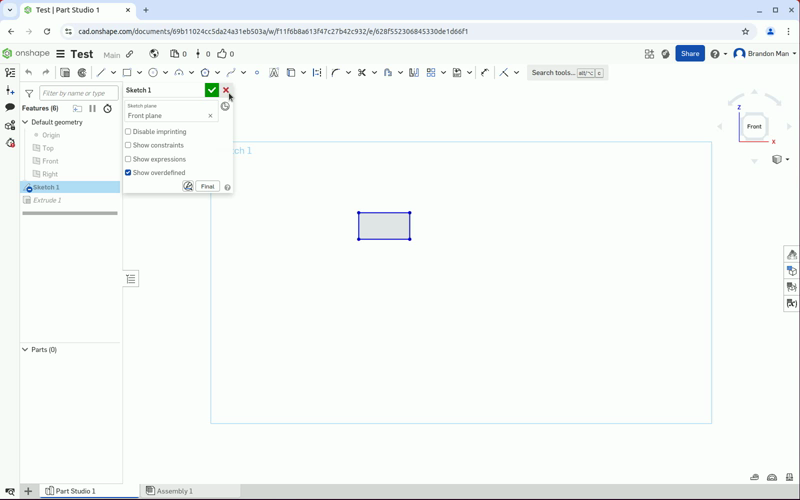
click(229, 92)
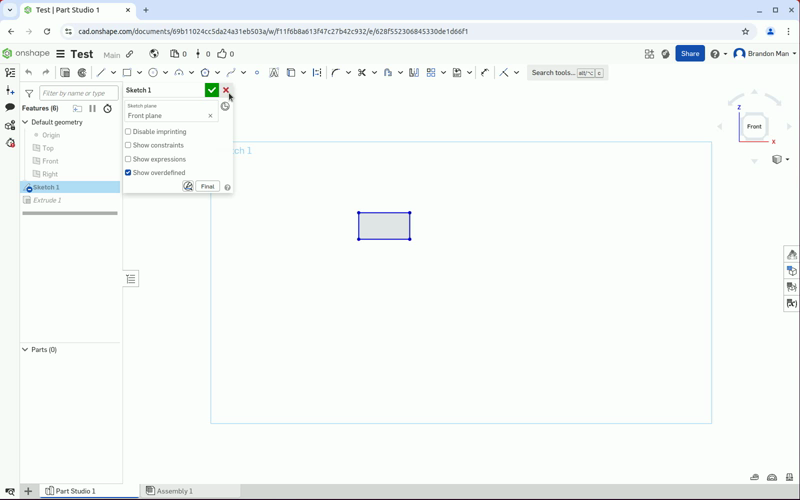
key(shift+s)
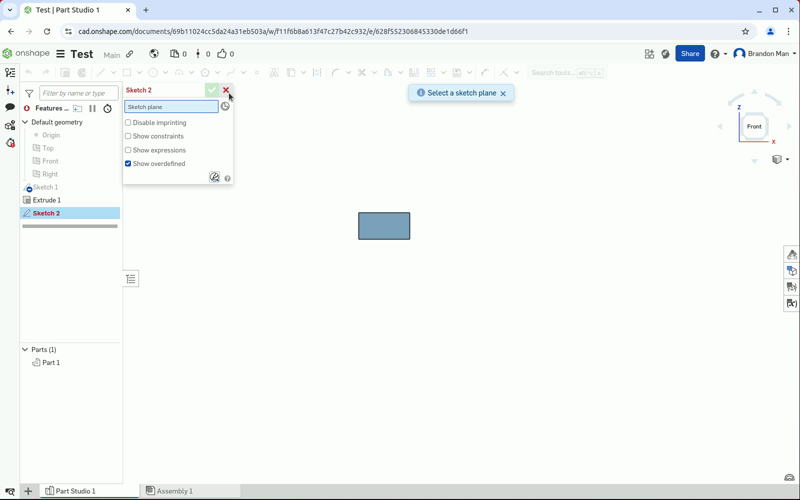
mouse_move(73, 163)
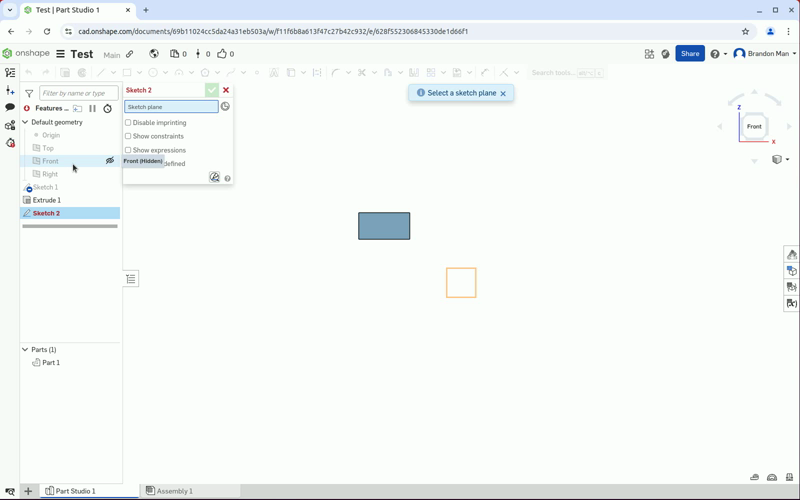
click(73, 163)
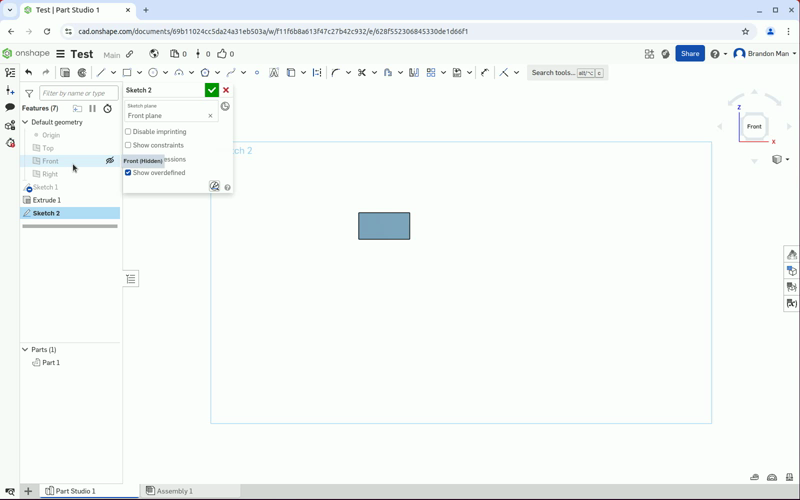
mouse_move(73, 352)
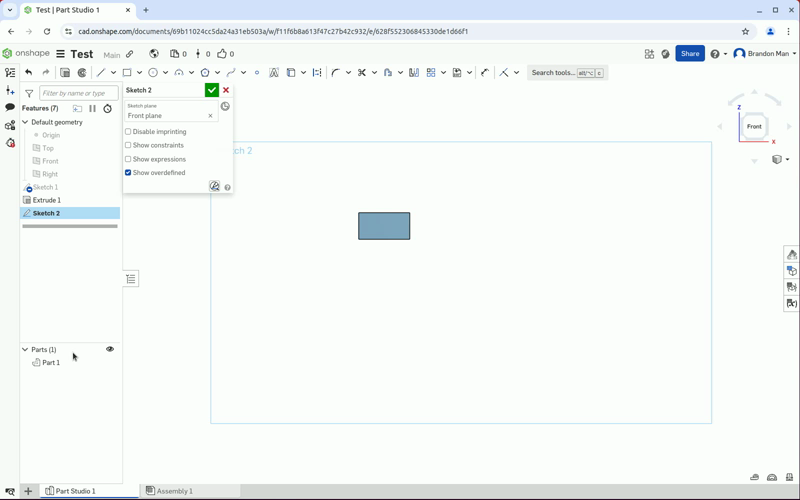
key(y)
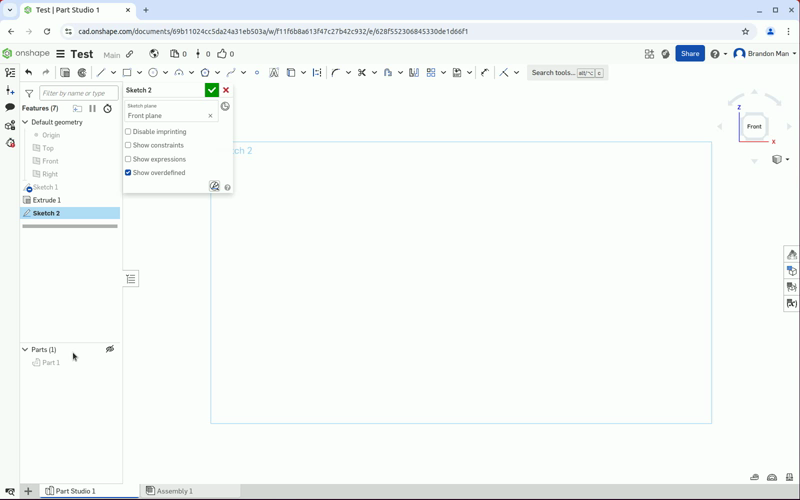
key(c)
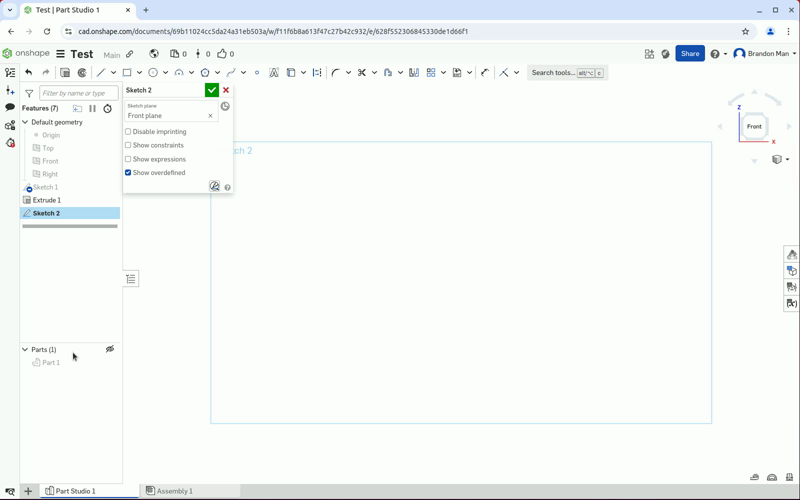
key_down(shift)
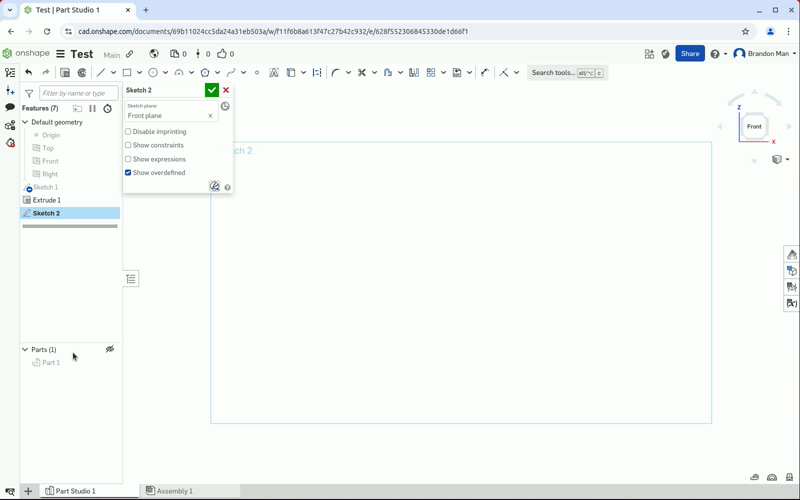
mouse_move(396, 226)
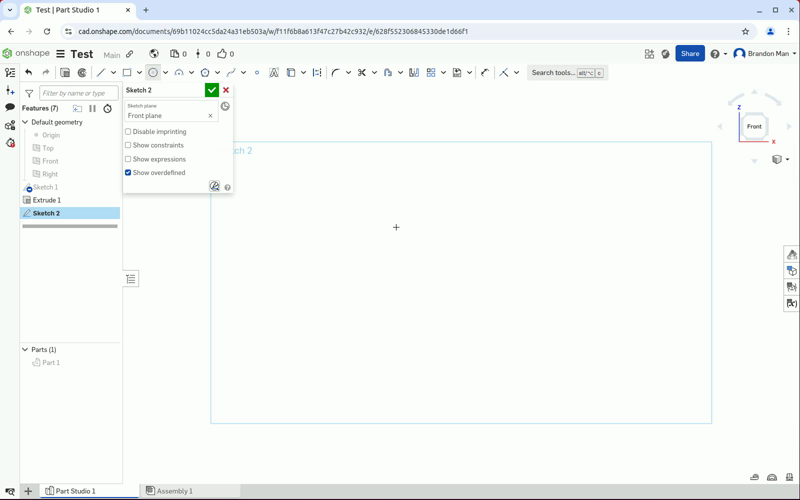
click(396, 226)
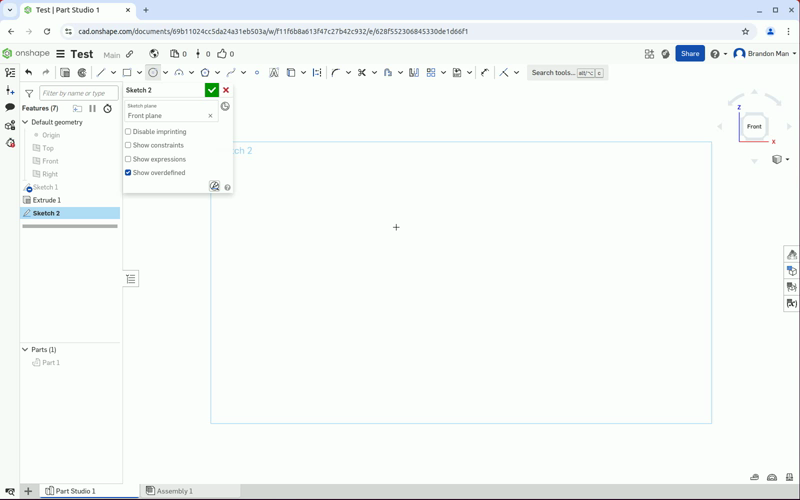
key_up(shift)
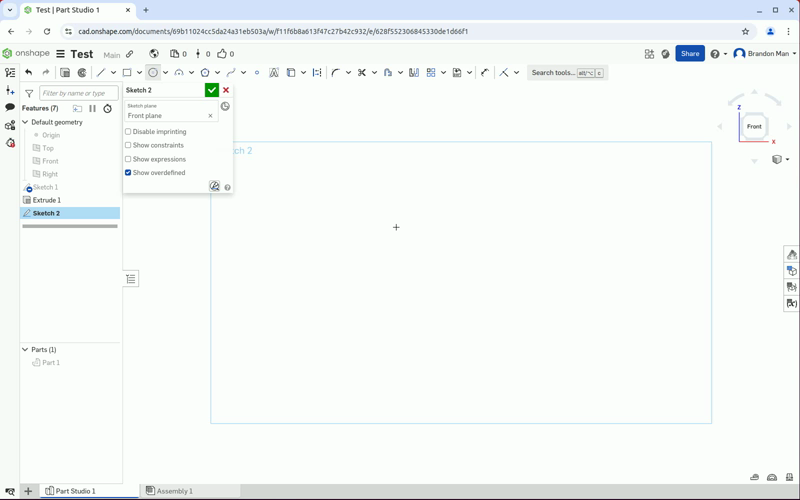
mouse_move(410, 226)
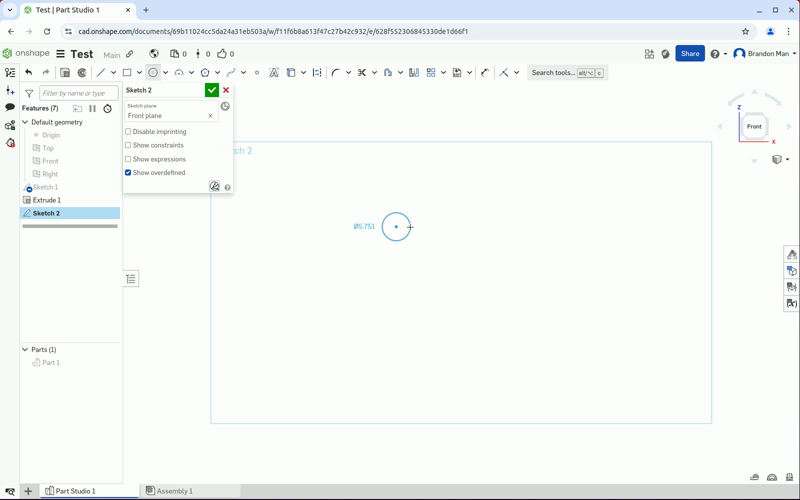
click(410, 226)
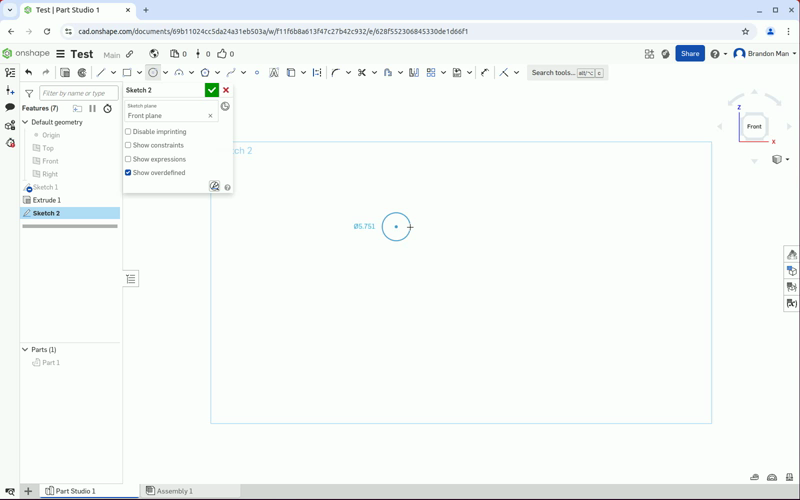
key(esc)
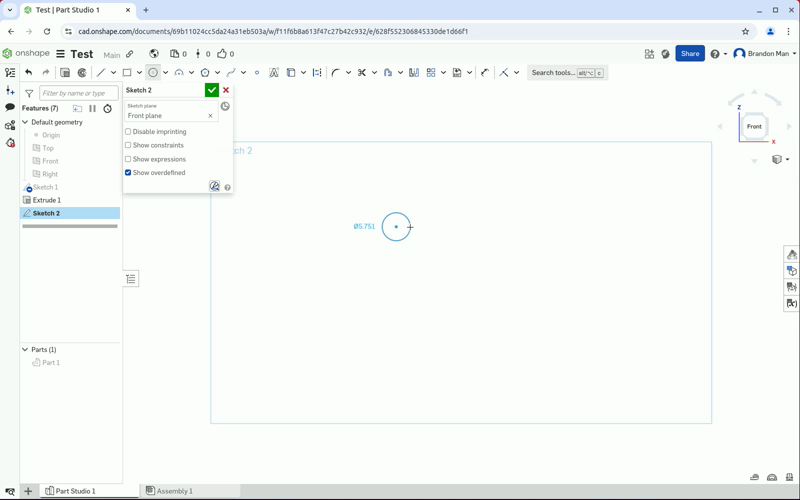
key(c)
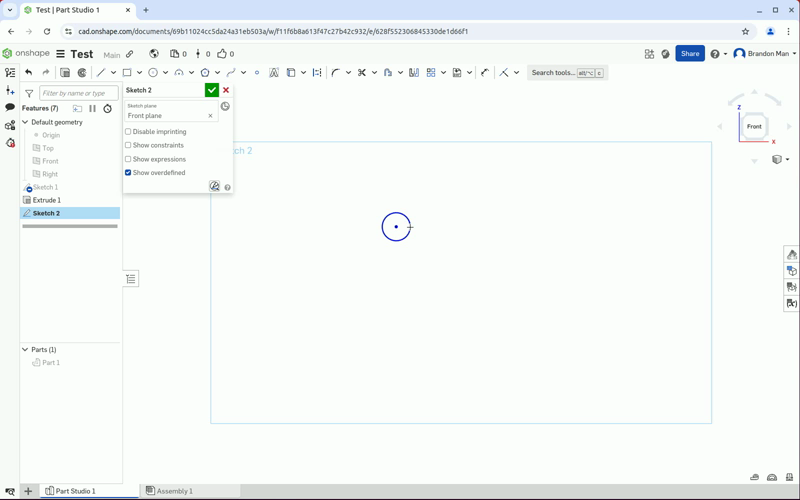
key_down(shift)
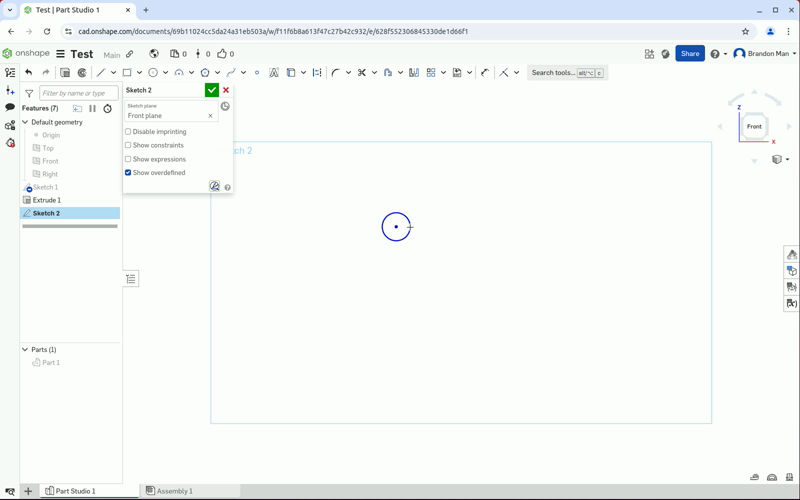
mouse_move(396, 226)
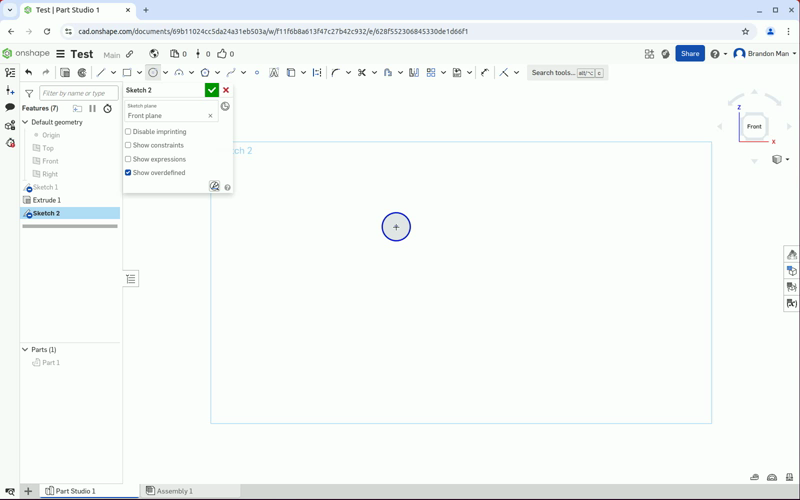
click(396, 226)
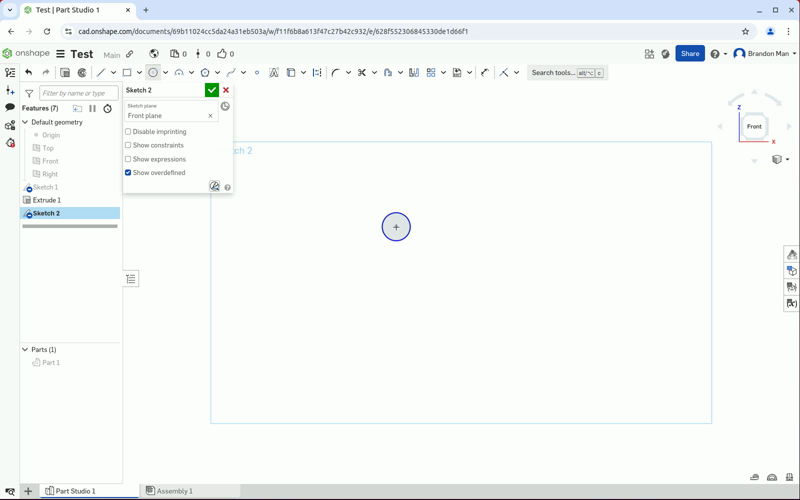
key_up(shift)
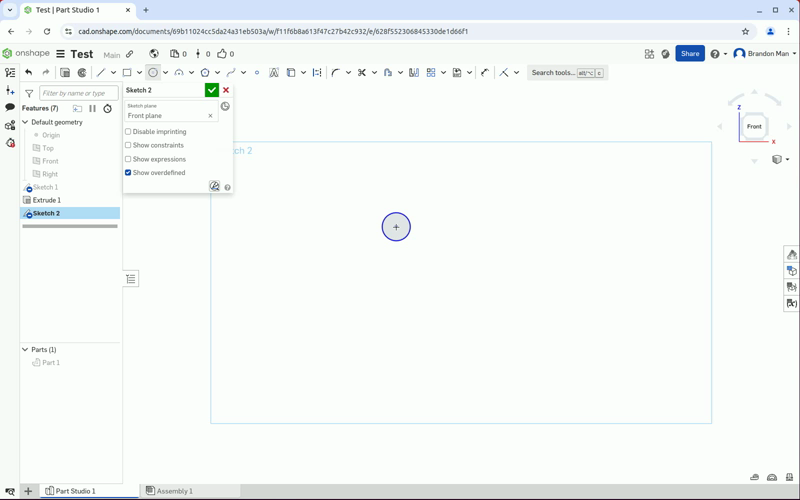
mouse_move(403, 226)
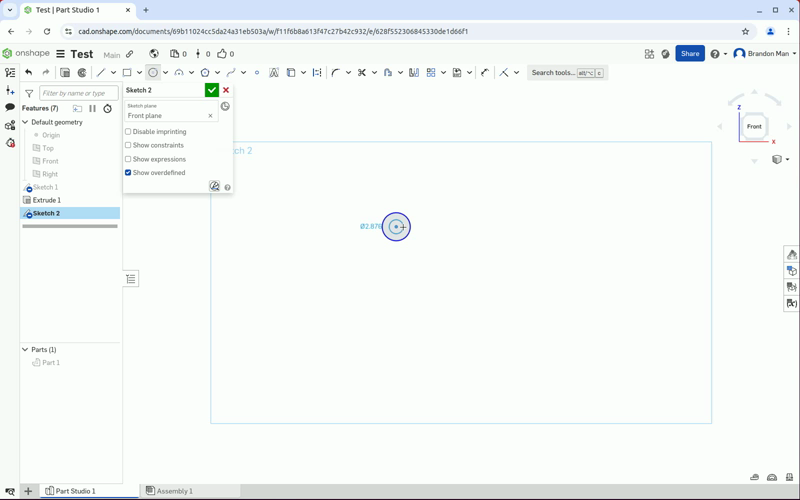
click(403, 226)
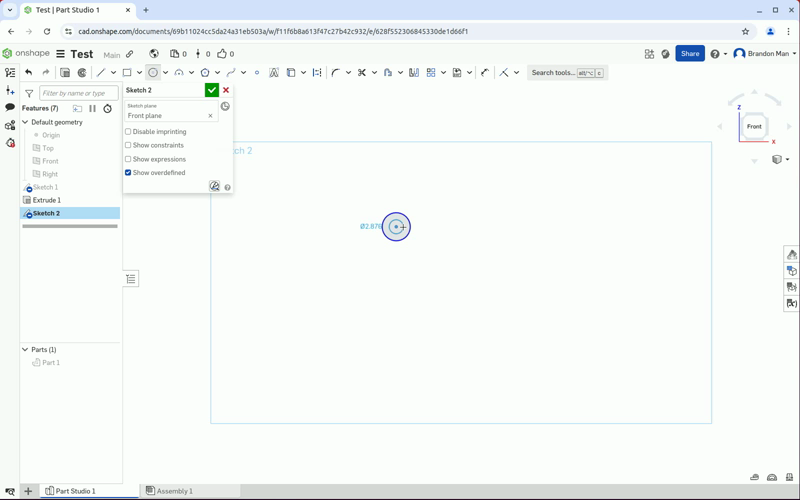
key(esc)
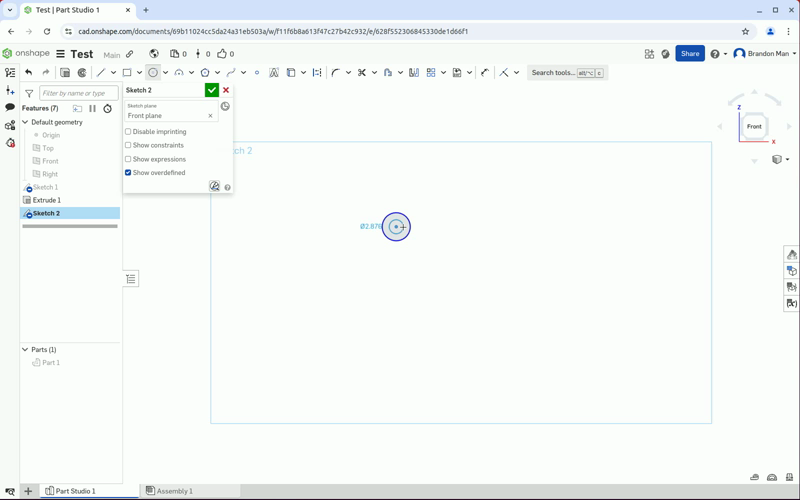
mouse_move(388, 228)
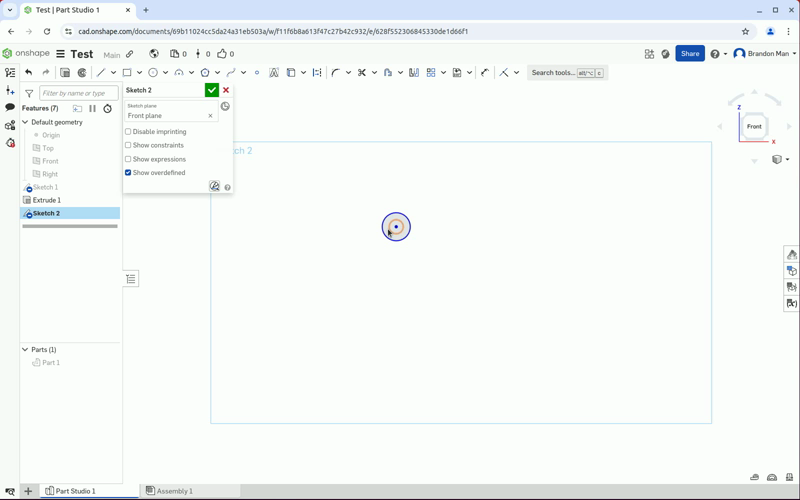
scroll(6)
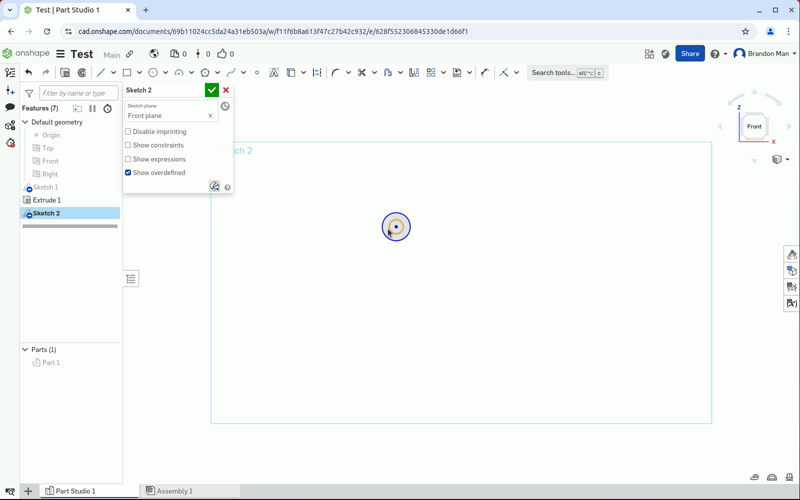
scroll(6)
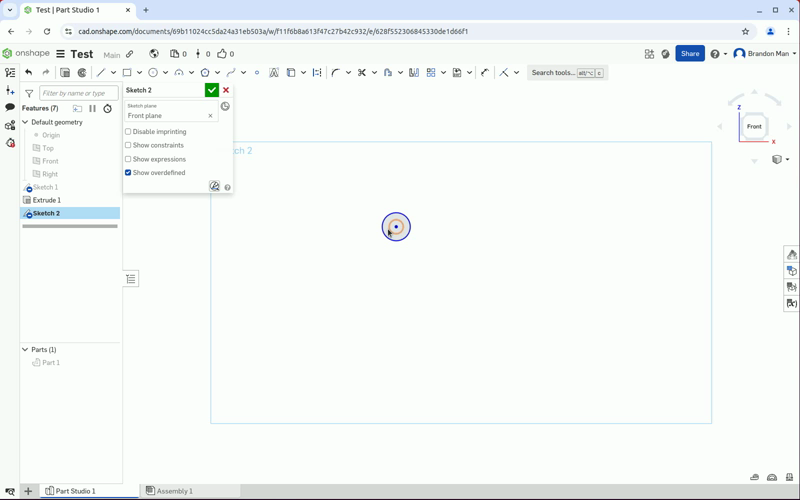
scroll(6)
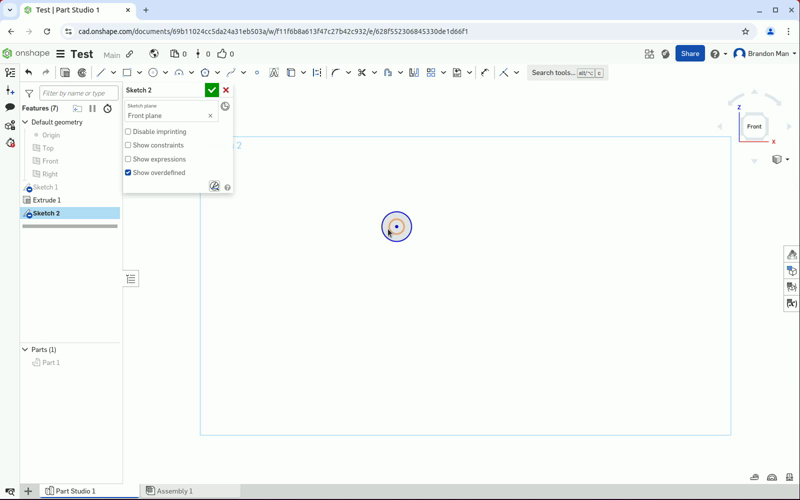
scroll(6)
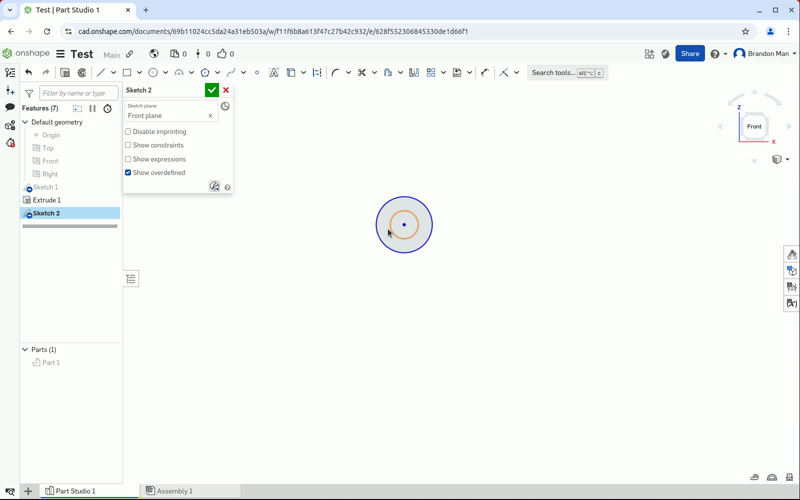
scroll(6)
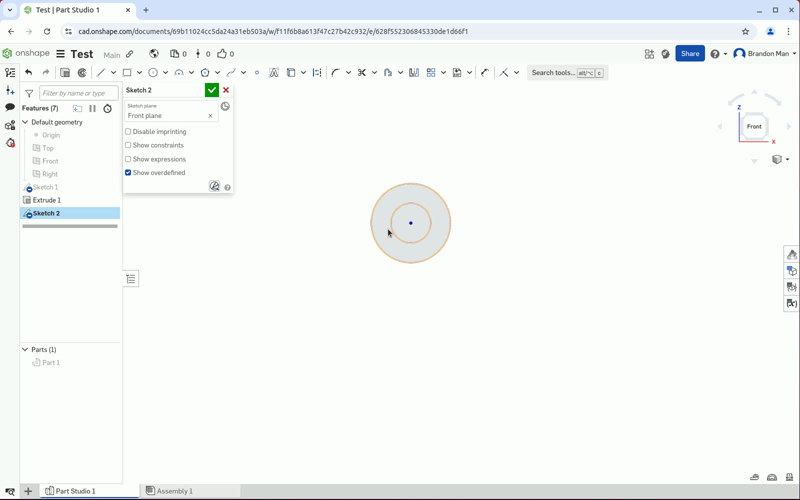
scroll(6)
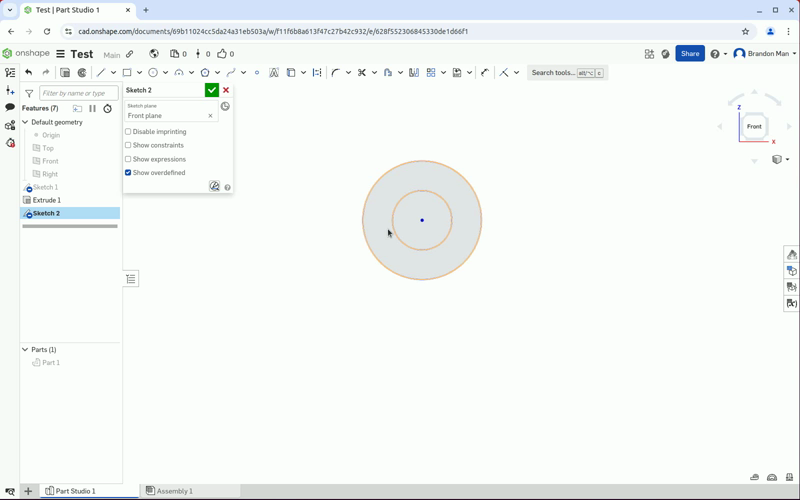
scroll(6)
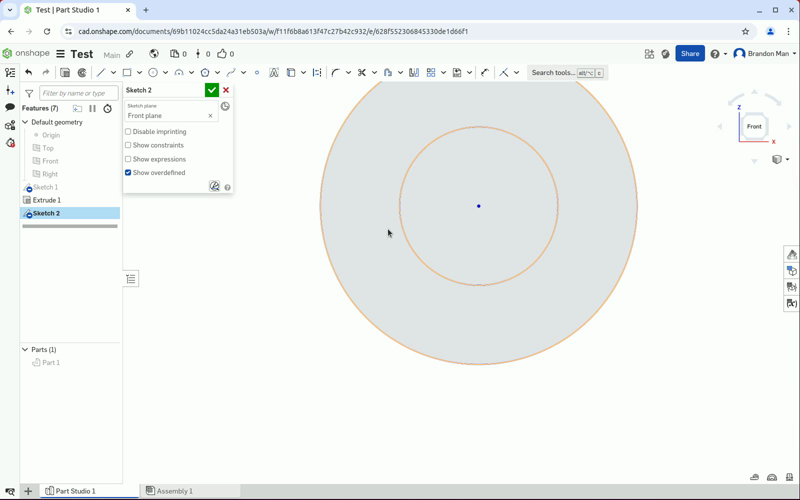
click(388, 228)
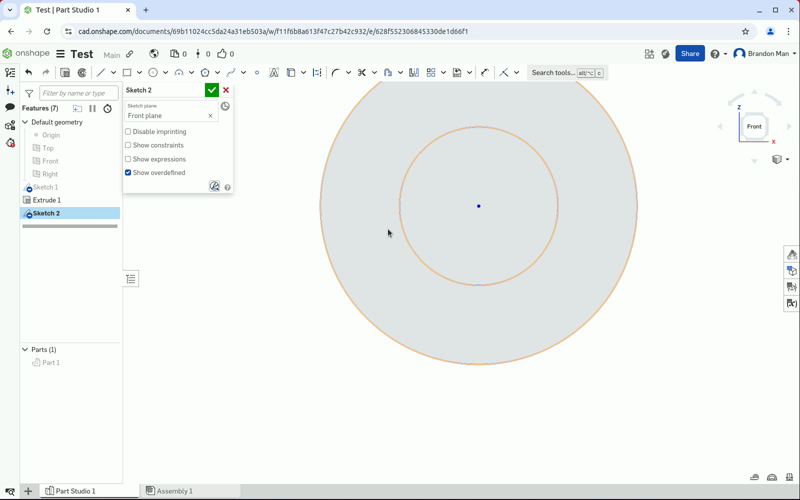
scroll(-6)
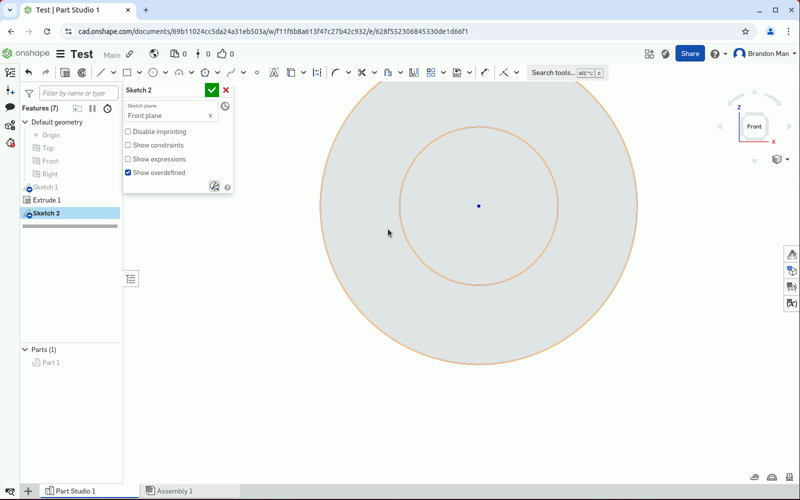
scroll(-6)
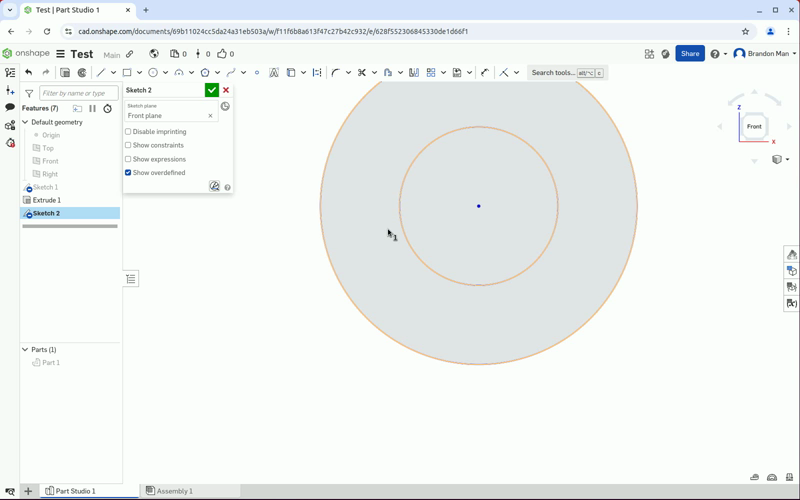
scroll(-6)
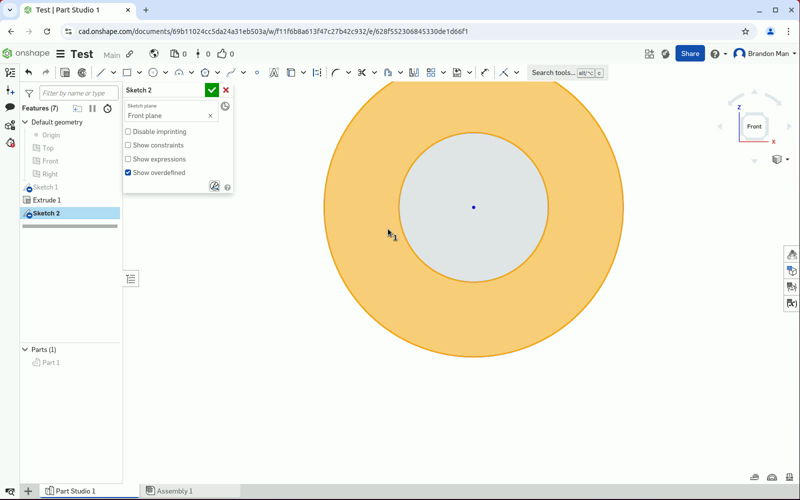
scroll(-6)
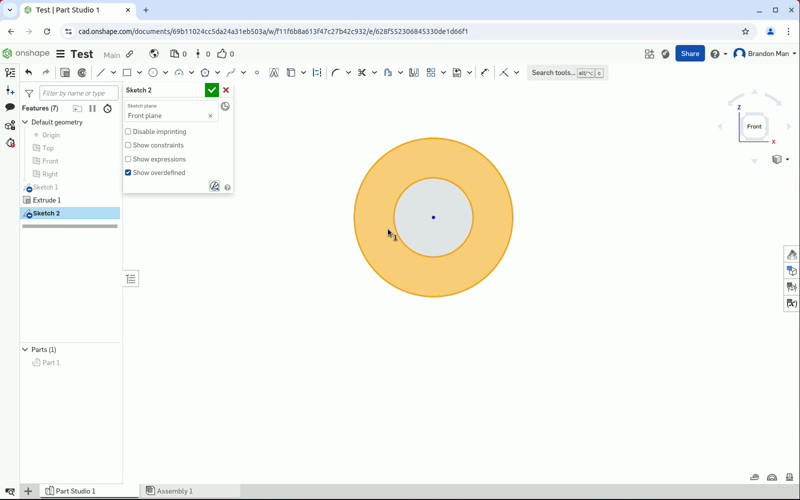
scroll(-6)
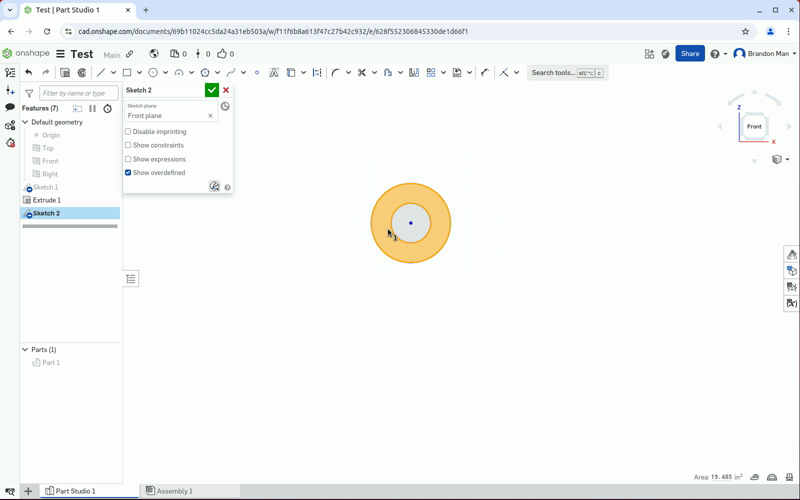
scroll(-6)
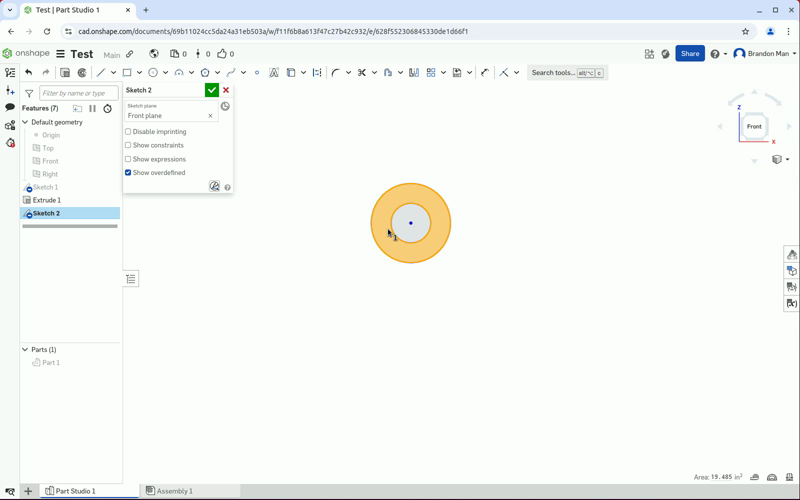
scroll(-6)
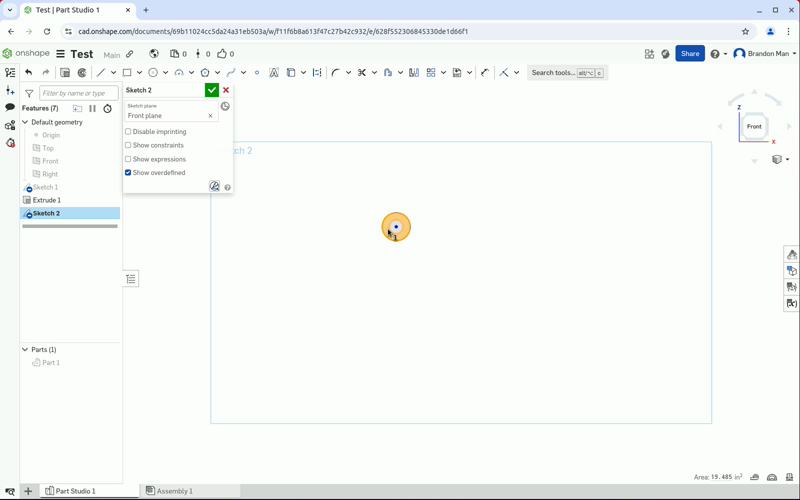
mouse_move(73, 352)
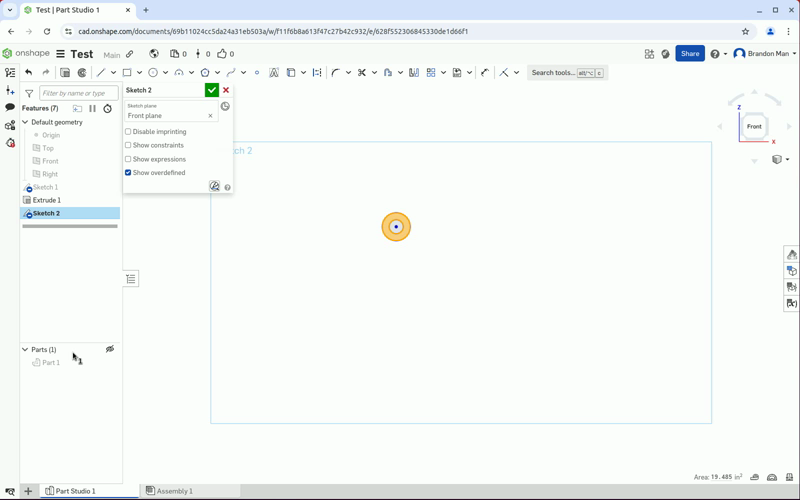
key(shift+y)
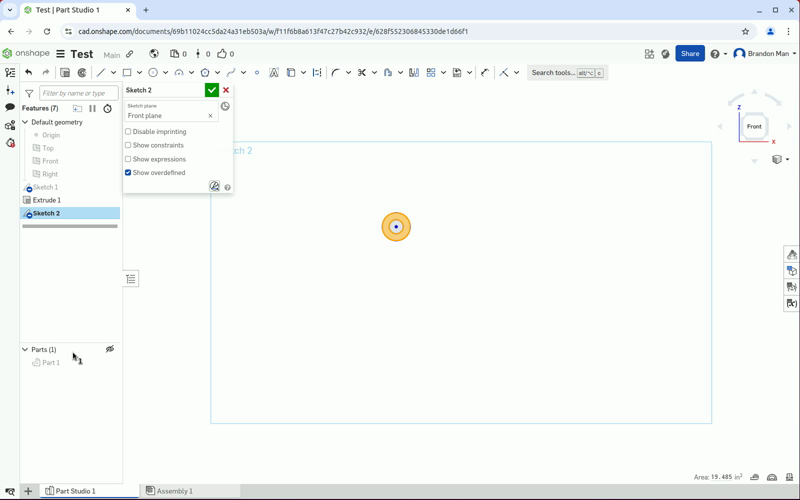
key(shift+e)
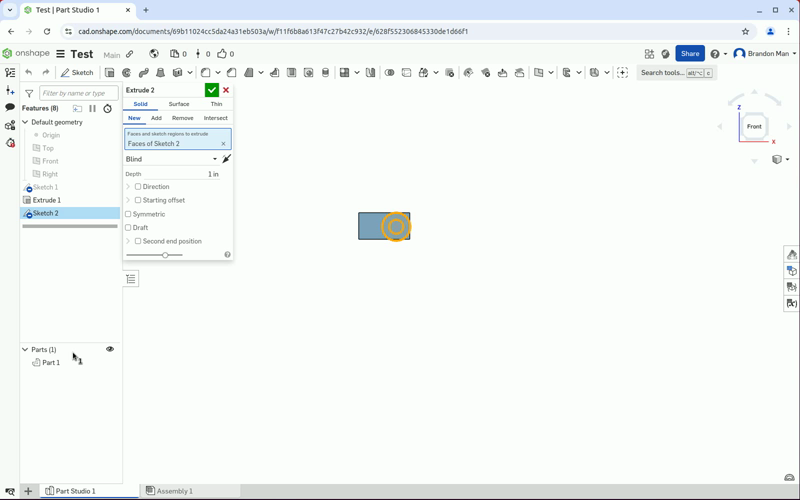
mouse_move(143, 106)
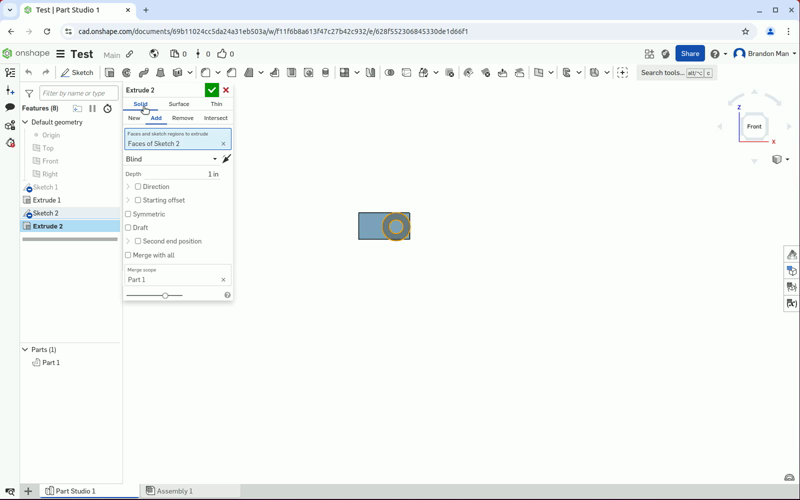
click(143, 106)
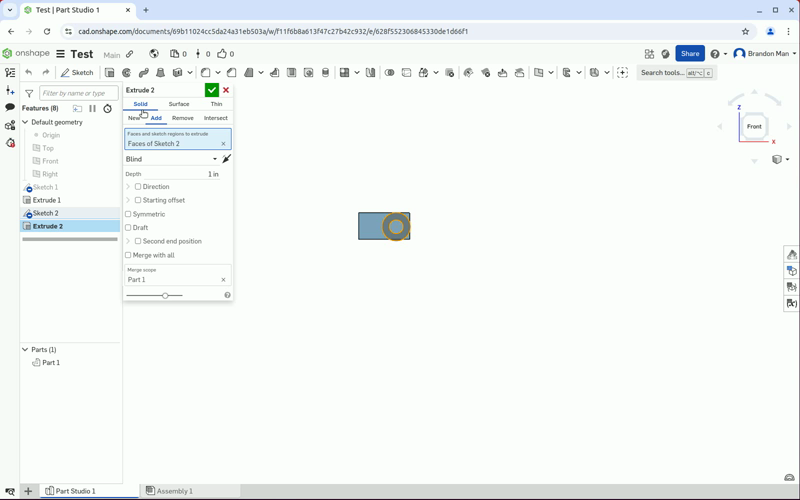
mouse_move(137, 120)
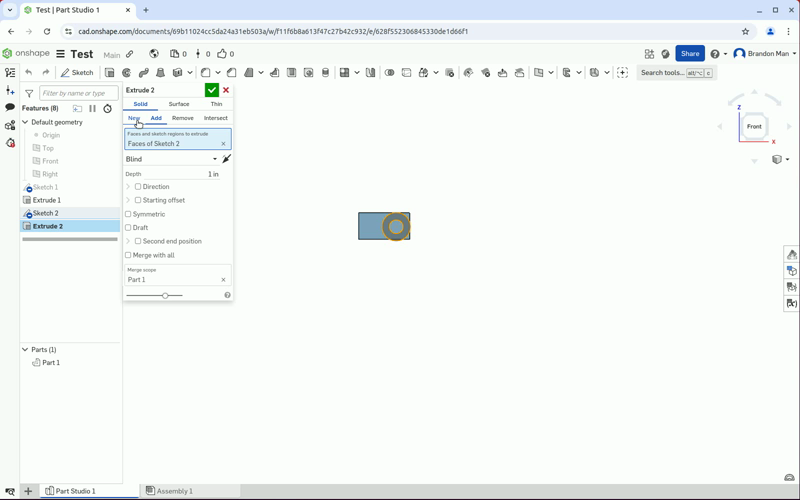
click(137, 120)
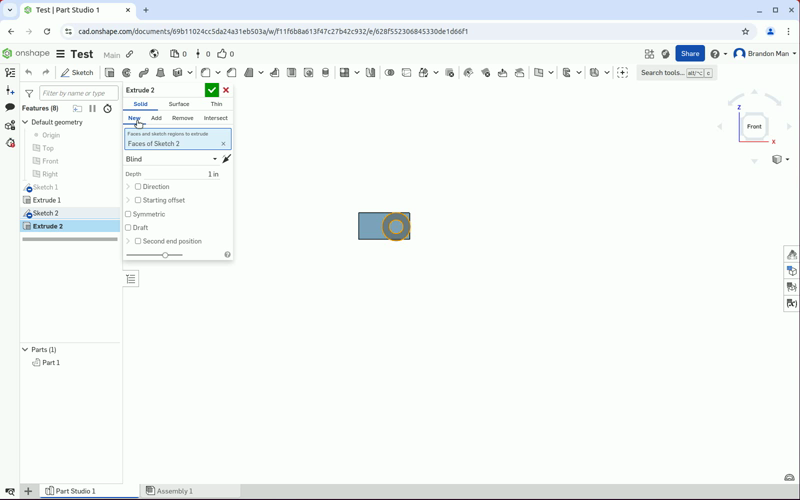
key(tab, 4)
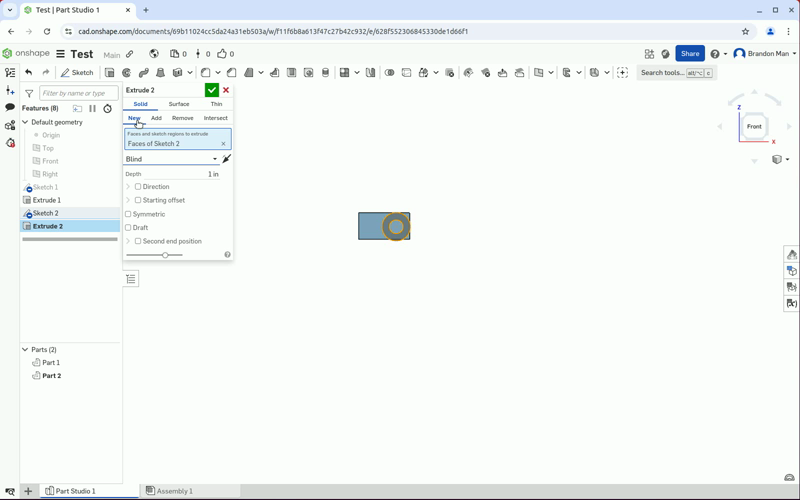
text(12.036)
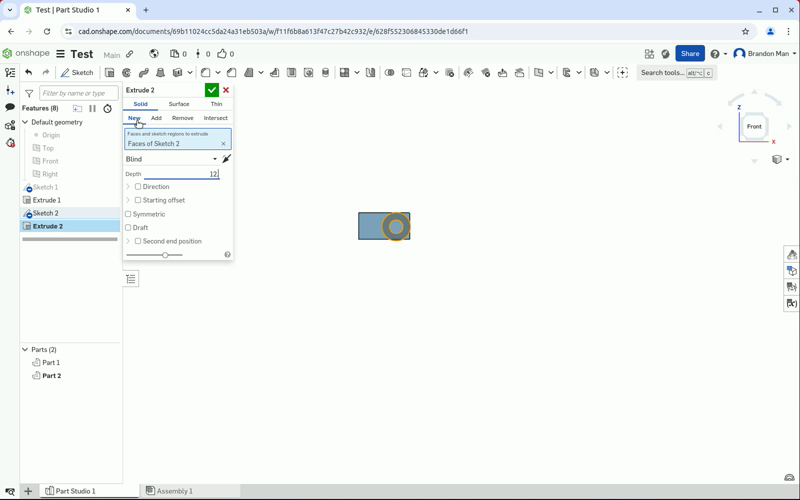
key(enter)
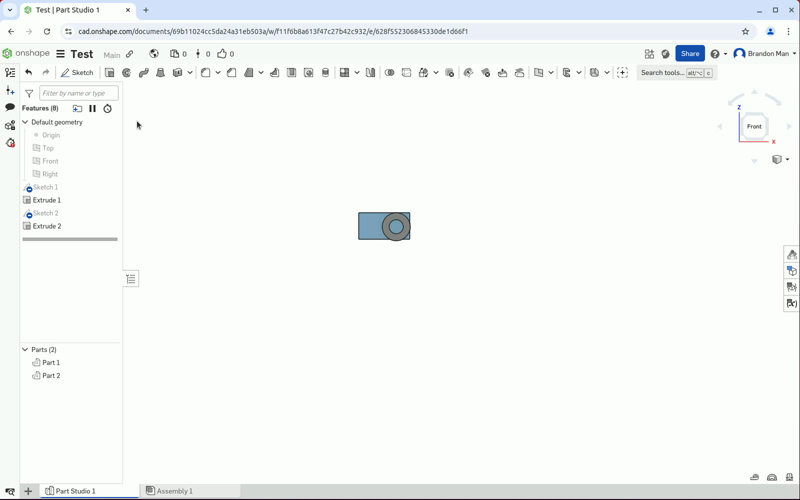
key(shift+h)
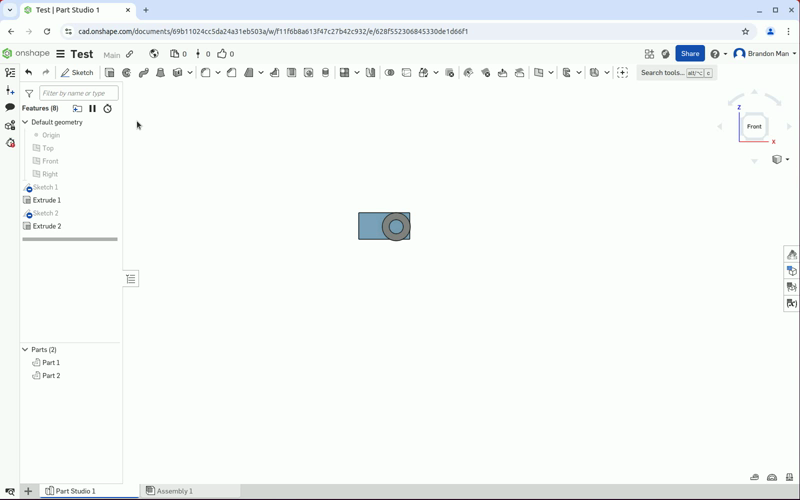
key(shift+h)
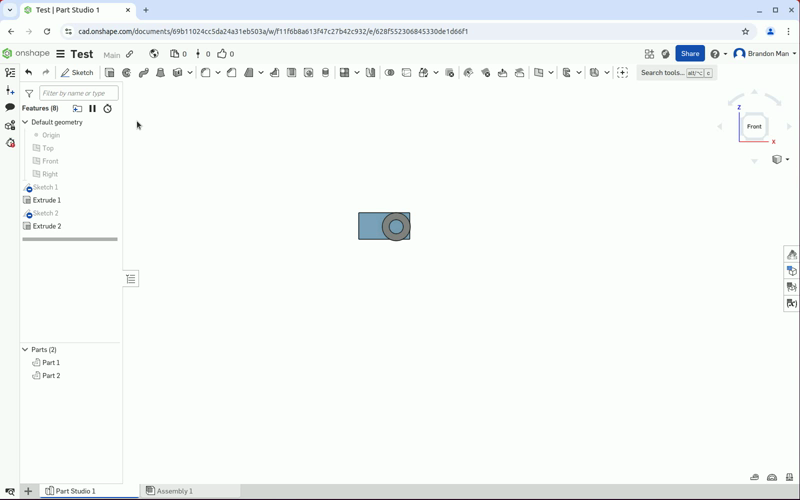
mouse_move(73, 189)
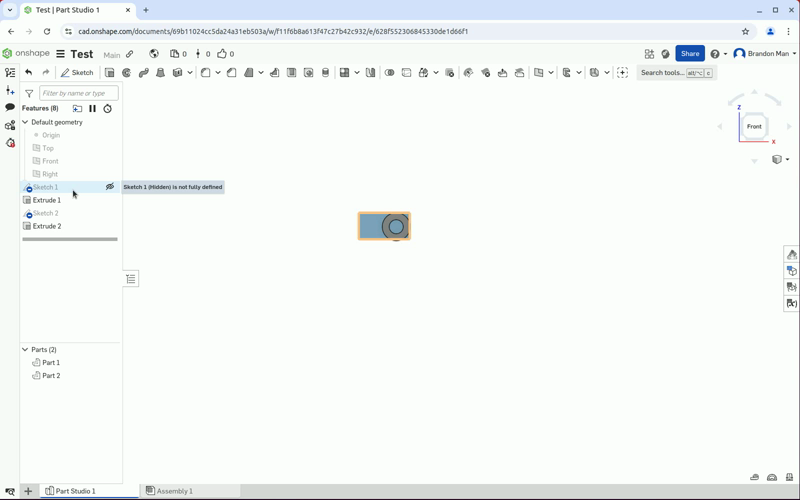
click(73, 189)
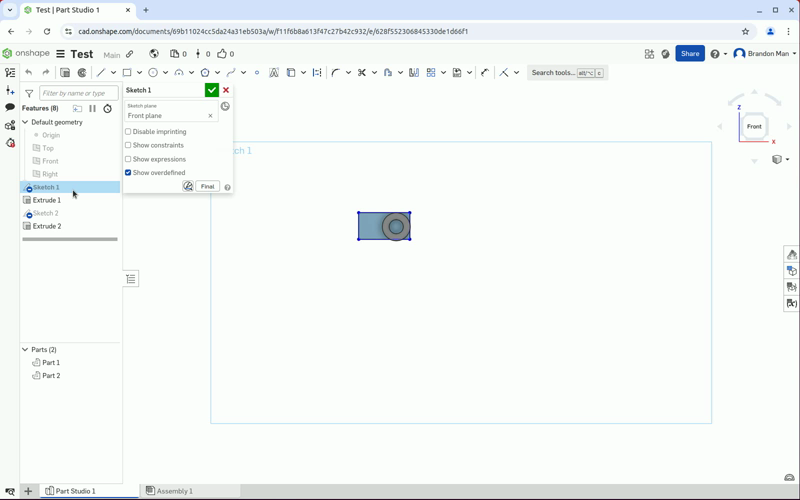
mouse_move(229, 92)
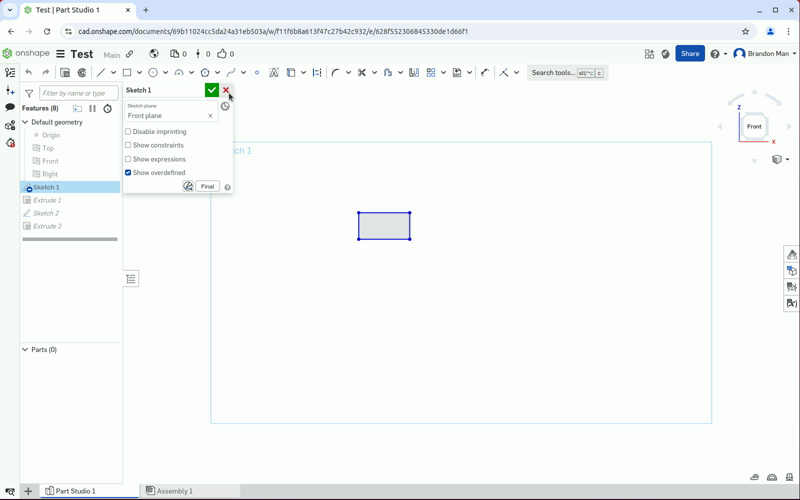
click(229, 92)
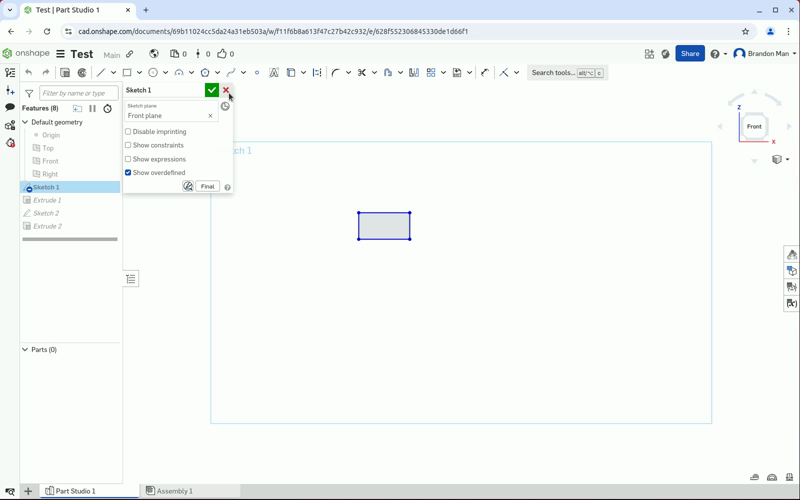
key(shift+s)
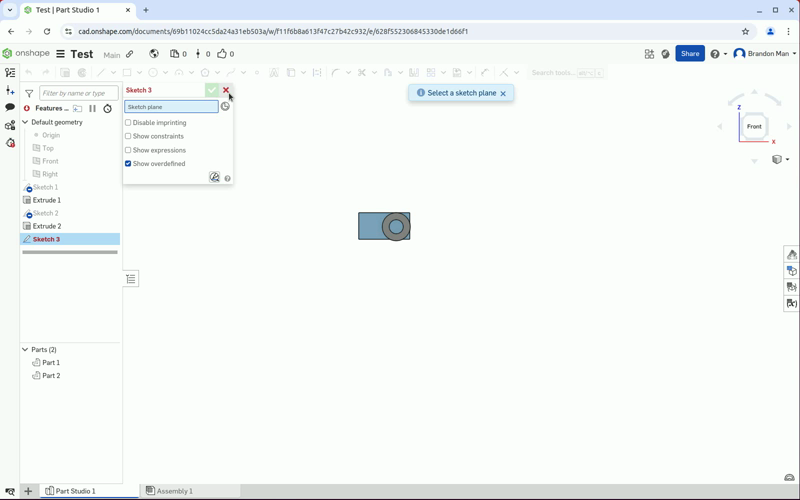
mouse_move(73, 163)
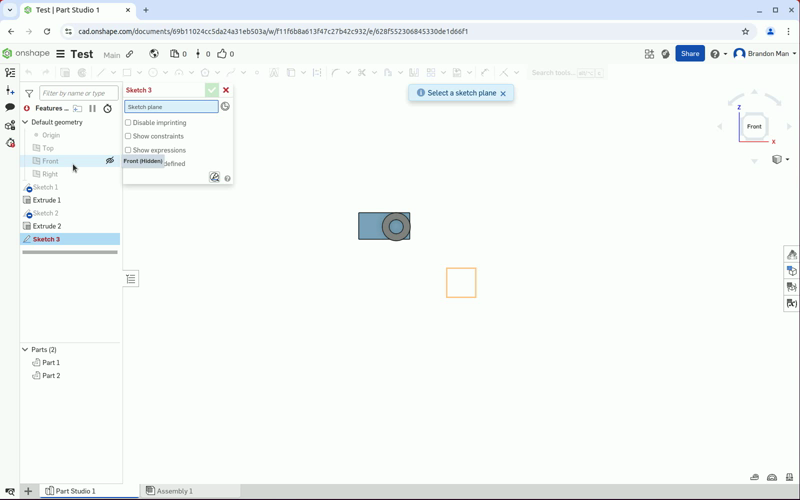
click(73, 163)
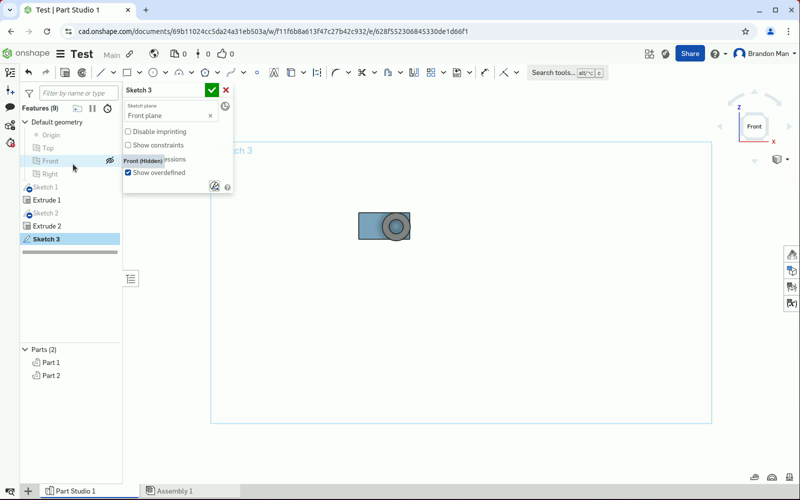
mouse_move(73, 352)
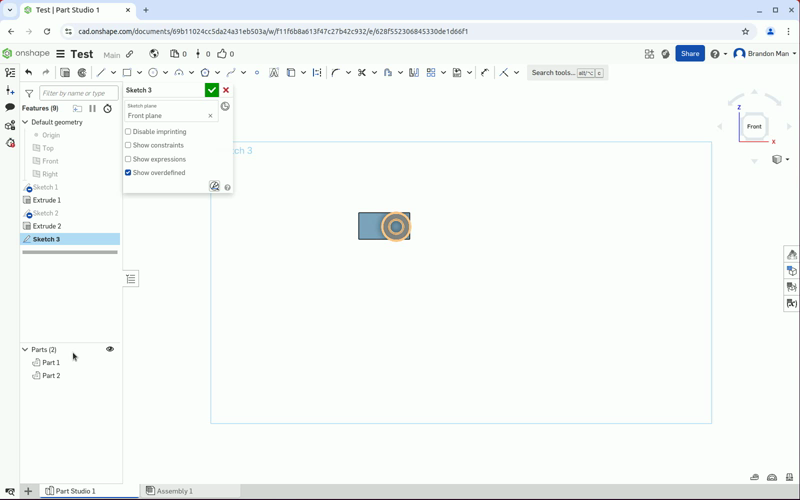
key(y)
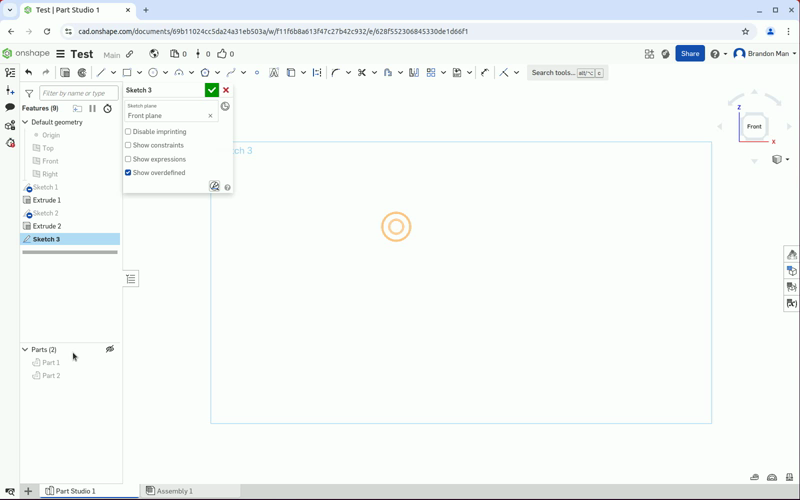
key(l)
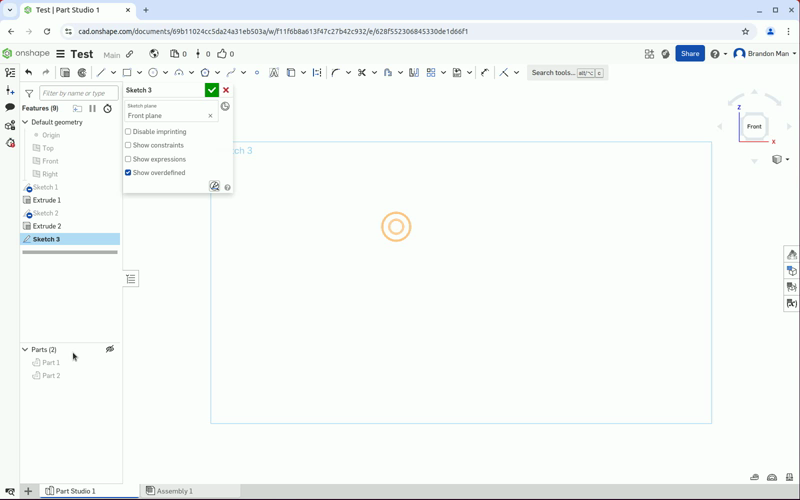
key_down(shift)
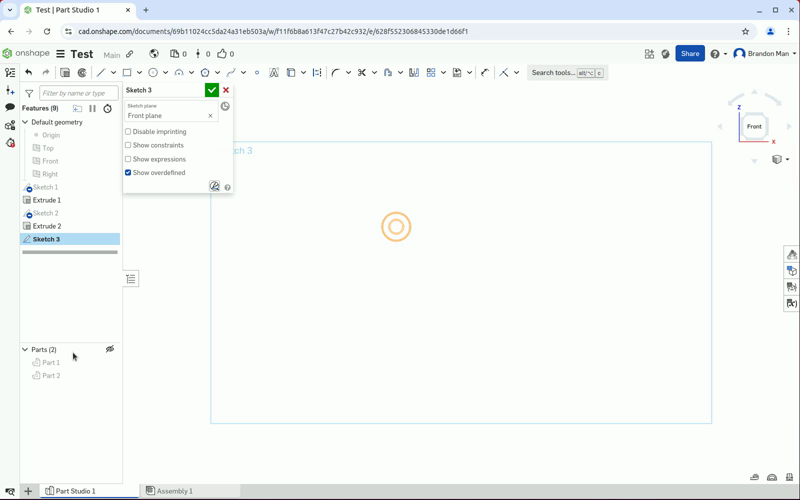
mouse_move(409, 239)
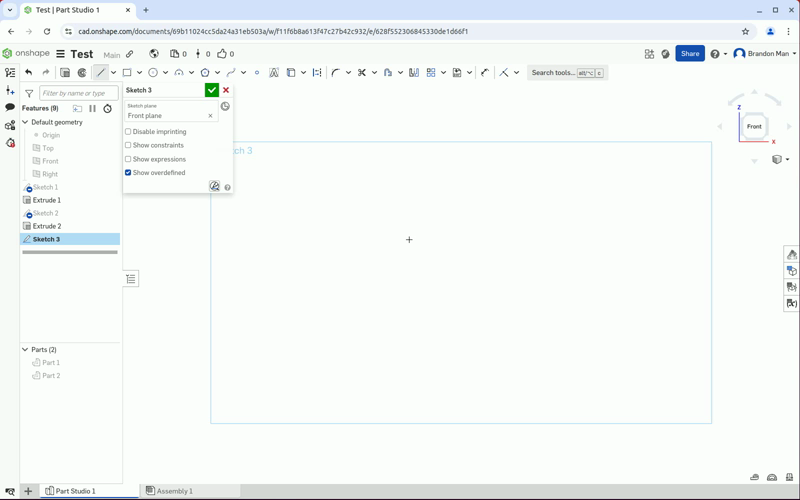
click(409, 239)
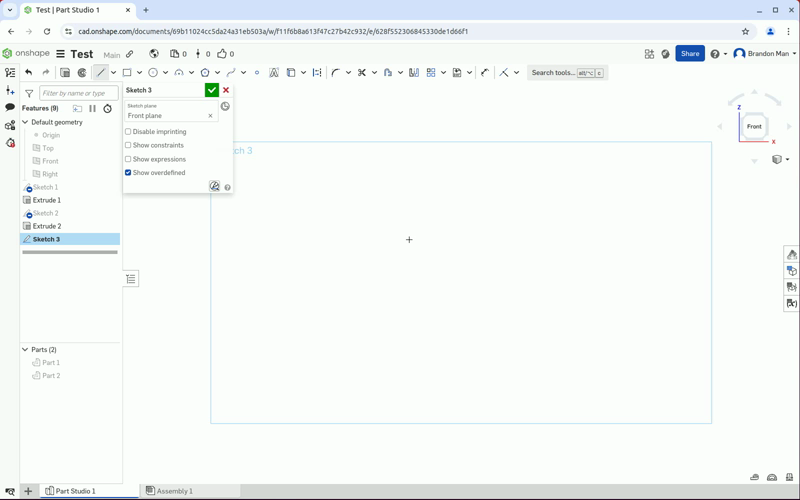
key_up(shift)
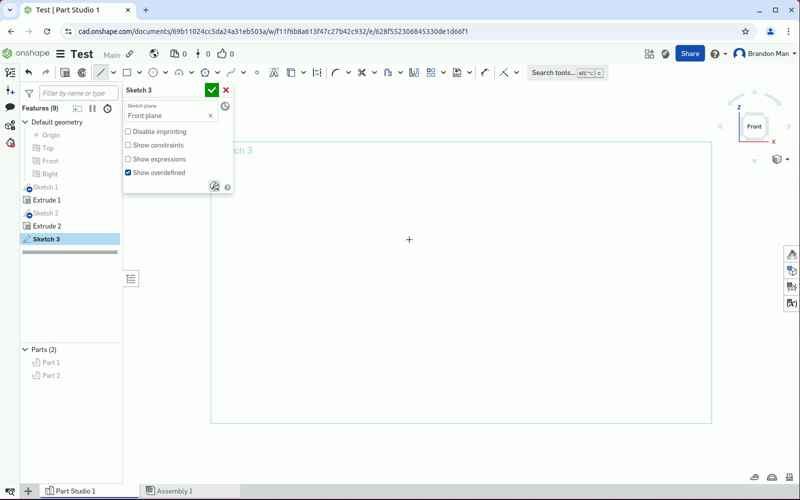
key_down(shift)
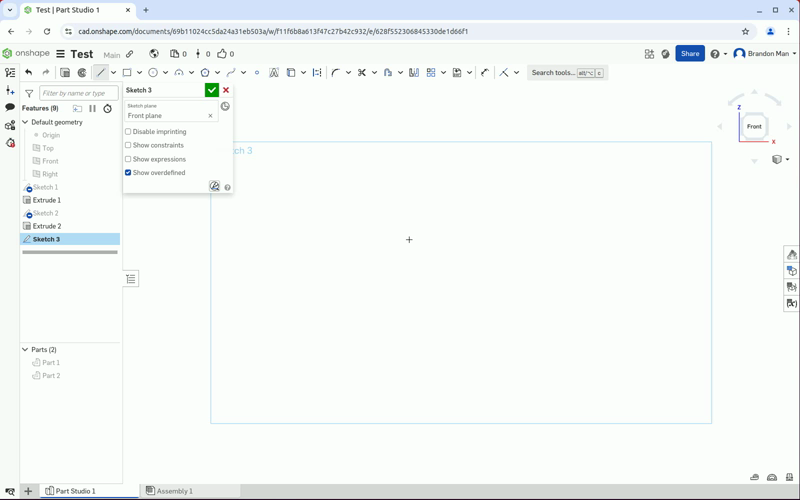
mouse_move(439, 239)
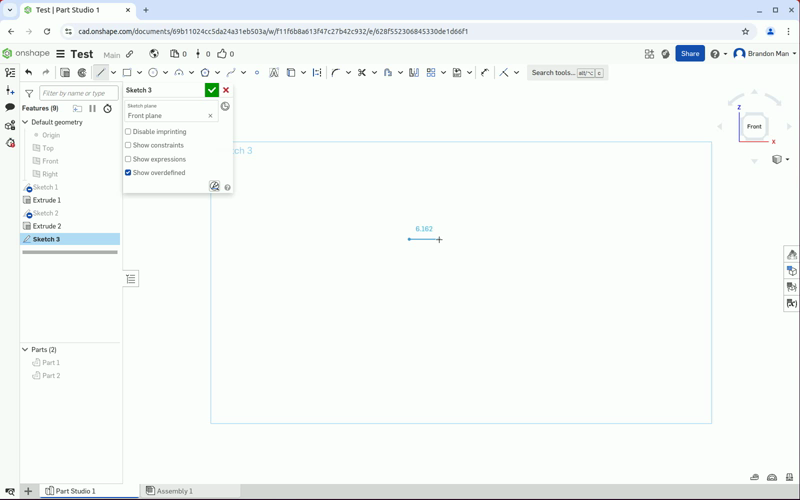
mouse_move(420, 239)
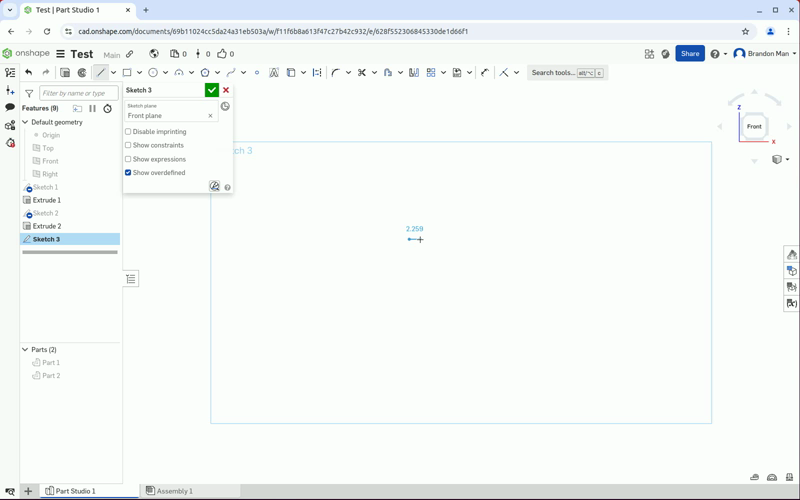
click(420, 239)
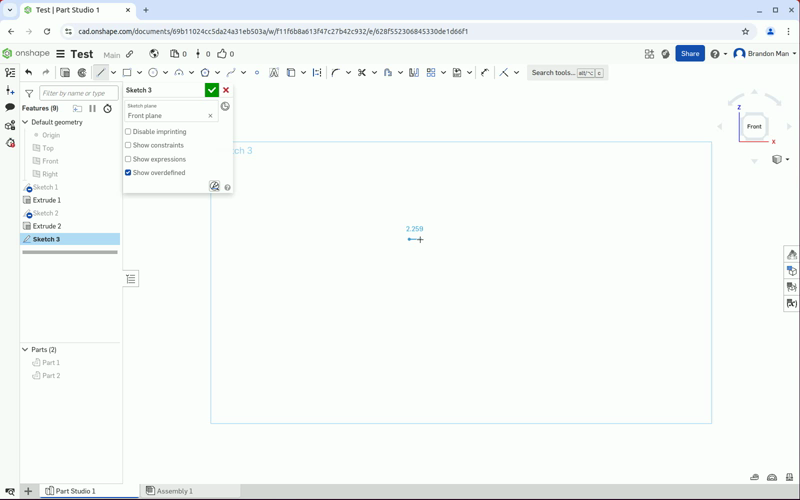
key_up(shift)
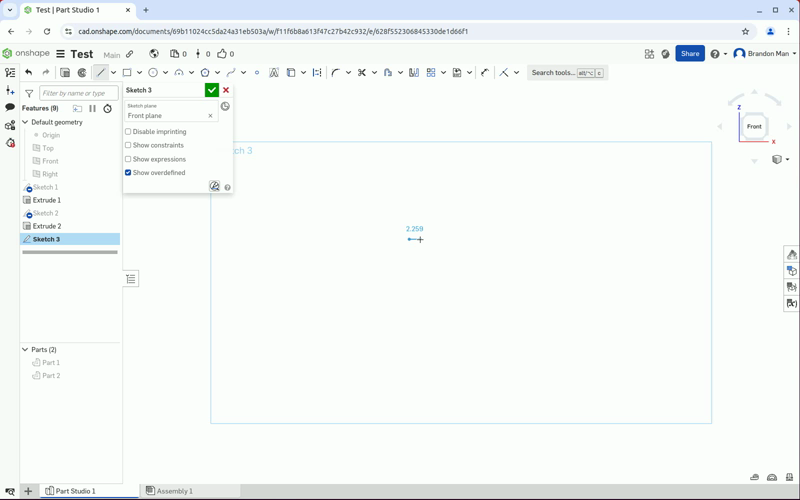
key_down(shift)
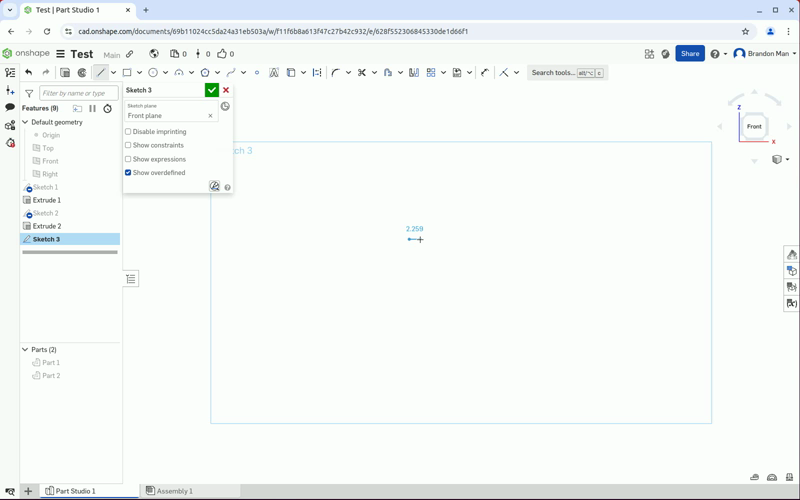
mouse_move(450, 239)
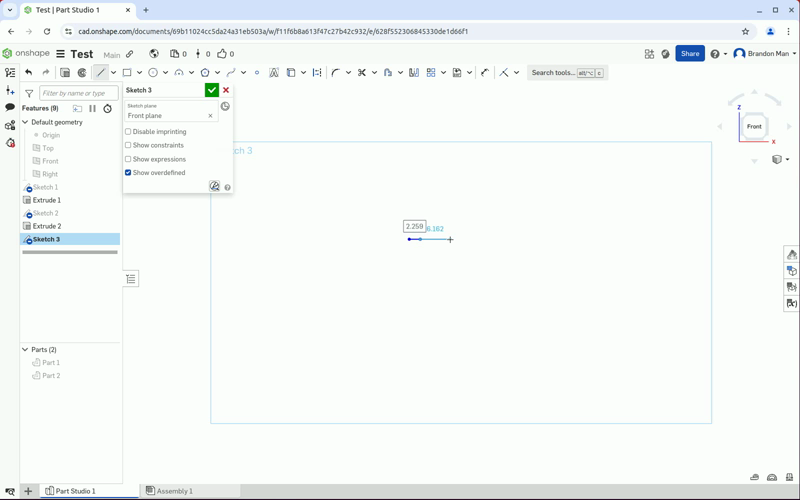
mouse_move(420, 211)
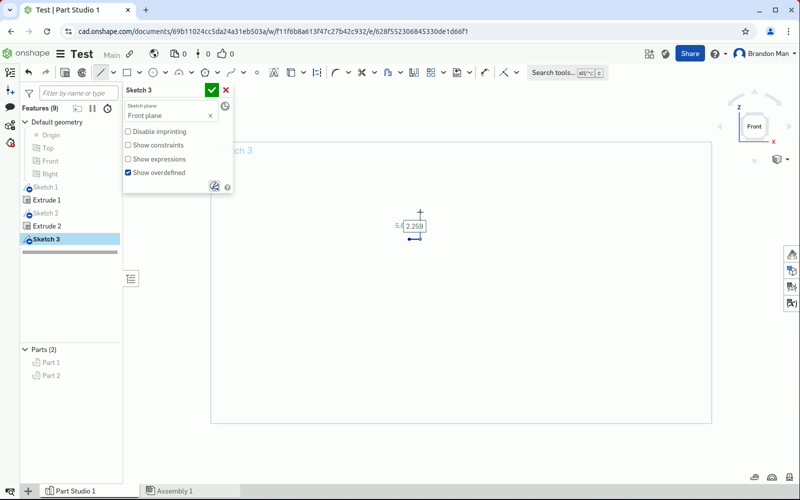
click(420, 211)
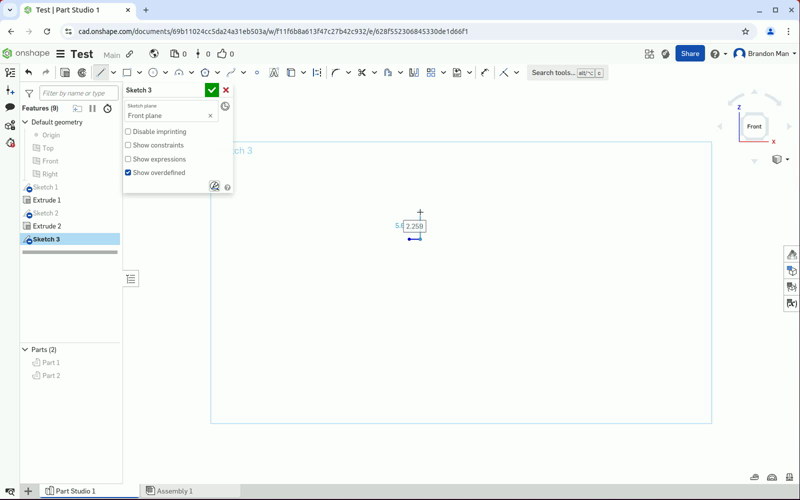
key_up(shift)
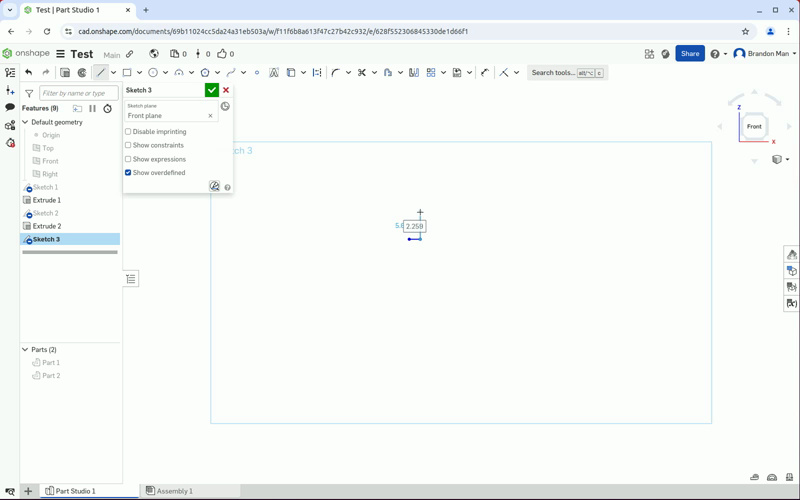
key_down(shift)
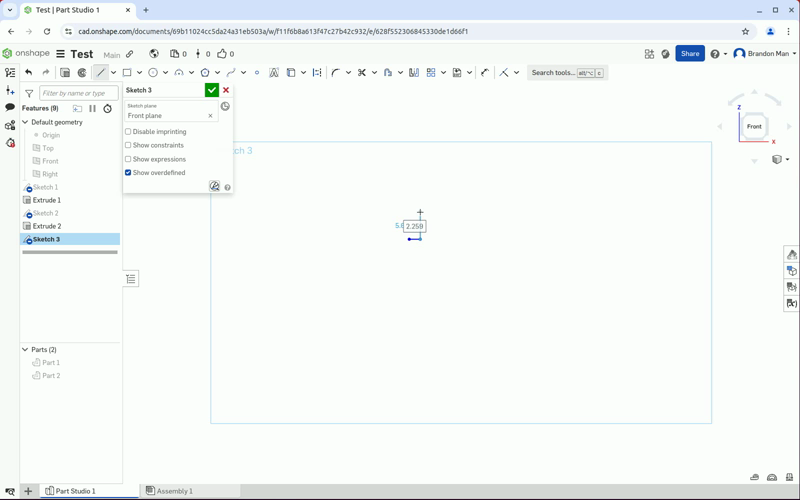
mouse_move(450, 211)
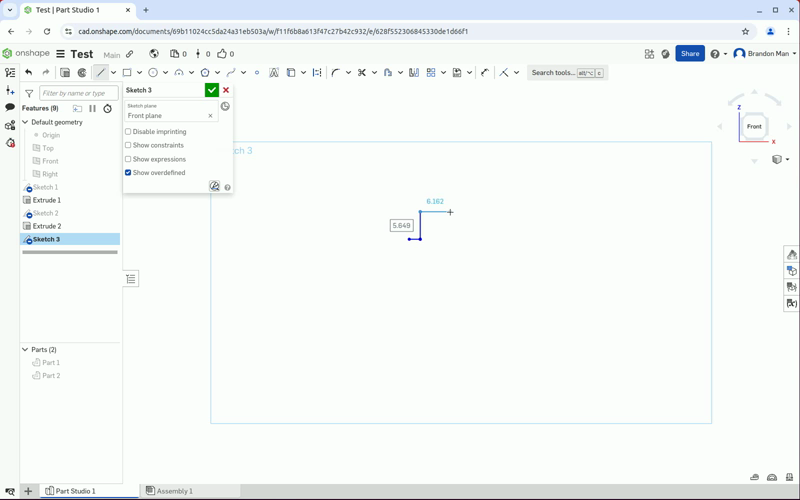
mouse_move(409, 211)
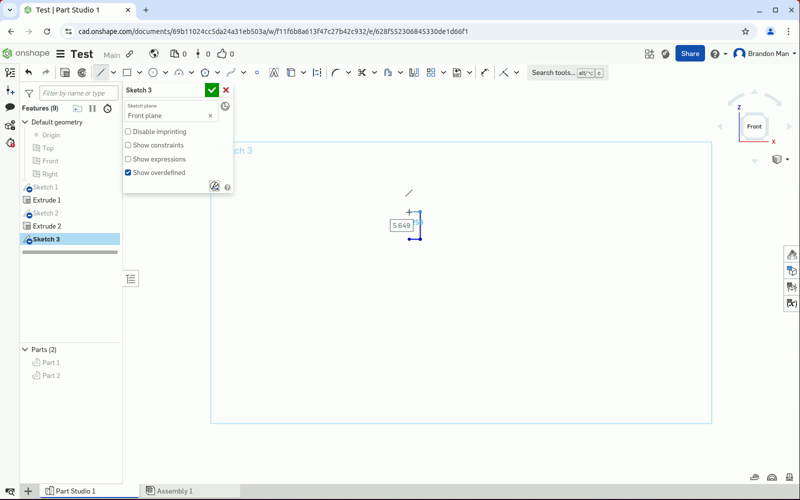
click(409, 211)
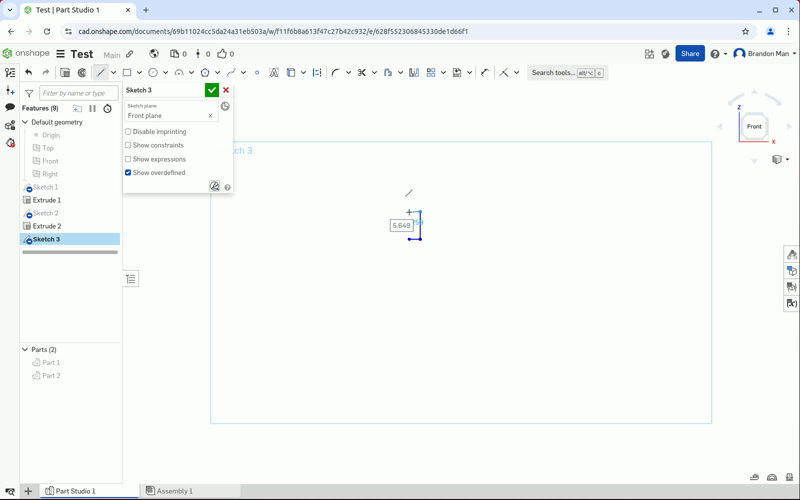
key_up(shift)
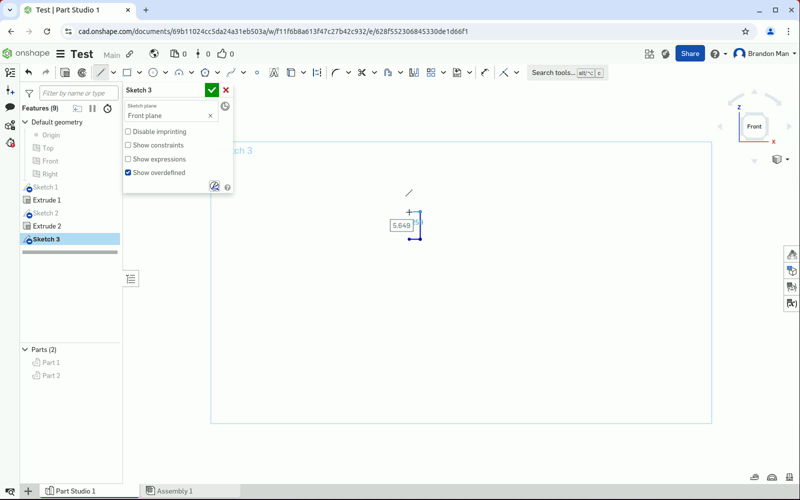
mouse_move(439, 211)
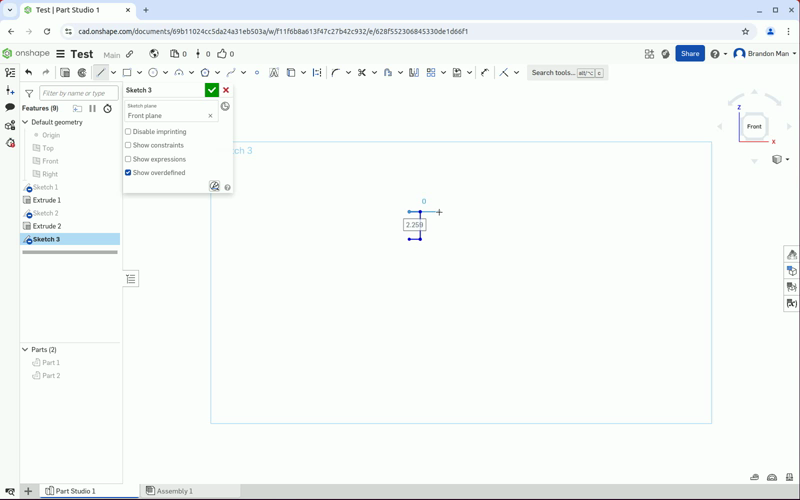
key_down(shift)
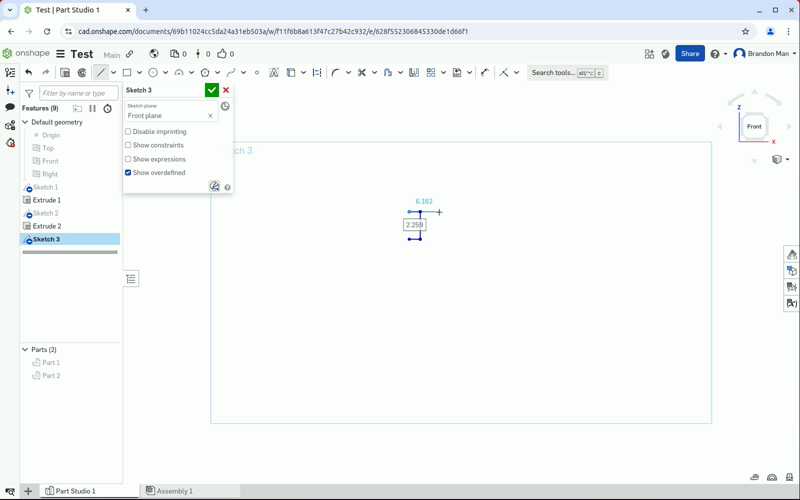
mouse_move(409, 239)
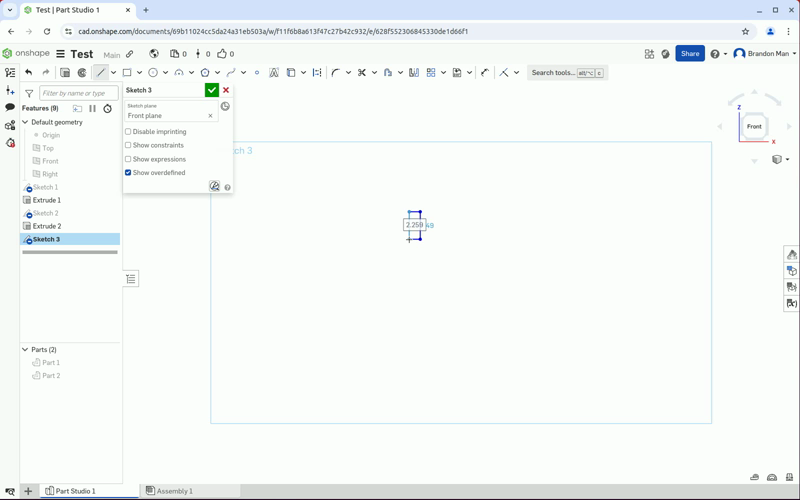
key_up(shift)
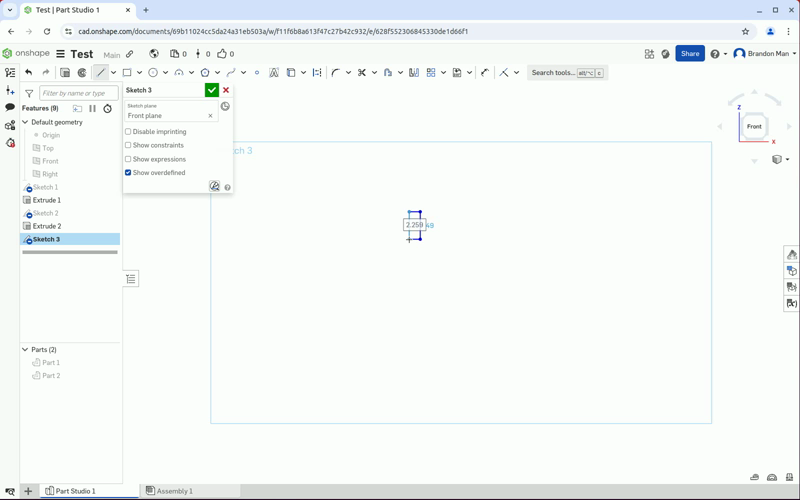
click(409, 239)
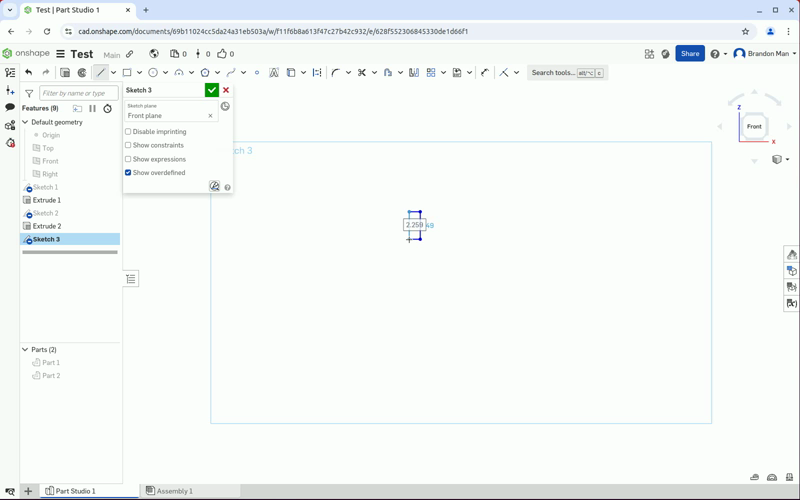
key(esc)
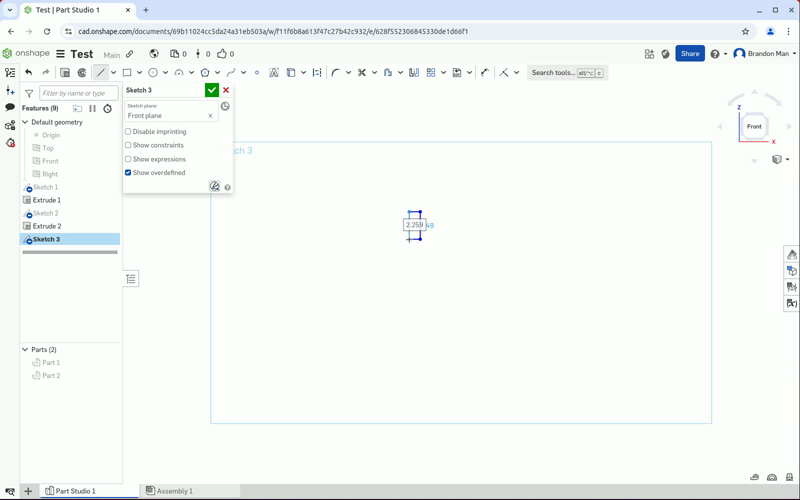
key(c)
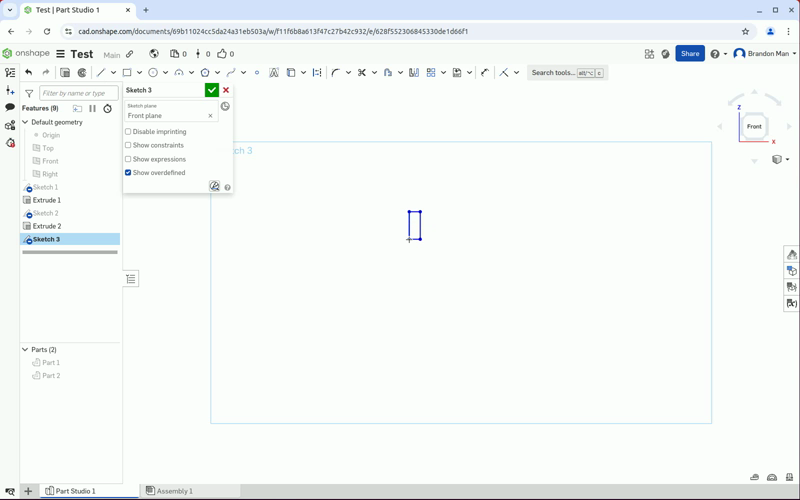
key_down(shift)
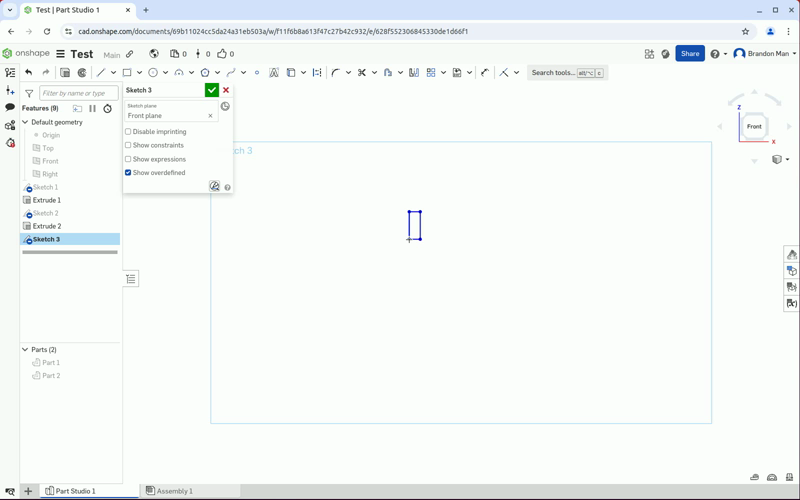
mouse_move(413, 225)
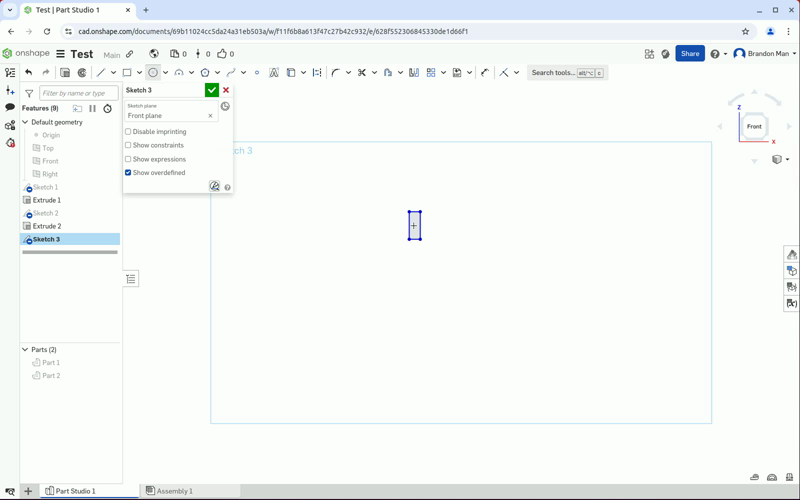
click(413, 225)
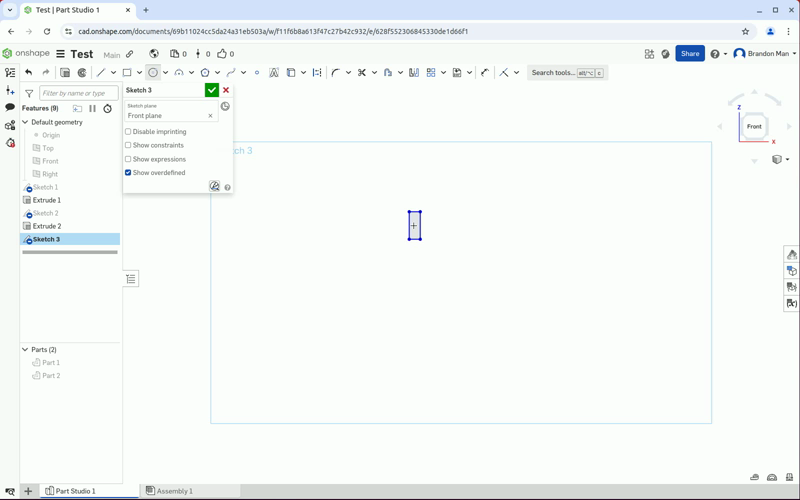
key_up(shift)
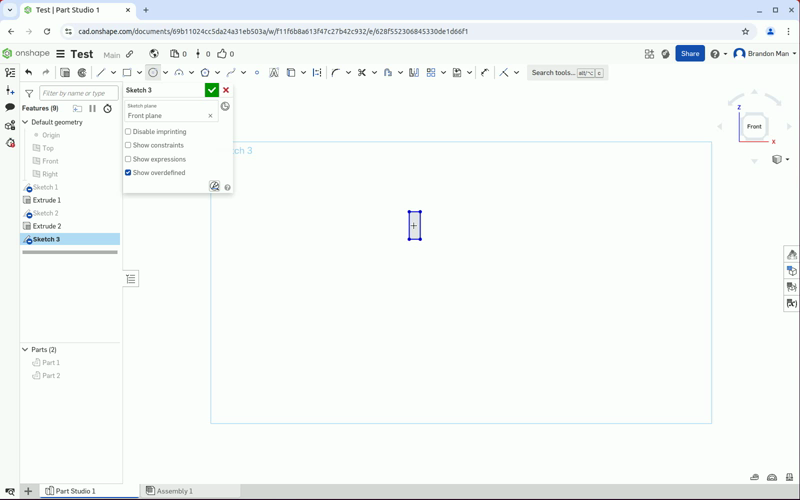
mouse_move(417, 225)
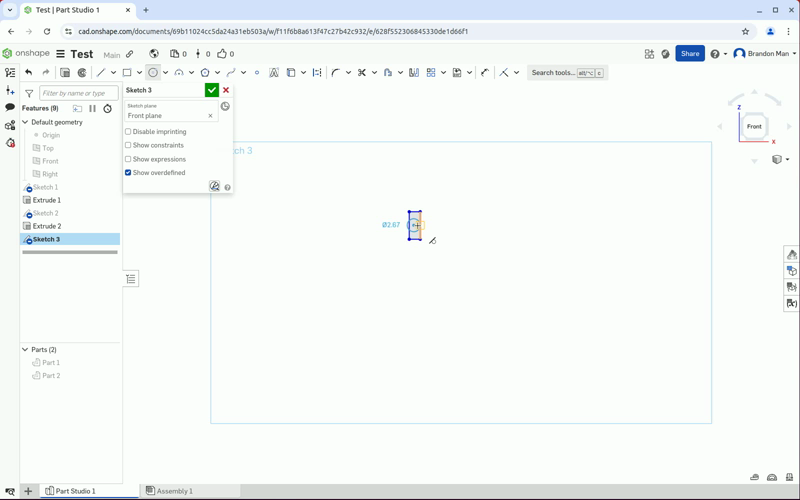
click(417, 225)
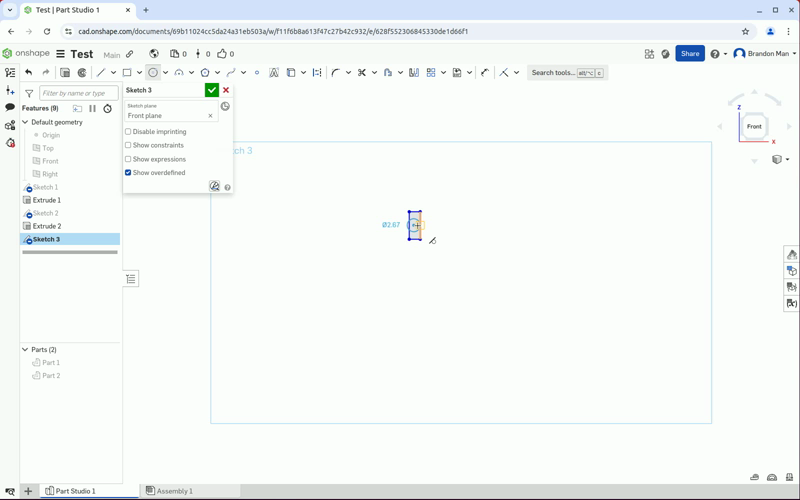
key(esc)
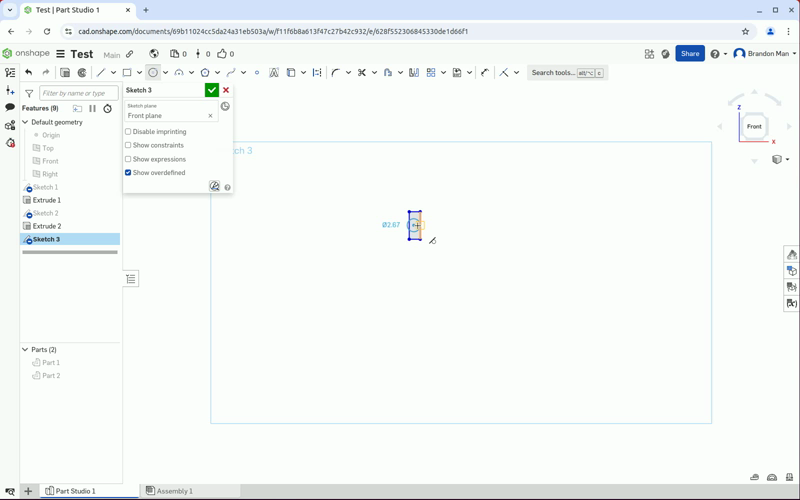
mouse_move(411, 220)
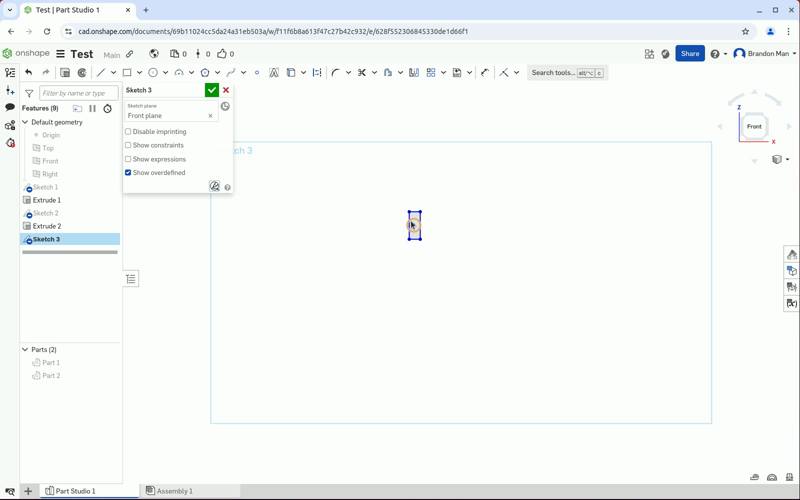
scroll(6)
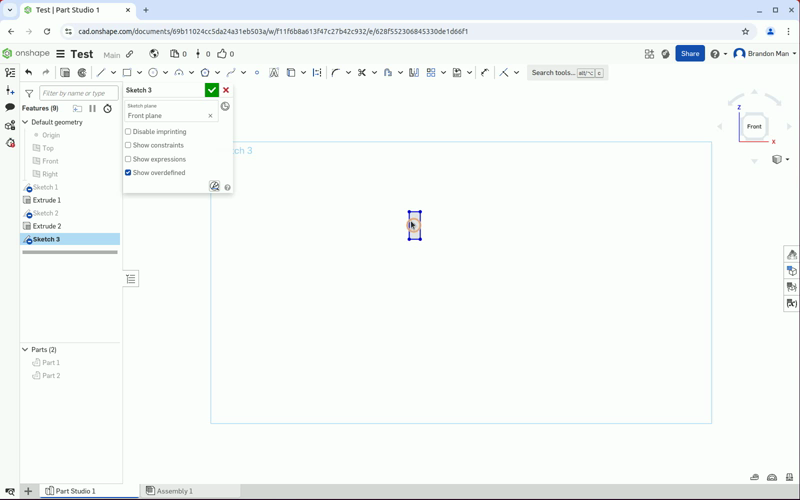
scroll(6)
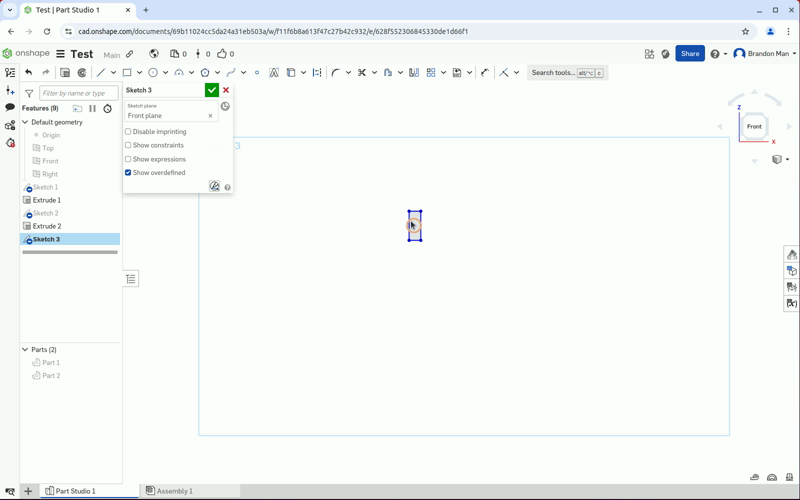
scroll(6)
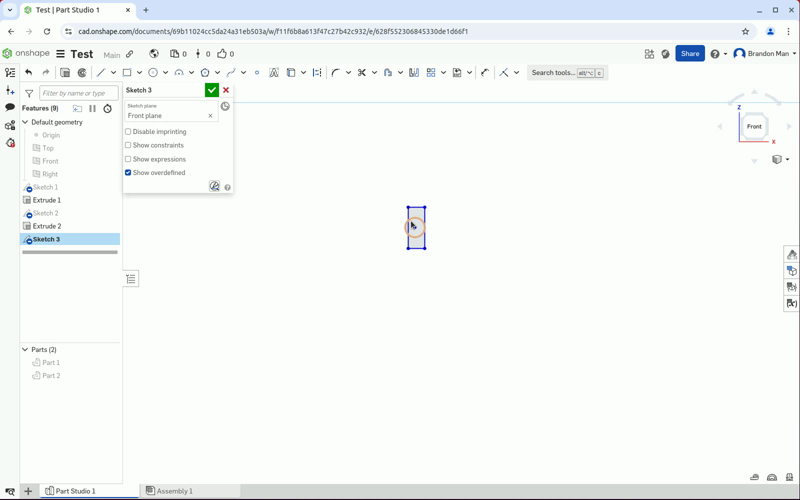
scroll(6)
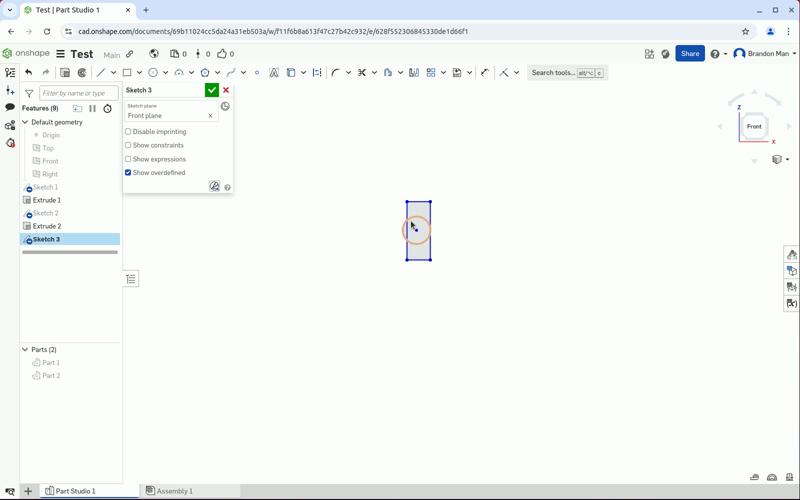
scroll(6)
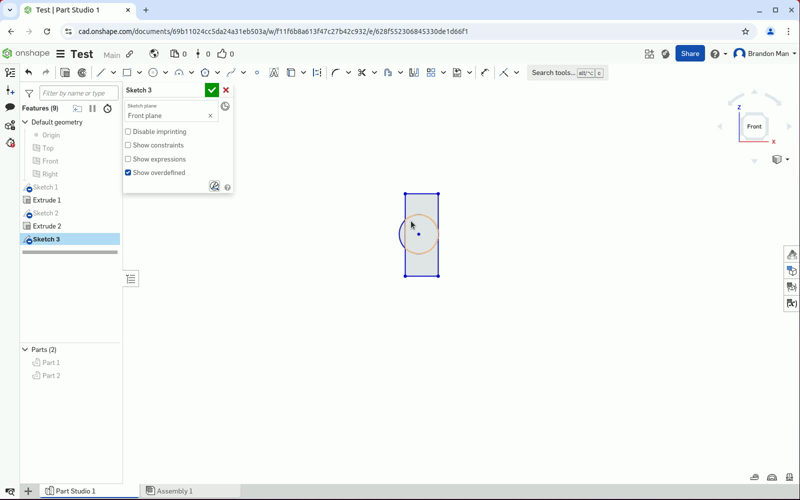
scroll(6)
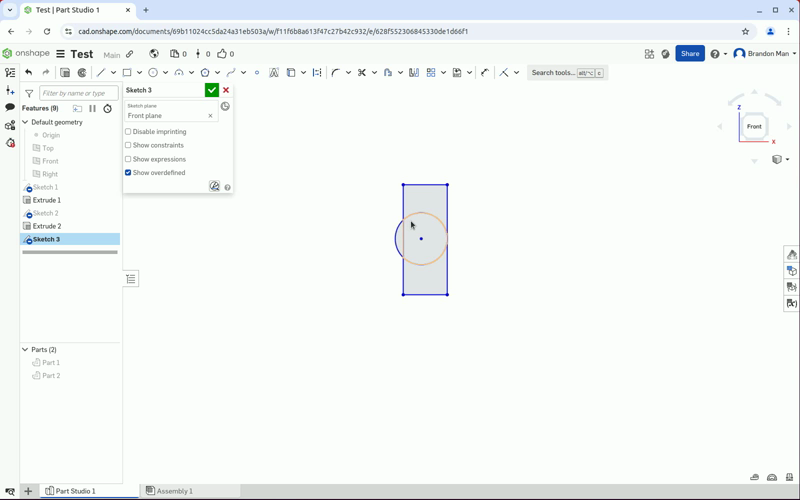
scroll(6)
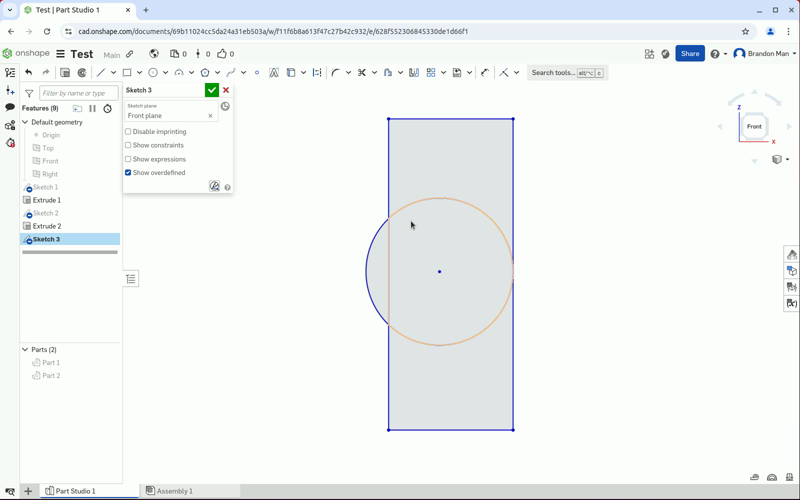
click(411, 220)
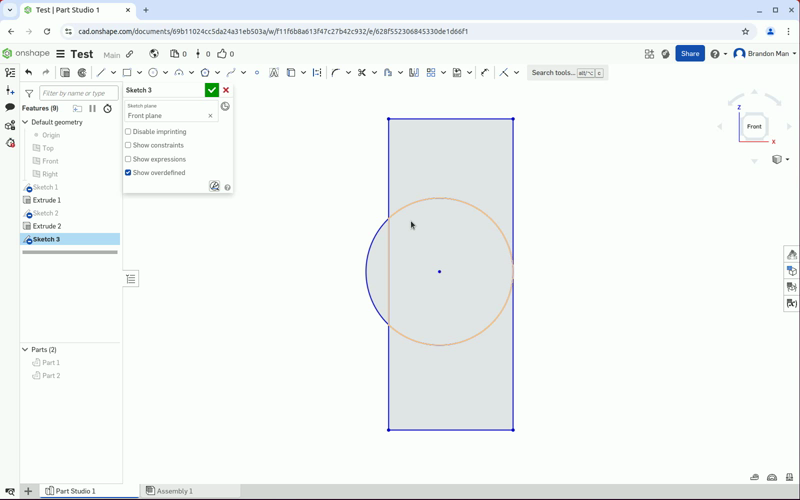
scroll(-6)
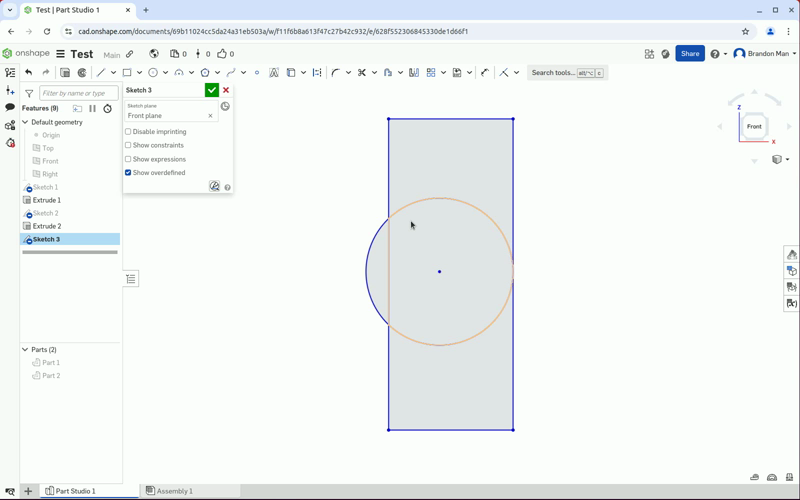
scroll(-6)
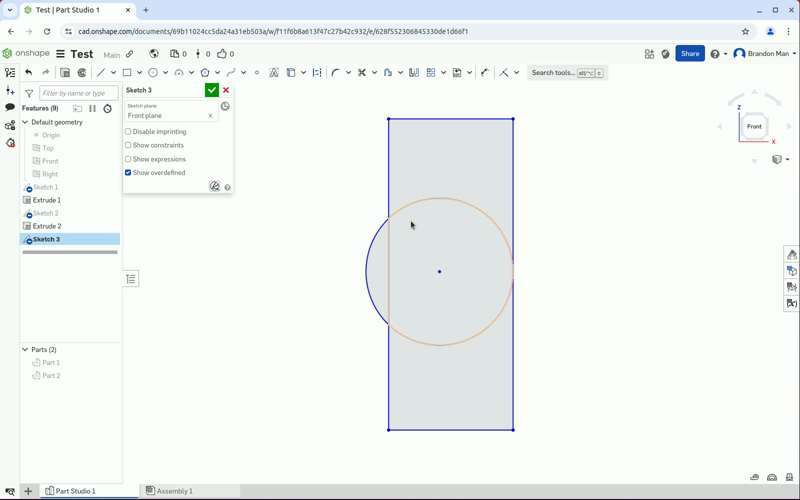
scroll(-6)
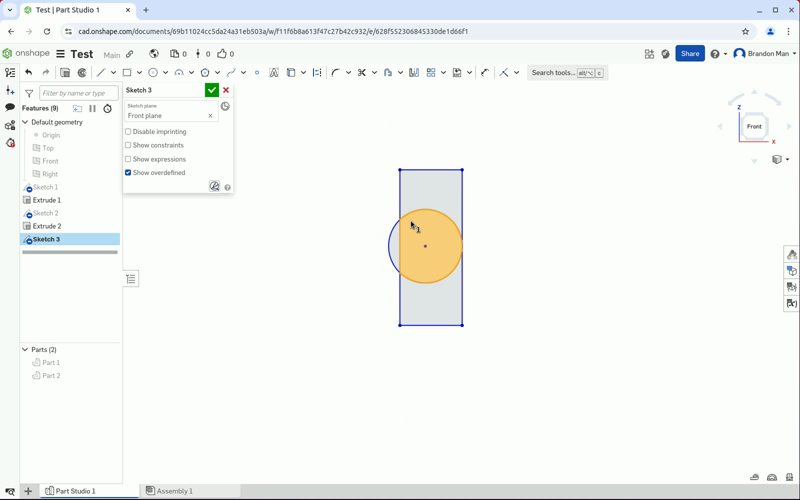
scroll(-6)
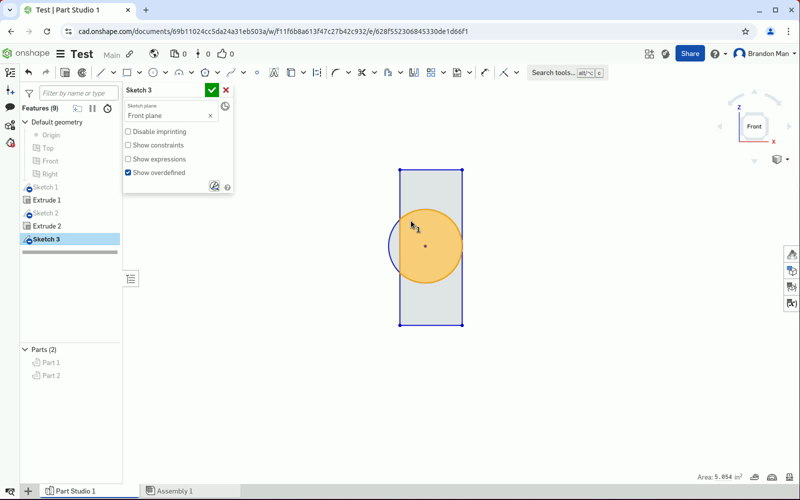
scroll(-6)
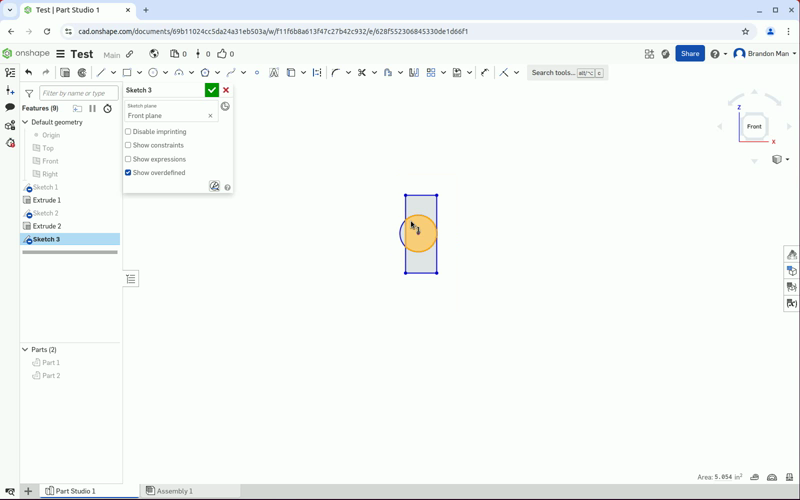
scroll(-6)
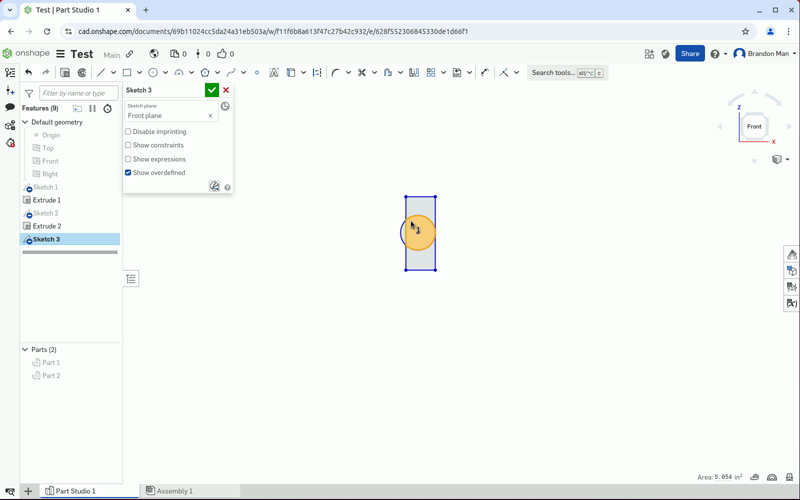
scroll(-6)
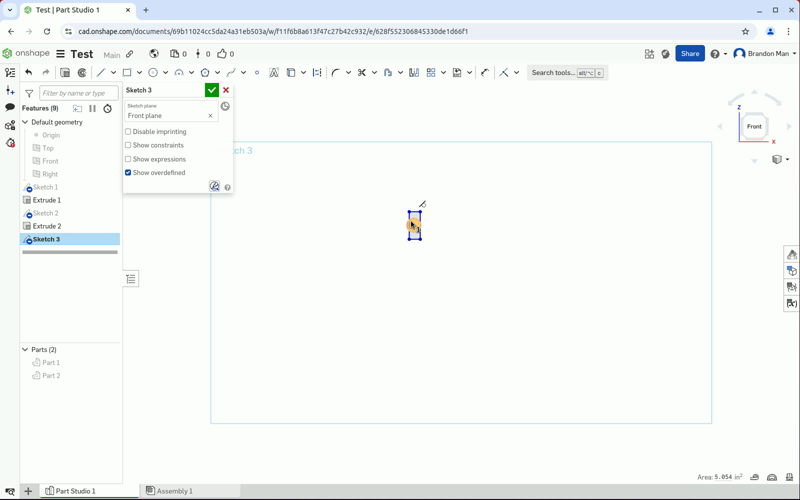
mouse_move(73, 352)
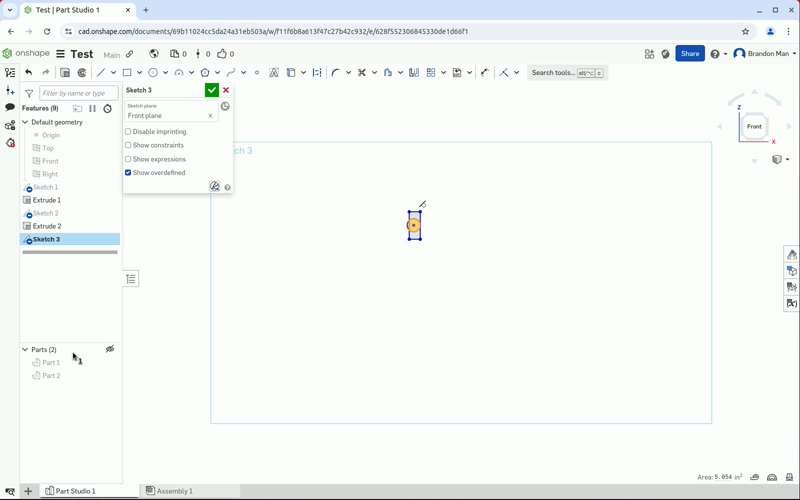
key(shift+y)
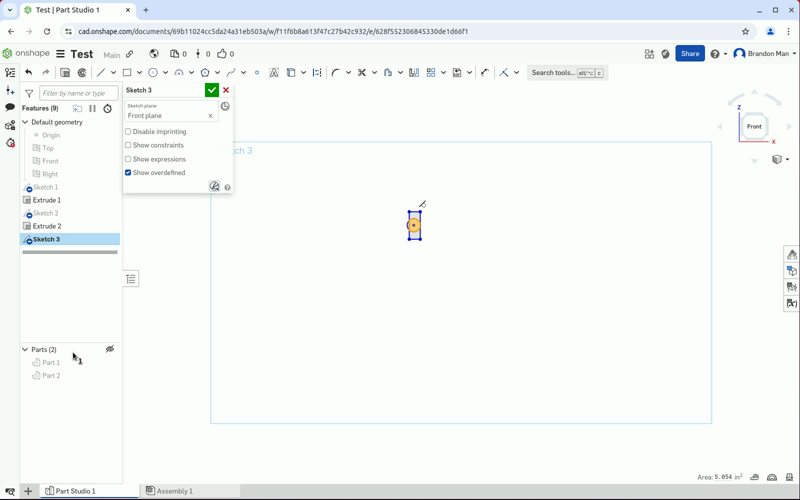
key(shift+e)
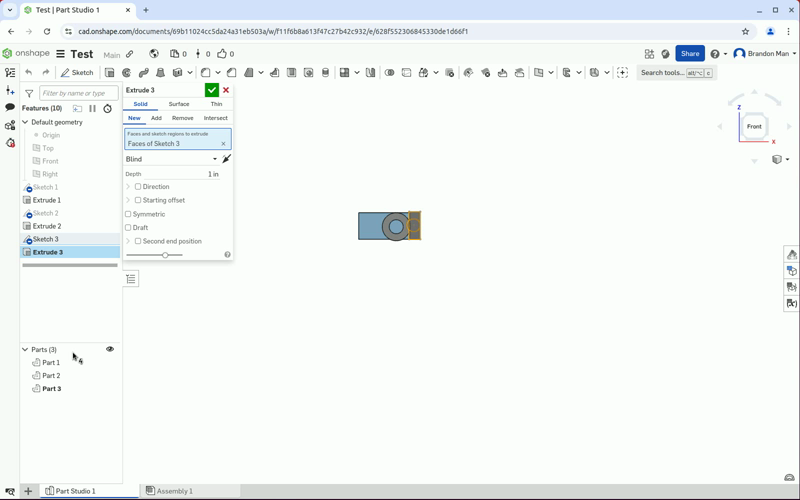
mouse_move(143, 106)
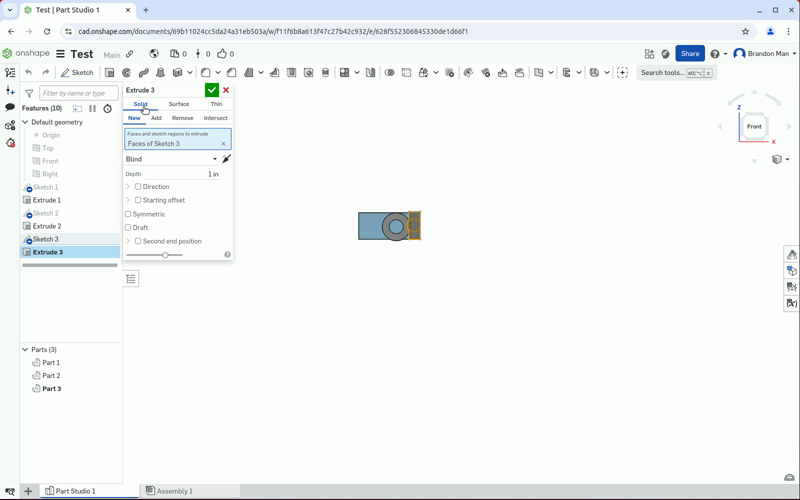
click(143, 106)
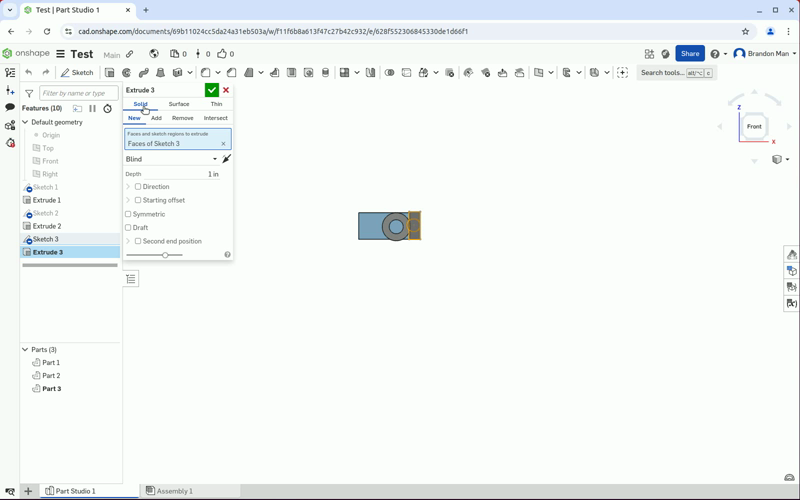
mouse_move(137, 120)
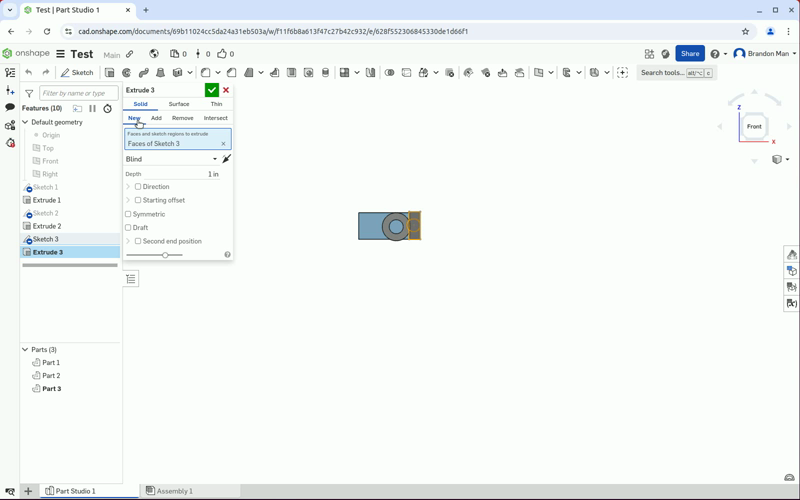
click(137, 120)
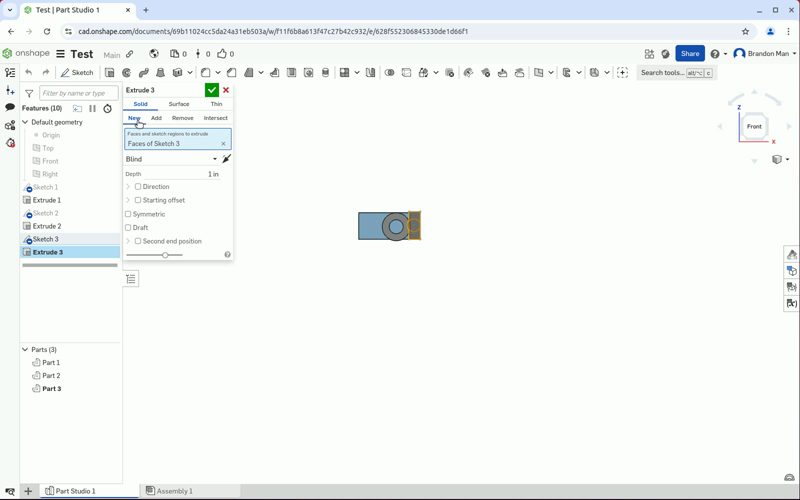
key(tab, 4)
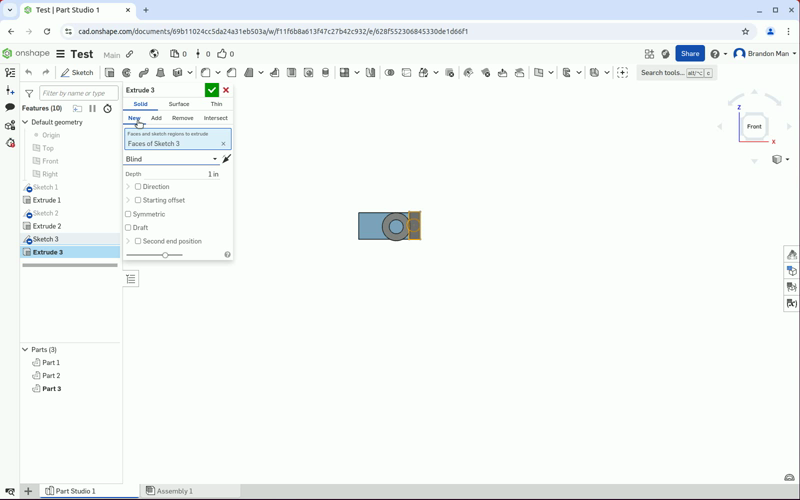
text(8.666)
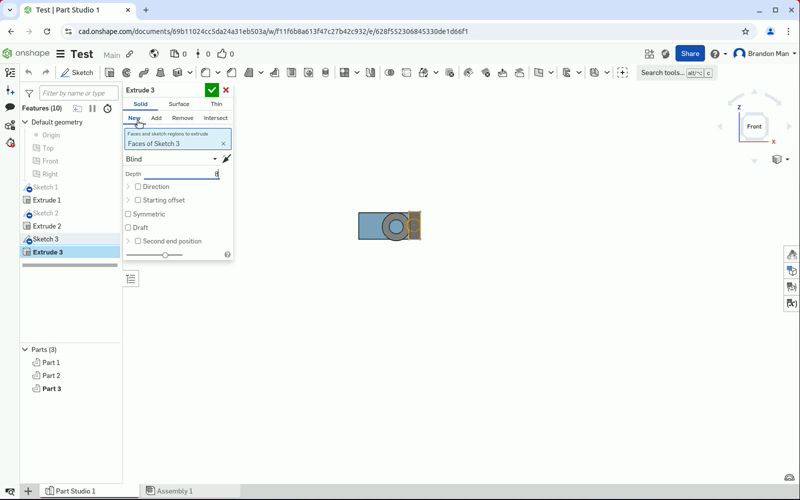
key(tab, 3)
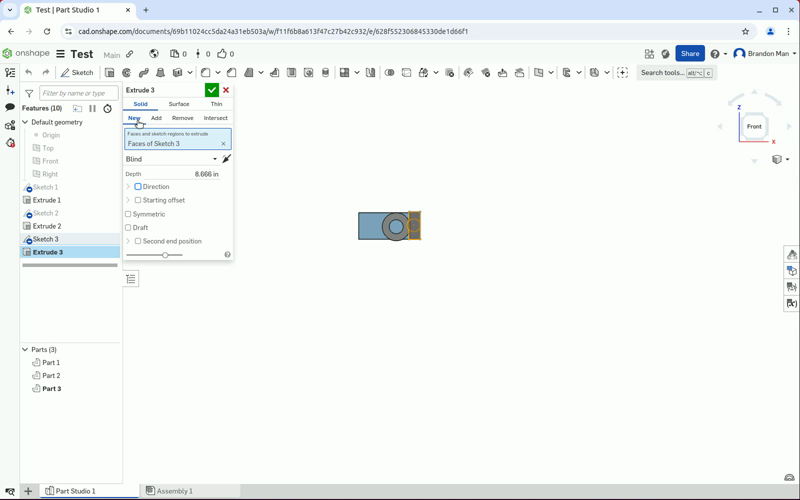
key(tab, 2)
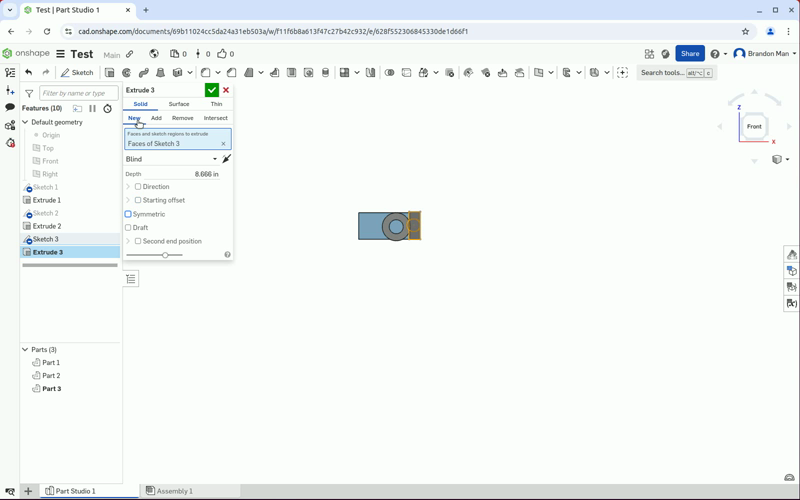
key(space)
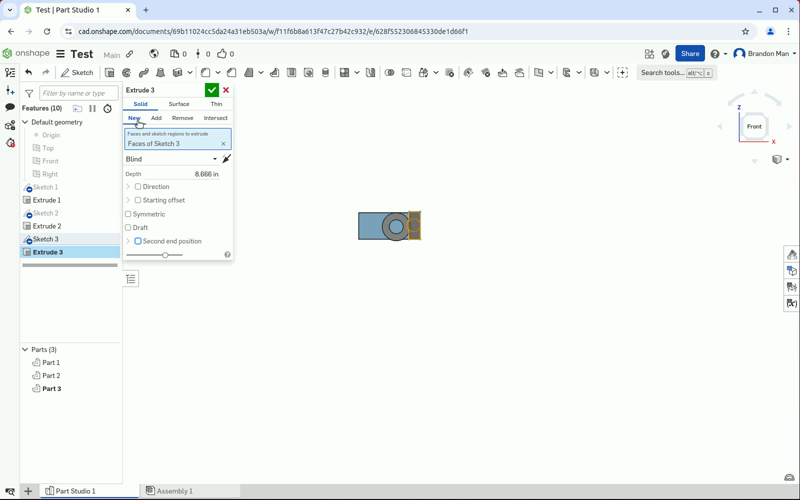
key(tab, 3)
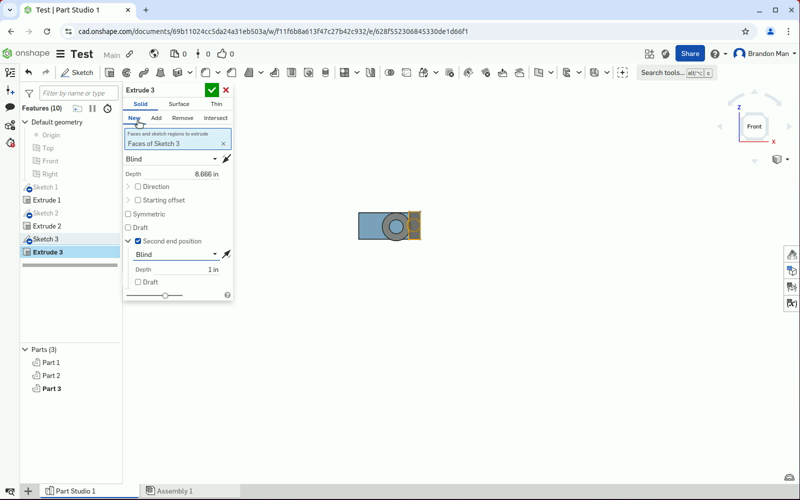
text(7.462)
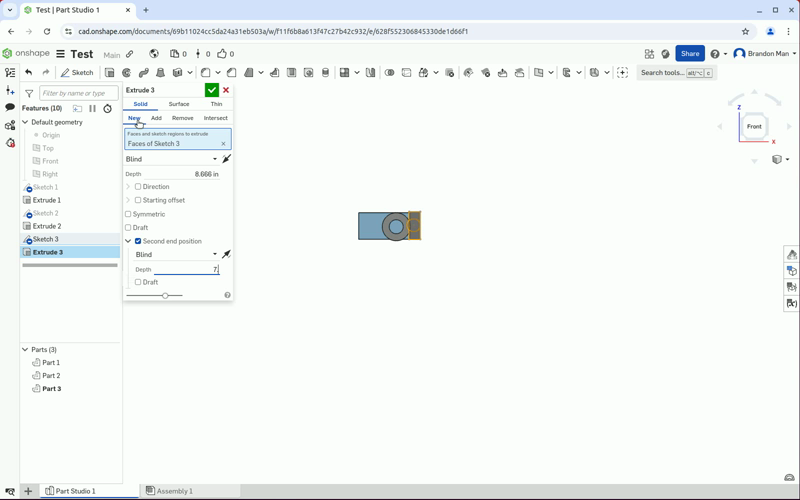
key(enter)
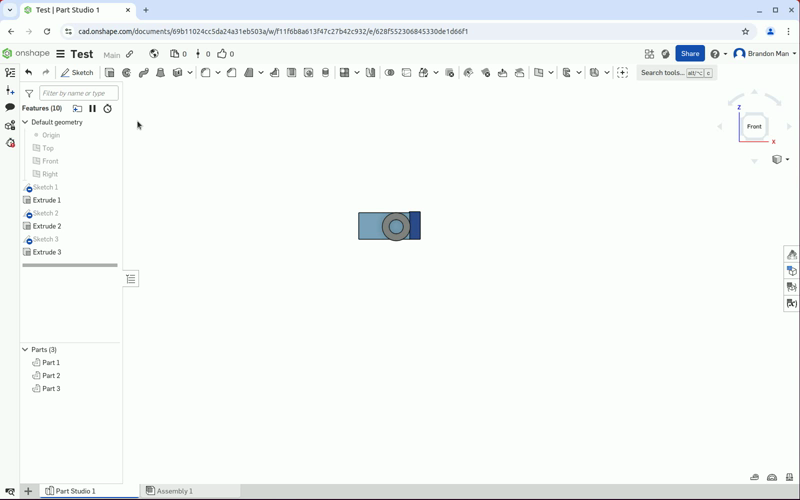
key(shift+h)
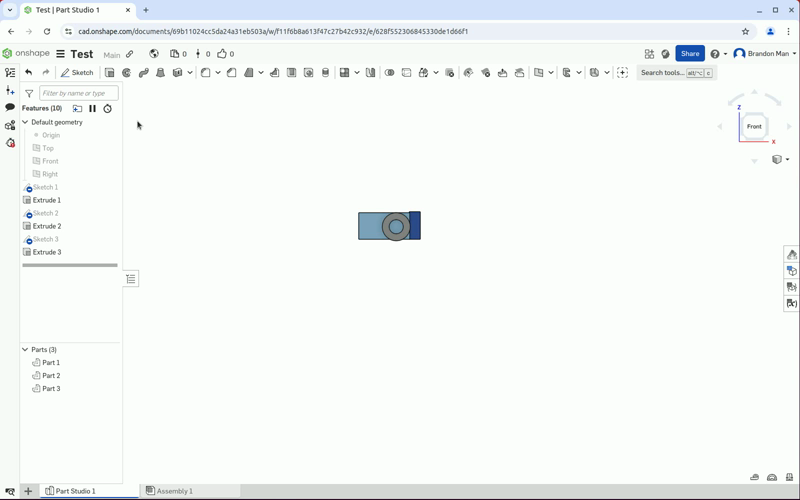
key(shift+h)
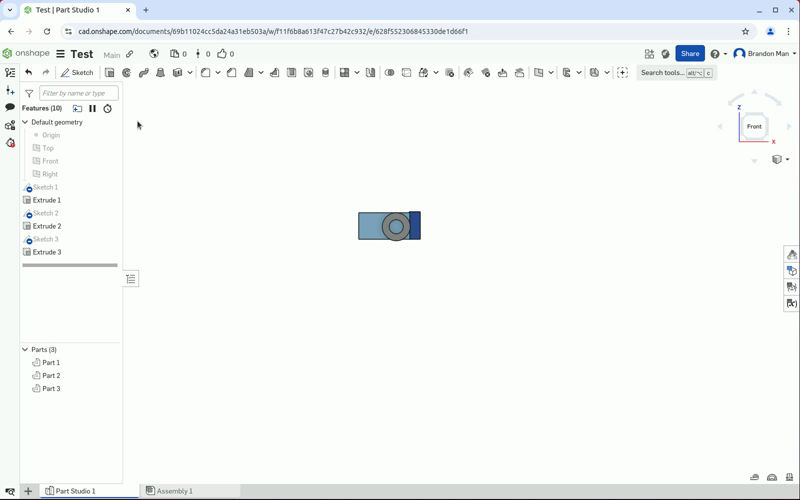
mouse_move(73, 189)
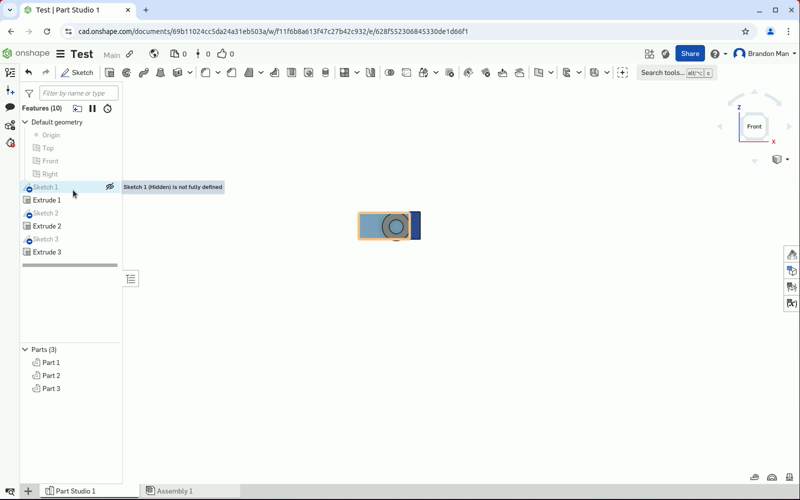
click(73, 189)
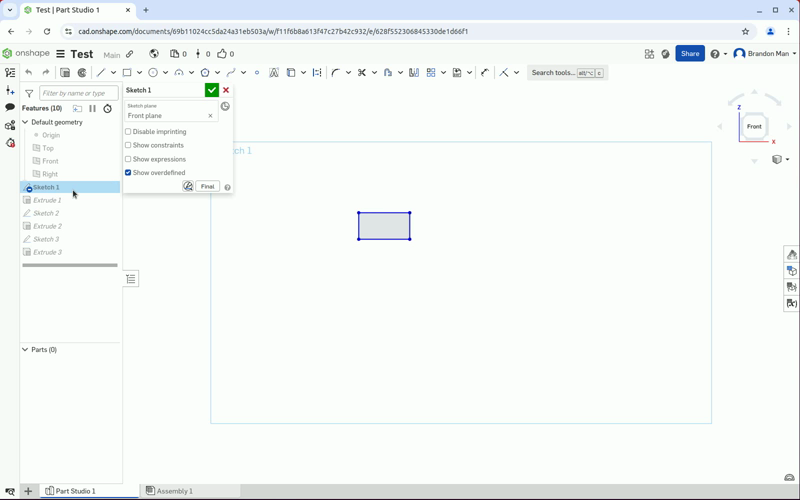
mouse_move(229, 92)
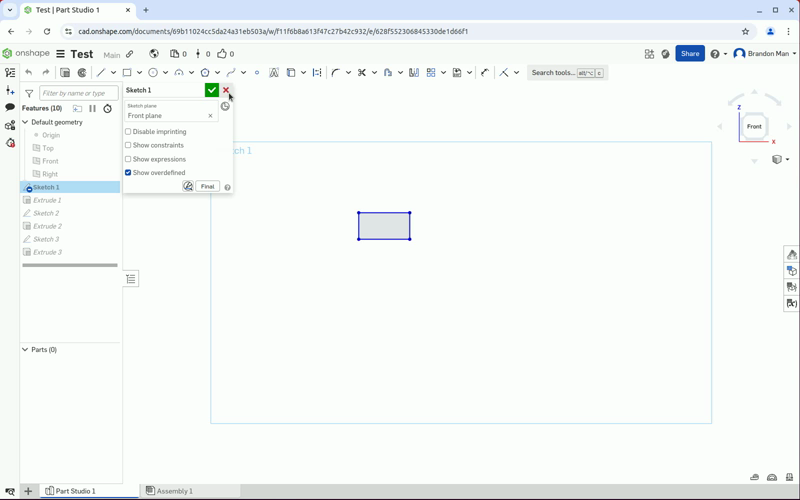
click(229, 92)
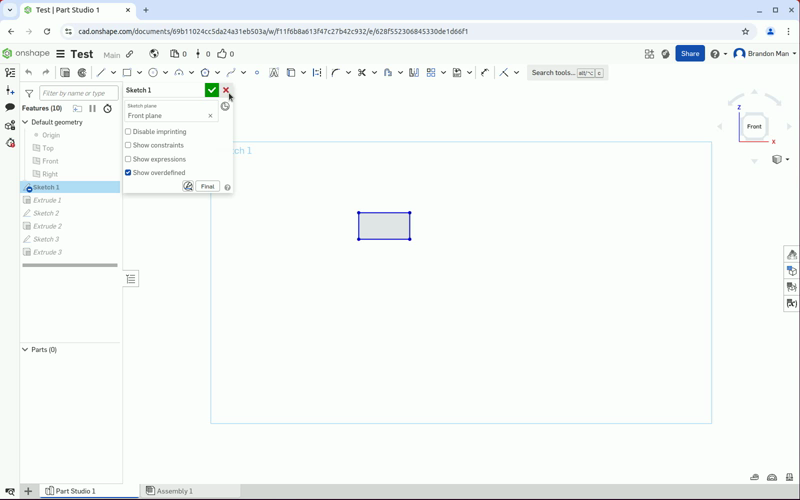
key(shift+s)
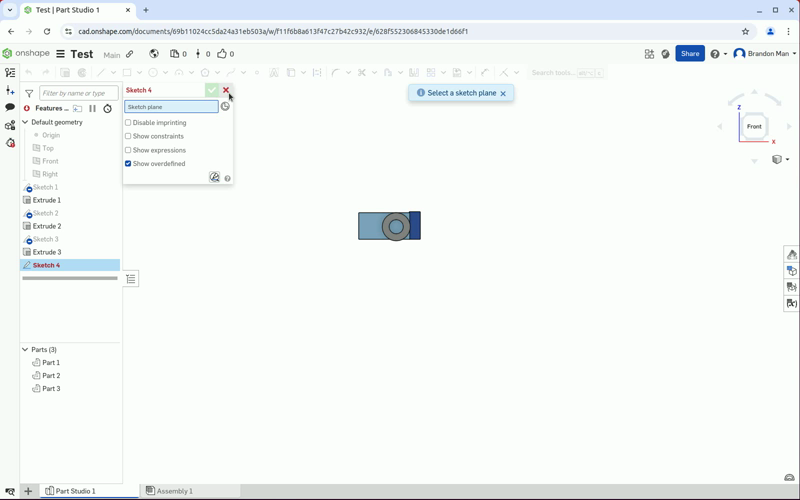
mouse_move(73, 163)
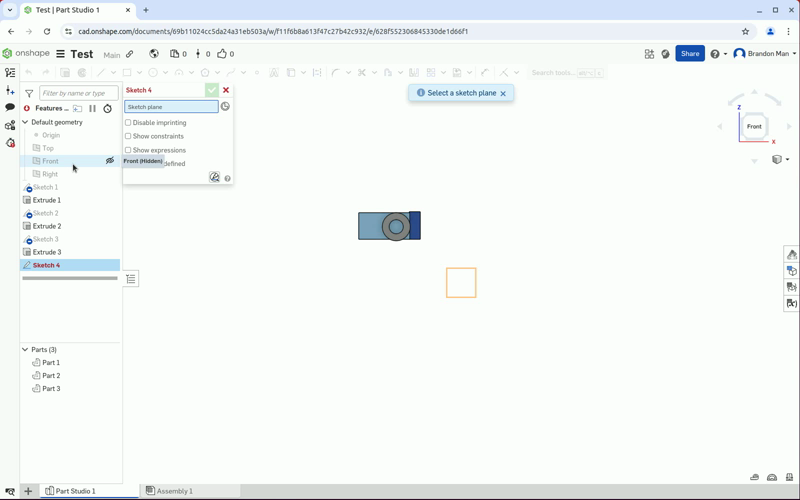
click(73, 163)
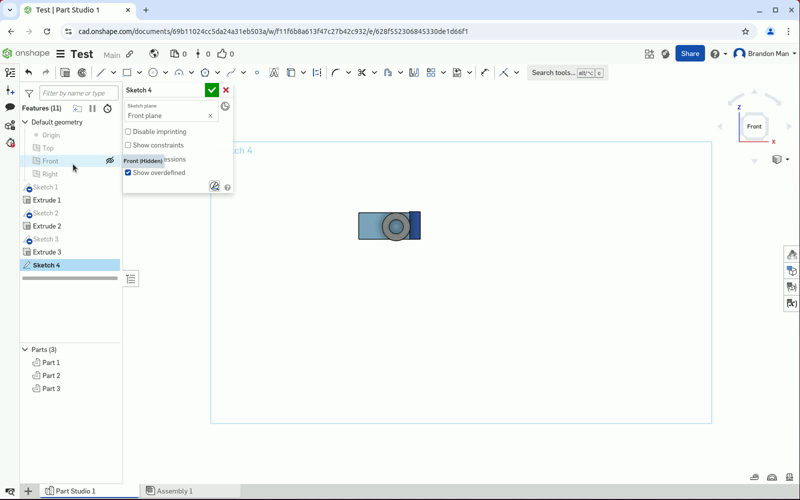
mouse_move(73, 352)
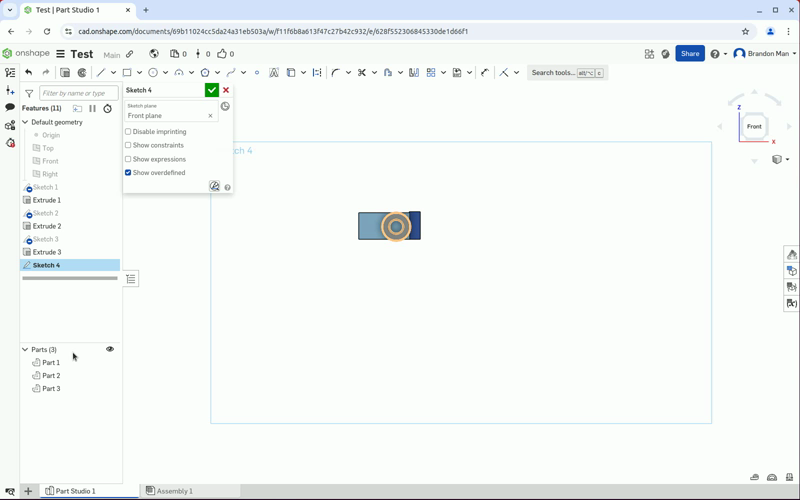
key(y)
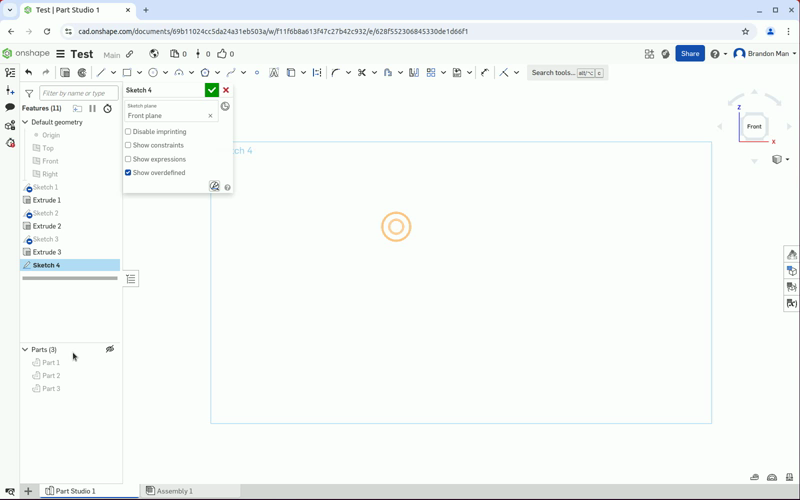
key(l)
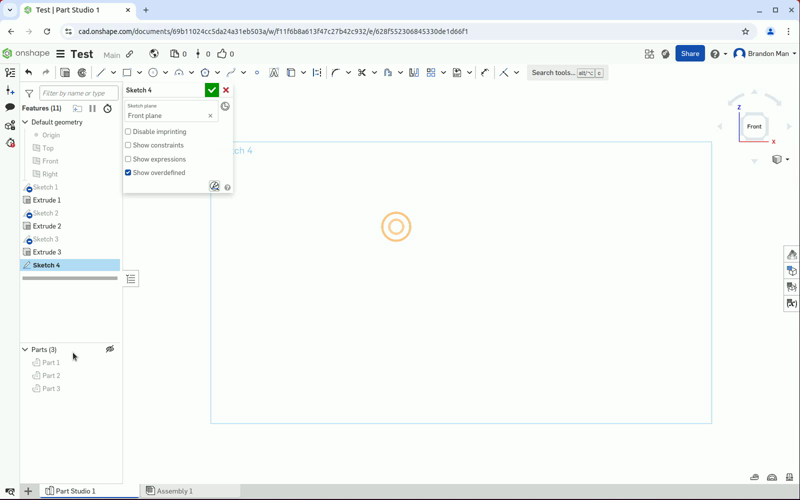
key_down(shift)
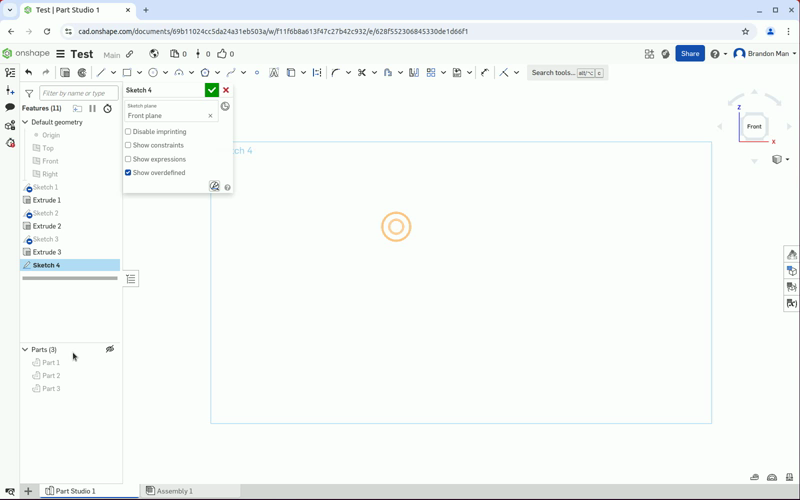
mouse_move(348, 239)
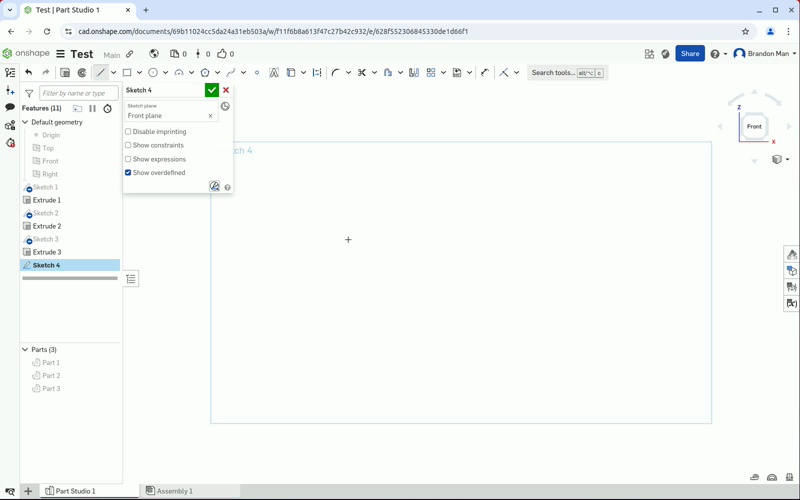
click(348, 239)
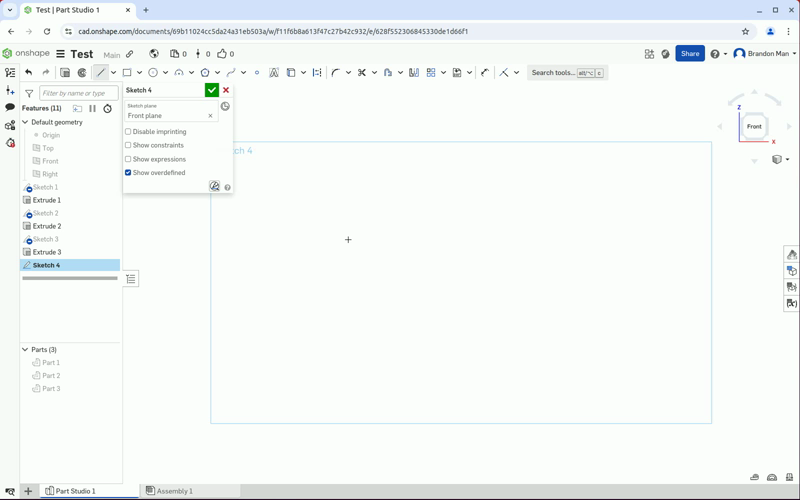
key_up(shift)
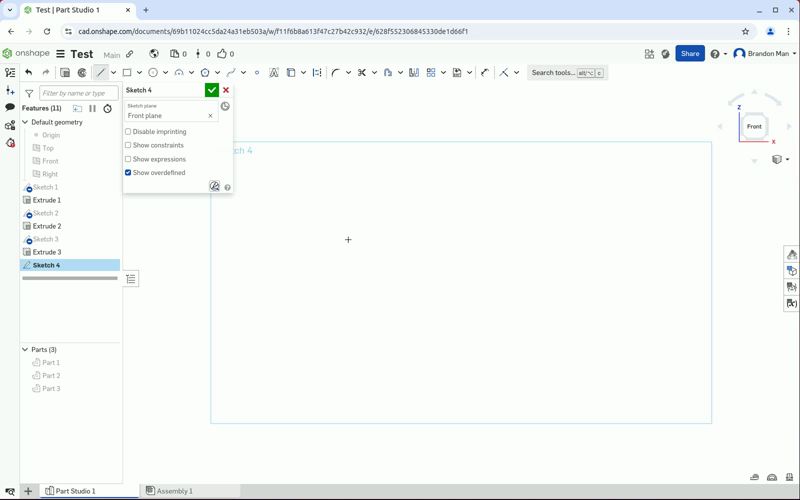
key_down(shift)
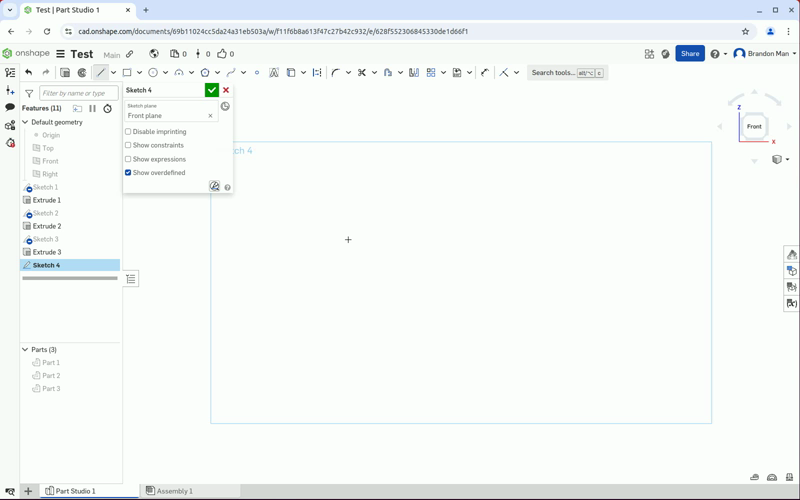
mouse_move(378, 239)
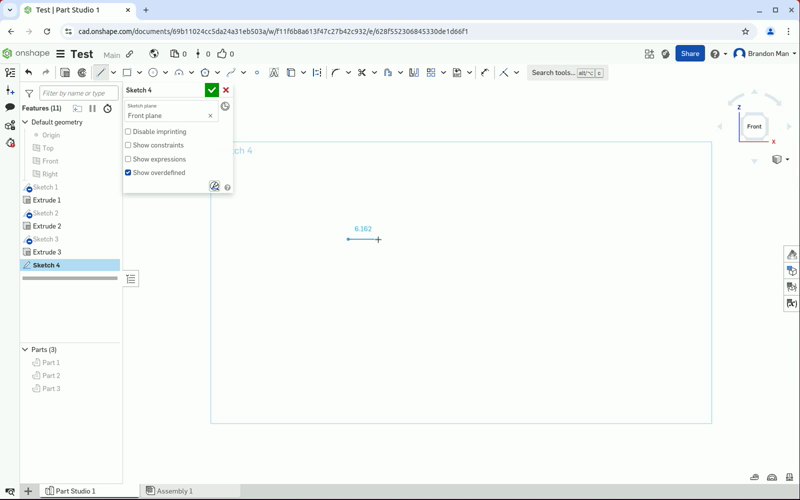
mouse_move(359, 239)
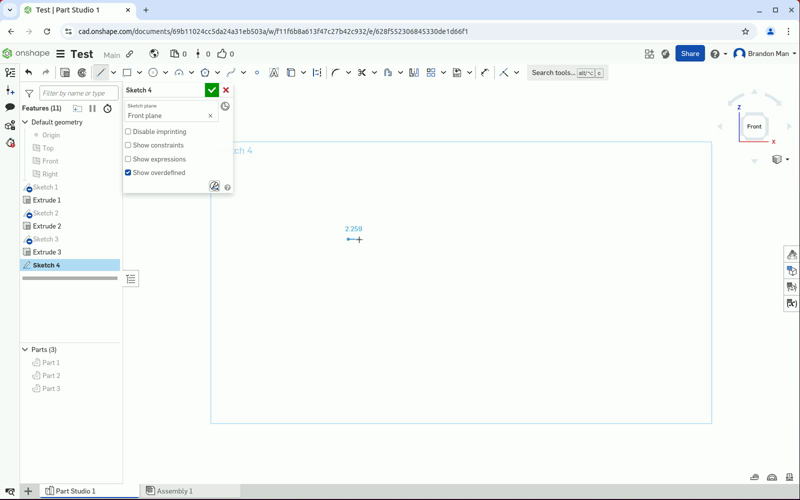
click(359, 239)
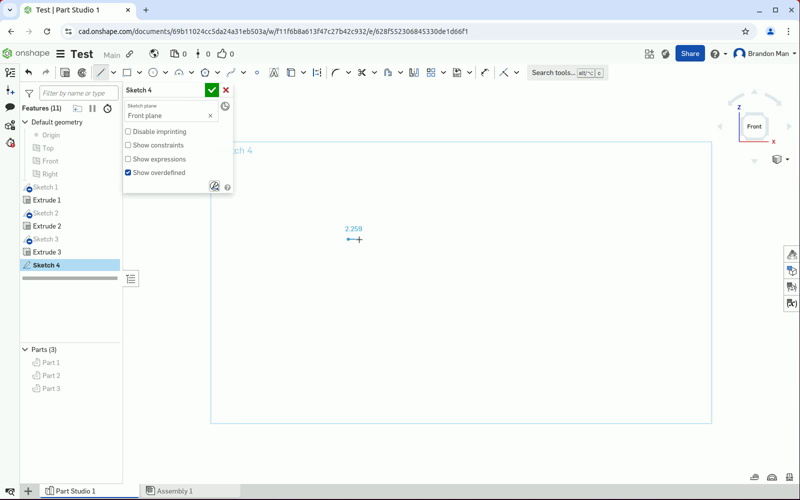
key_up(shift)
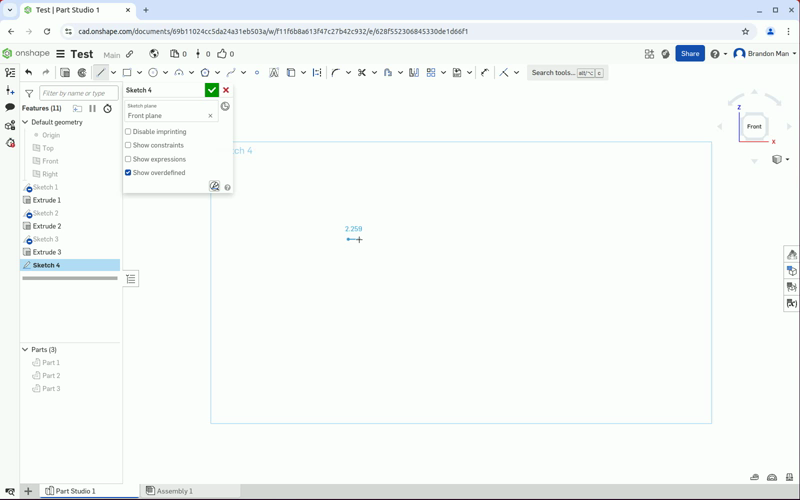
key_down(shift)
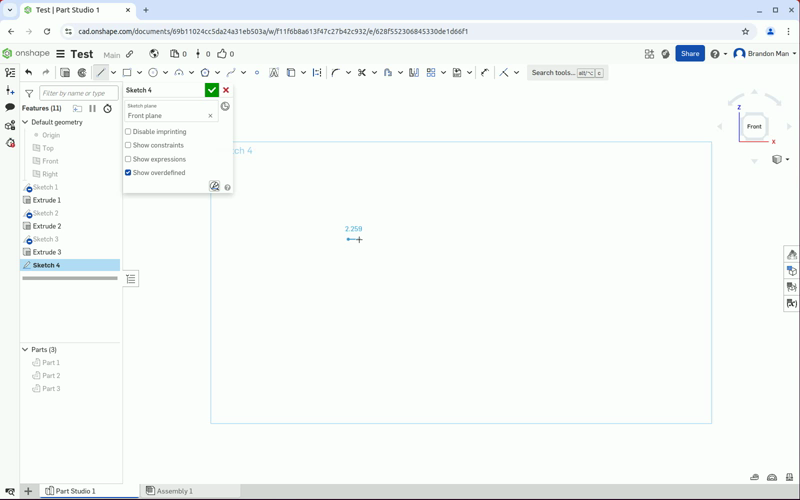
mouse_move(389, 239)
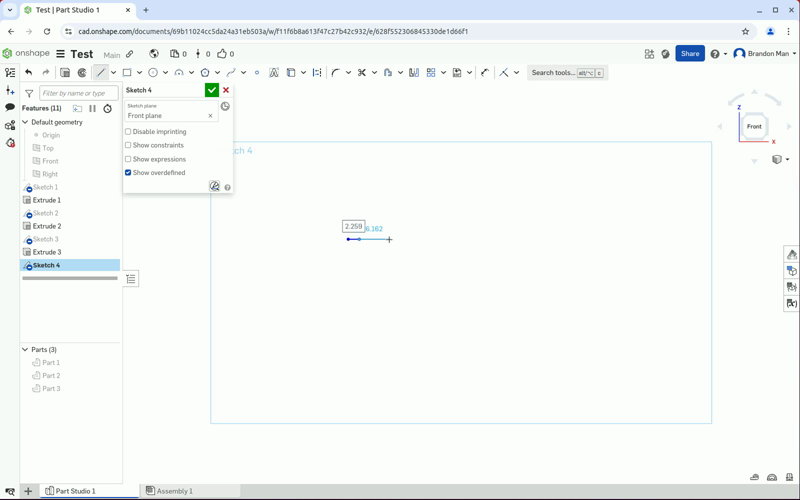
mouse_move(359, 211)
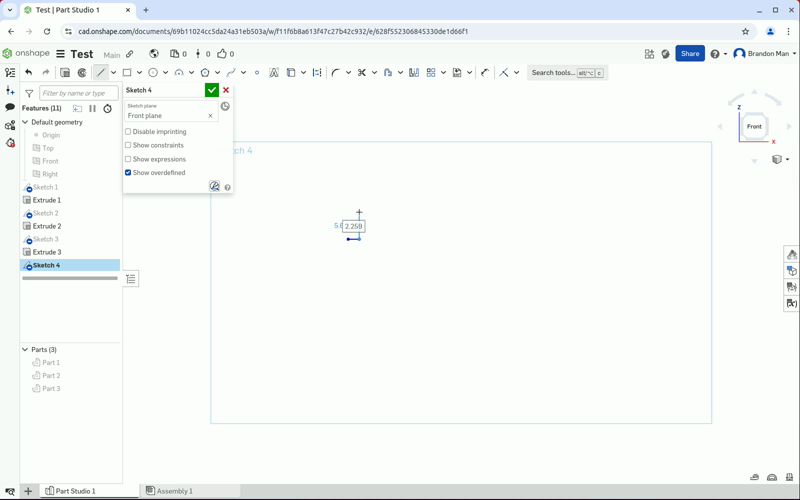
click(359, 211)
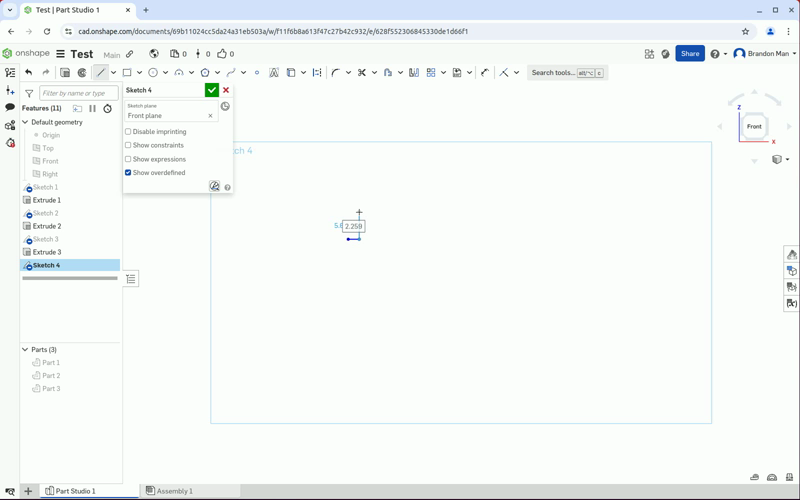
key_up(shift)
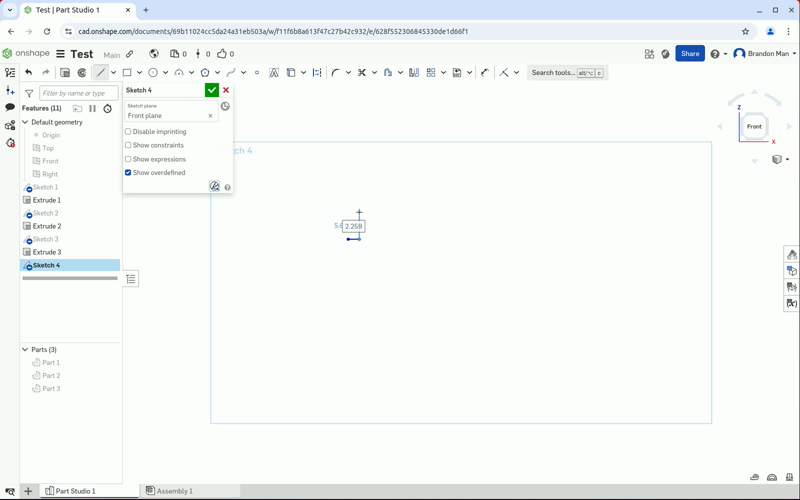
key_down(shift)
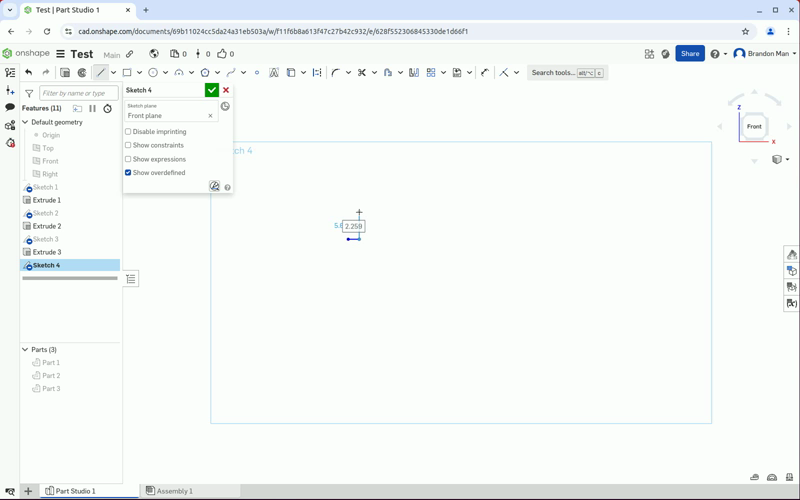
mouse_move(389, 211)
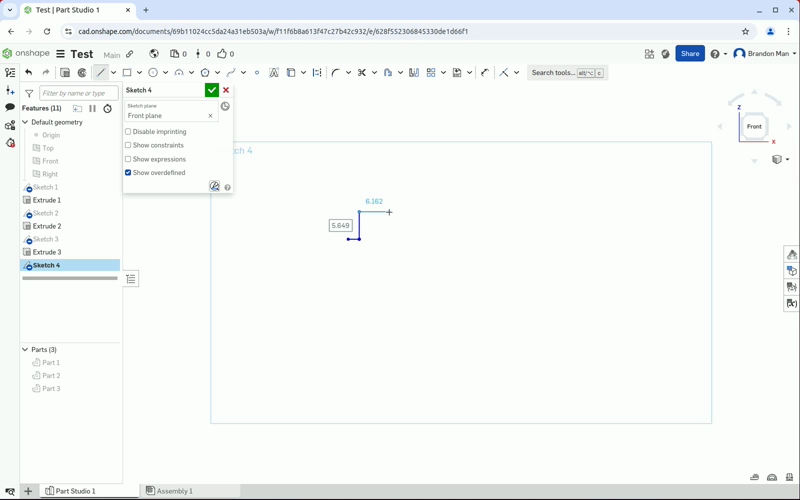
mouse_move(348, 211)
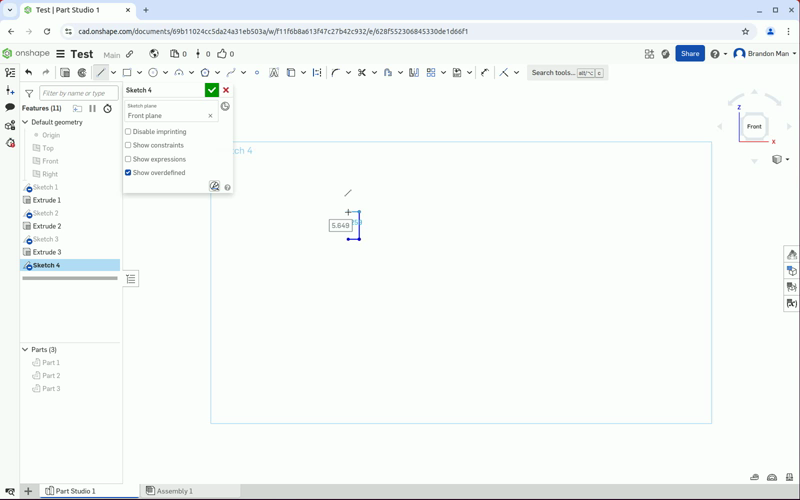
click(348, 211)
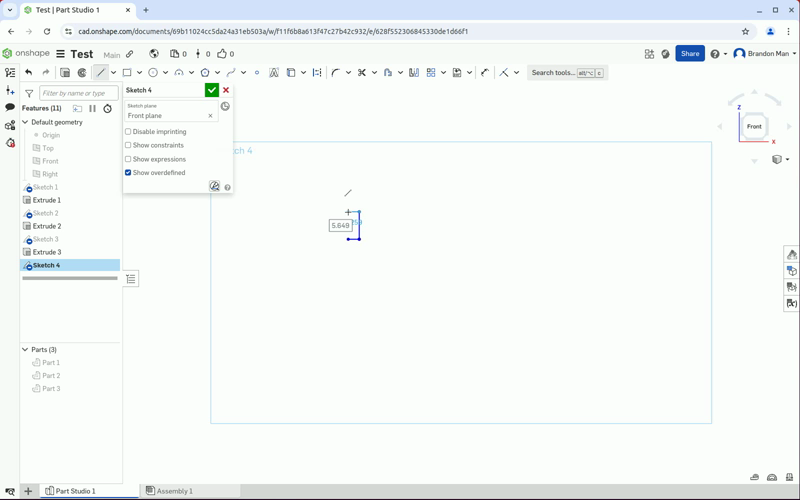
key_up(shift)
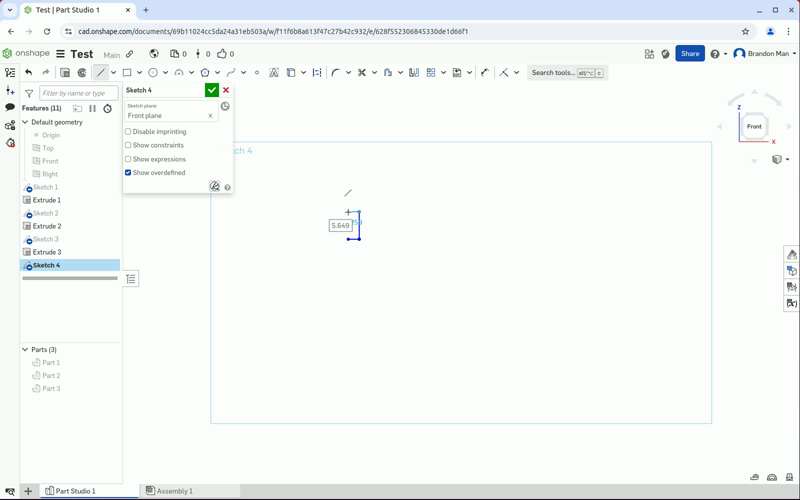
mouse_move(378, 211)
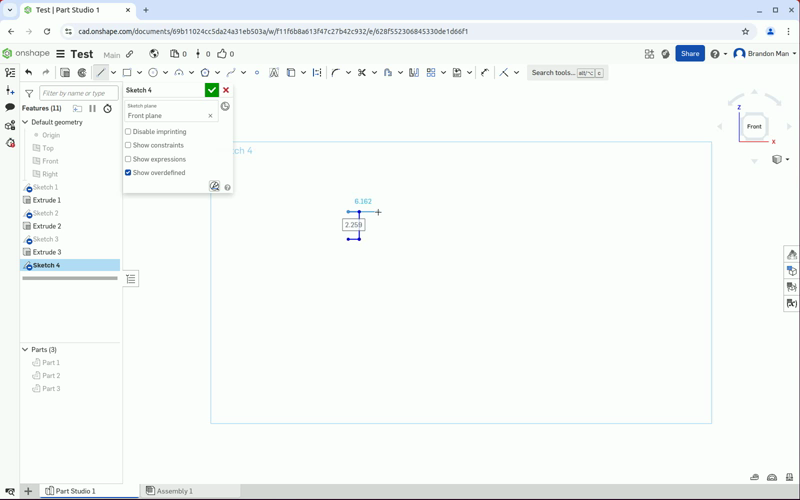
key_down(shift)
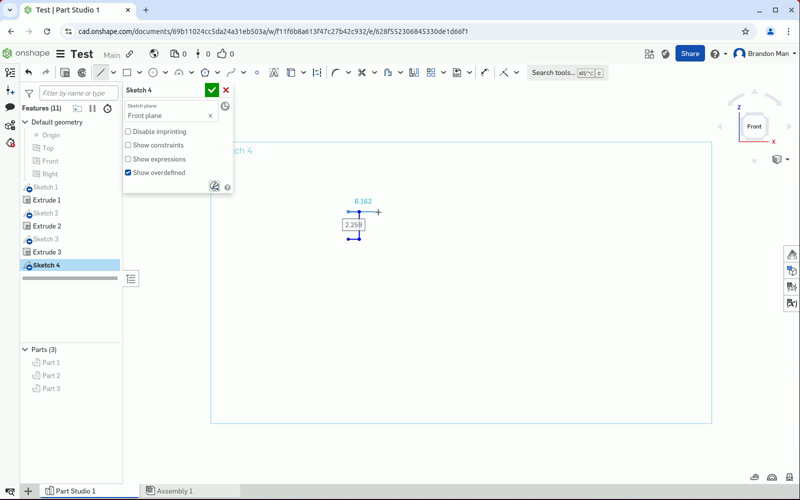
mouse_move(348, 239)
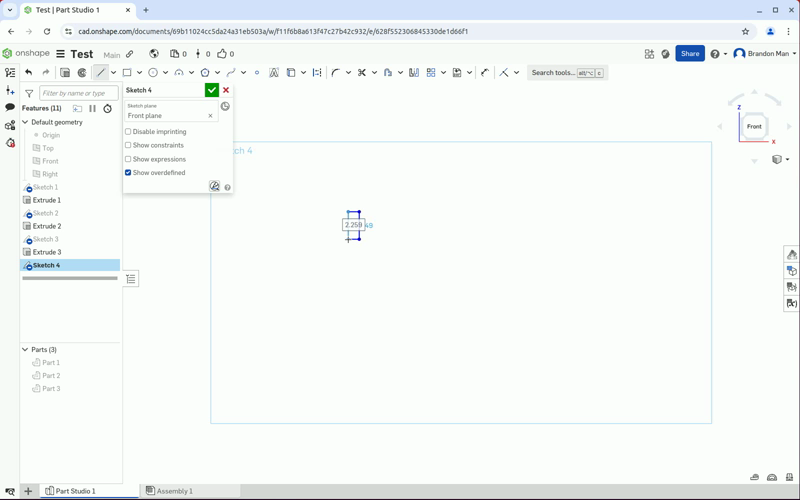
key_up(shift)
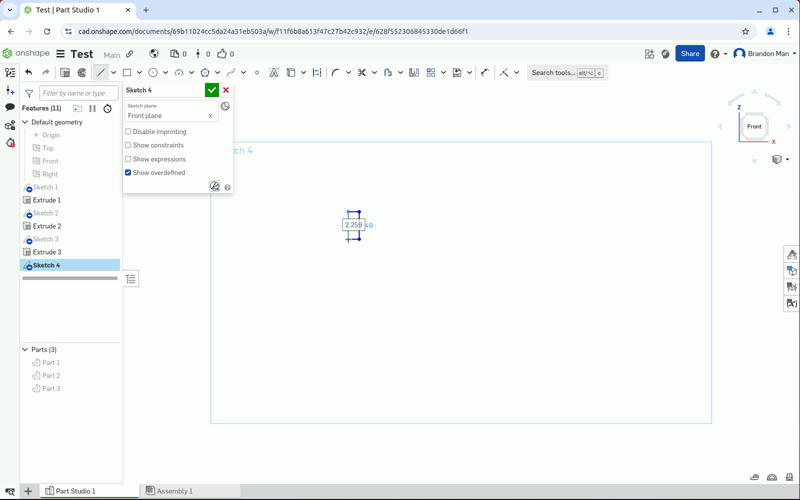
click(348, 239)
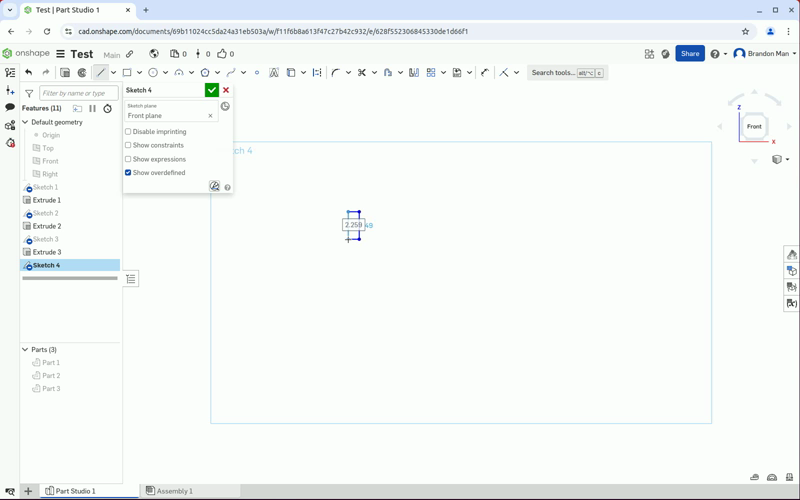
key(esc)
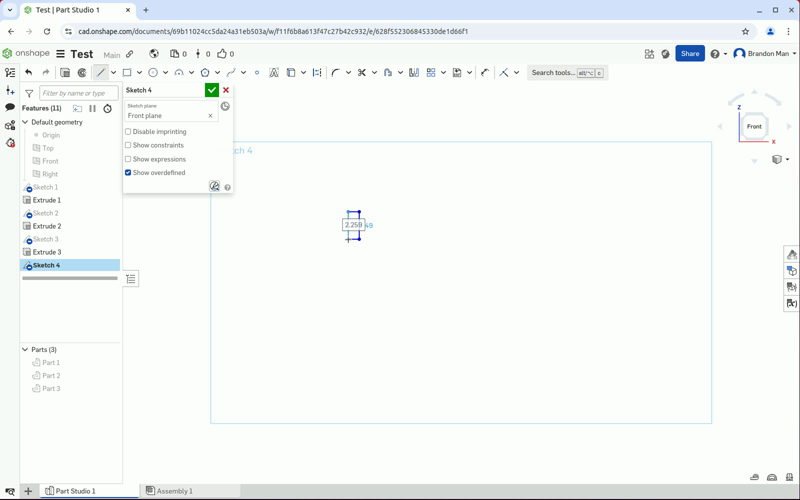
key(c)
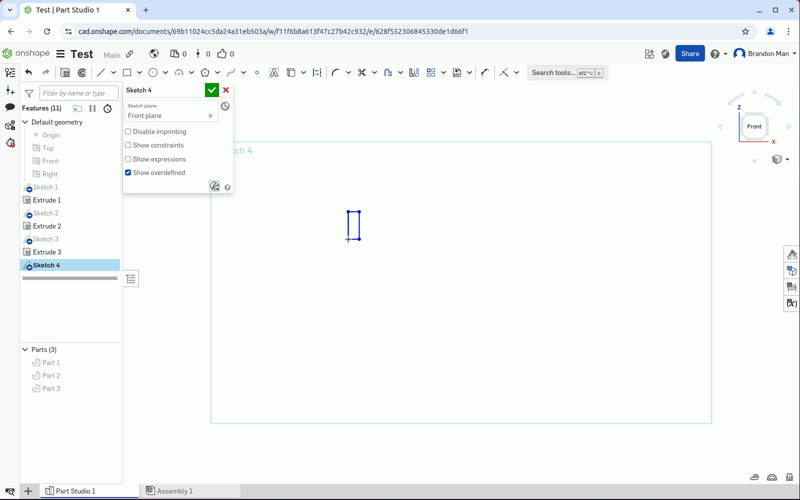
key_down(shift)
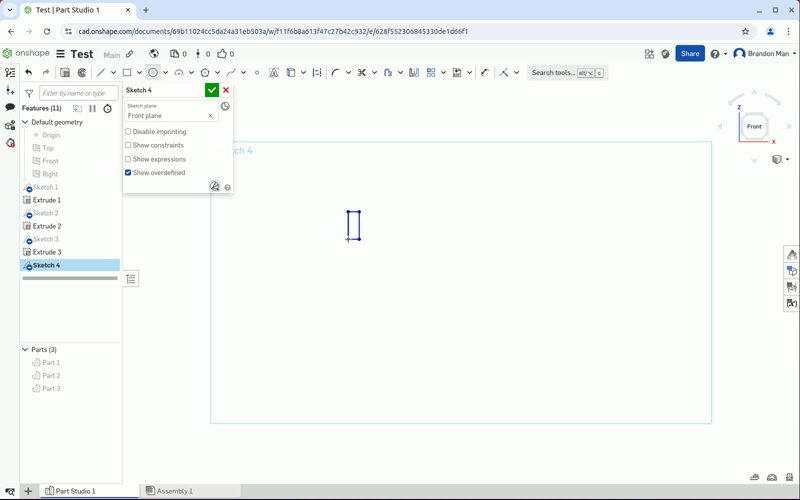
mouse_move(353, 225)
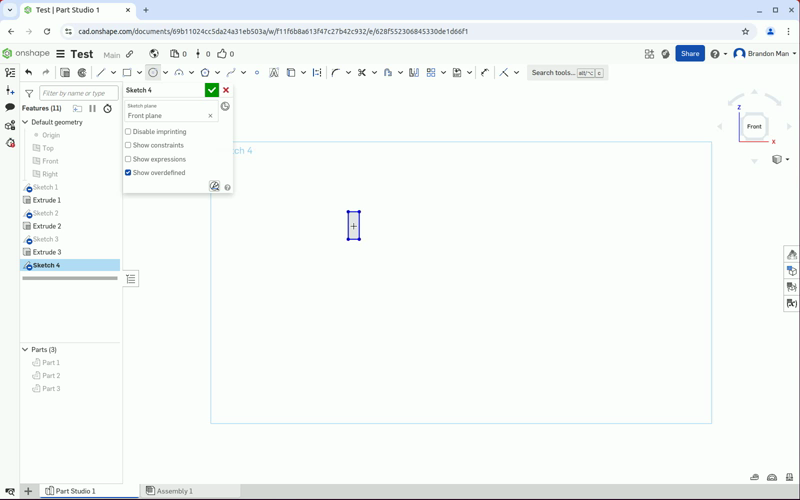
click(353, 225)
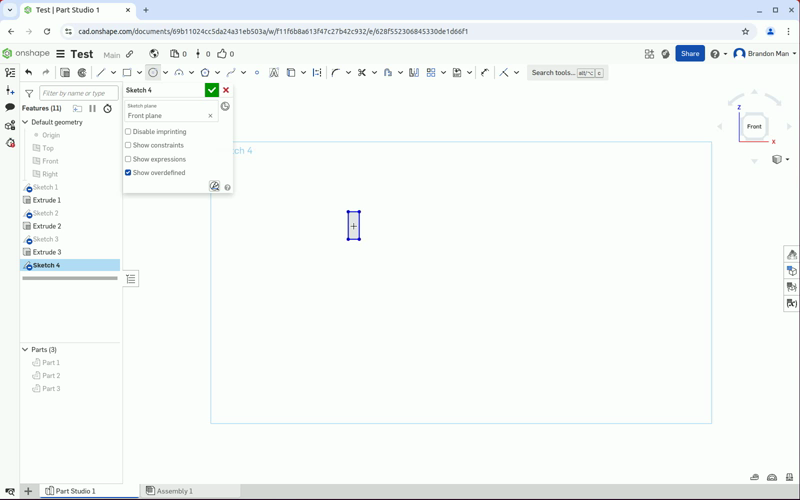
key_up(shift)
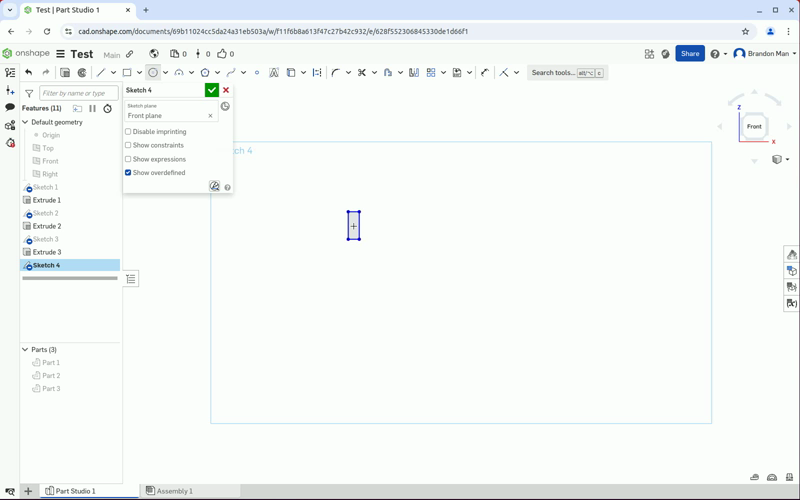
mouse_move(357, 225)
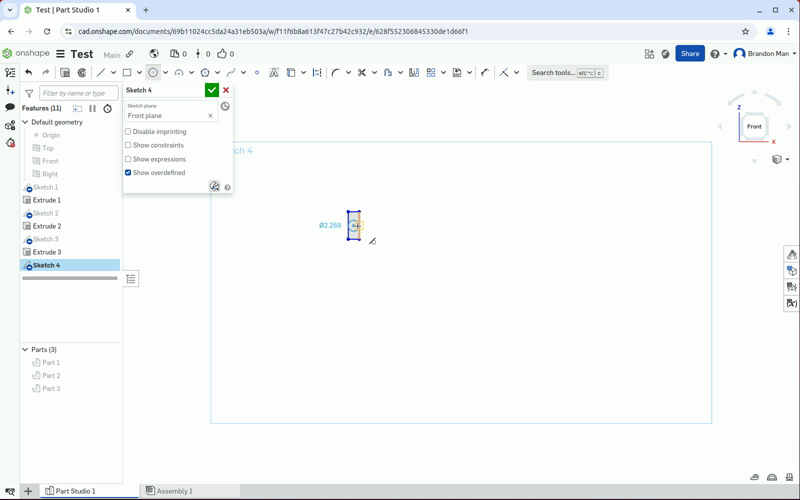
click(357, 225)
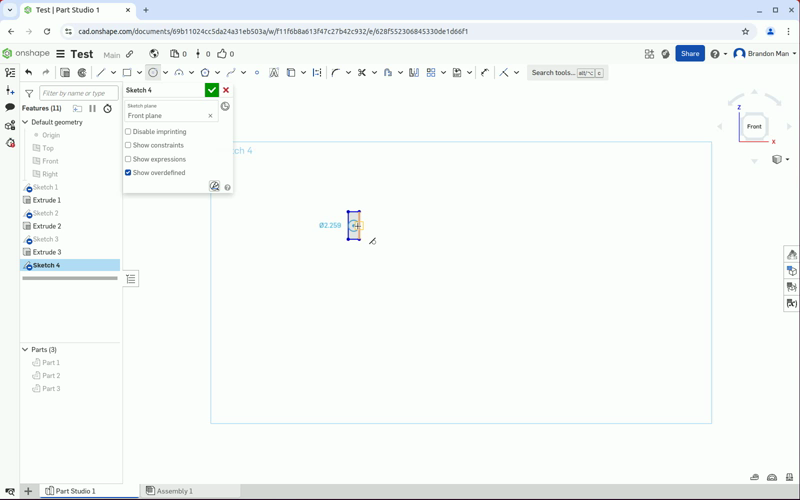
key(esc)
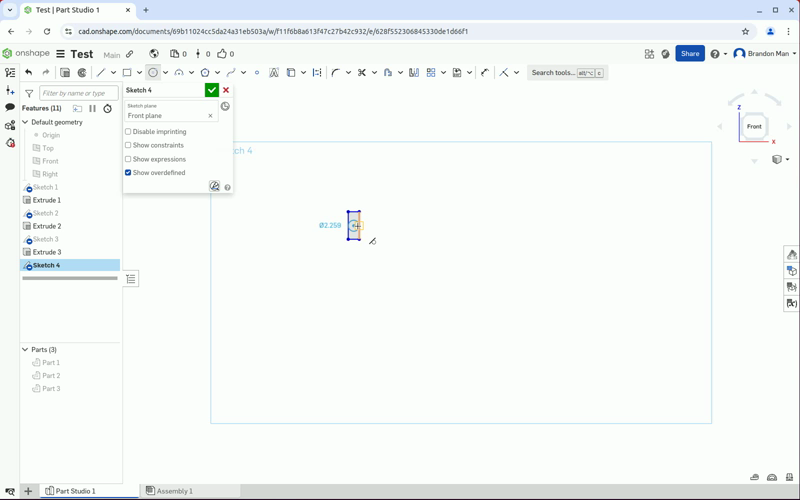
mouse_move(357, 225)
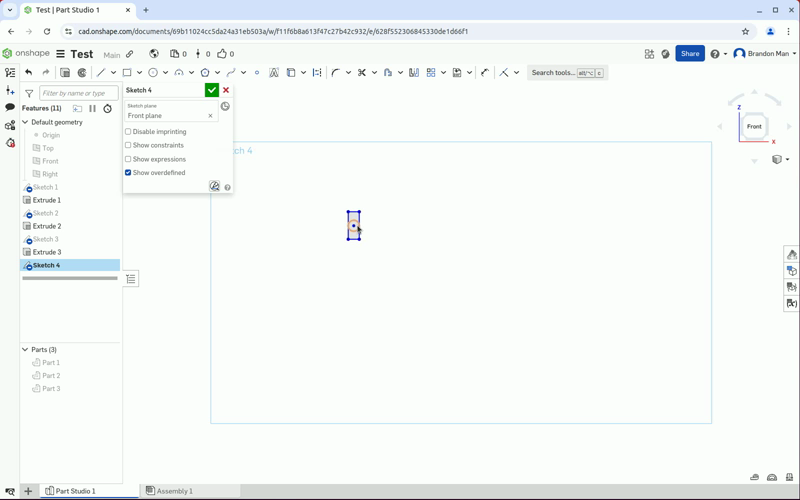
scroll(6)
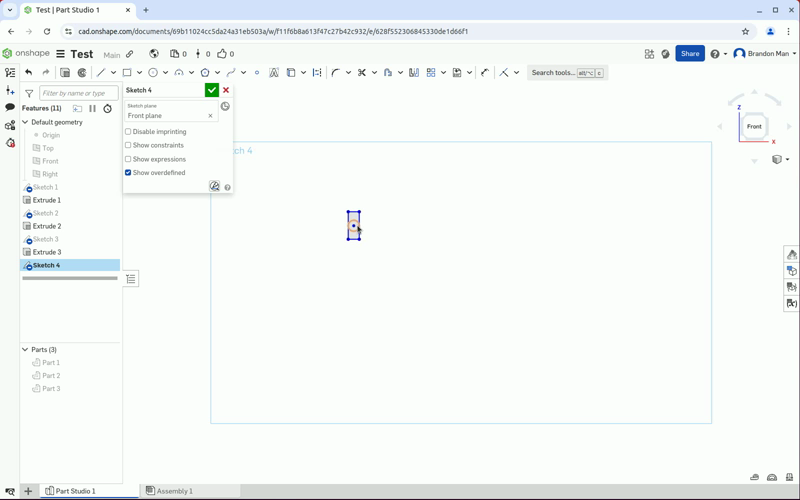
scroll(6)
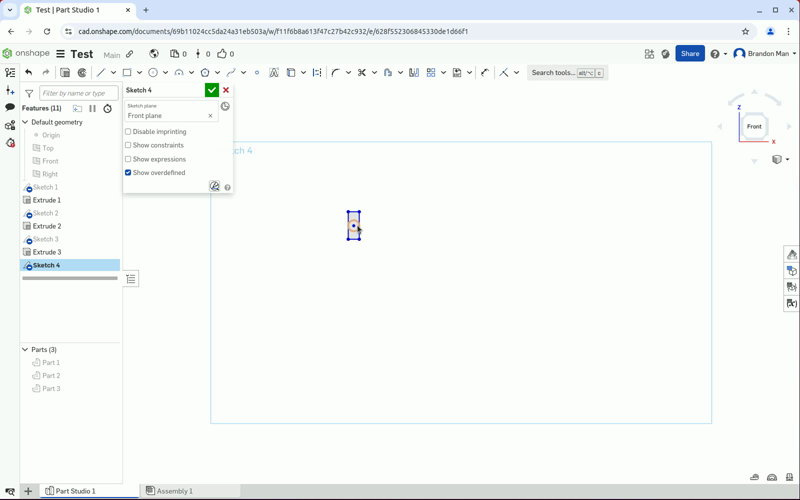
scroll(6)
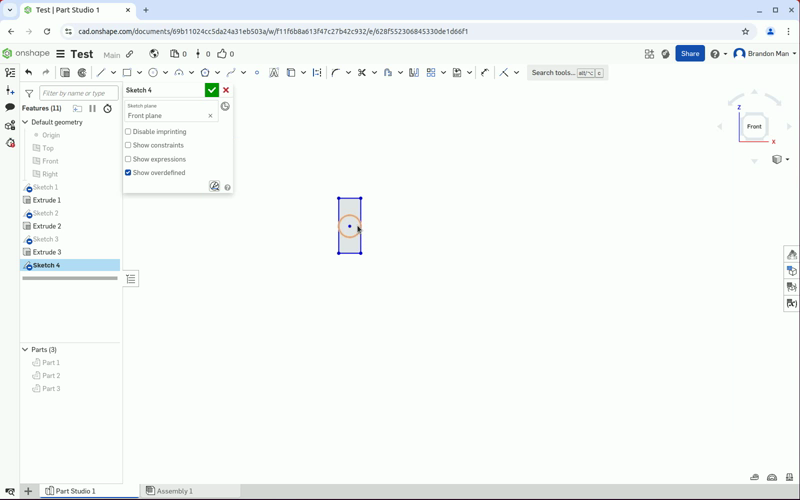
scroll(6)
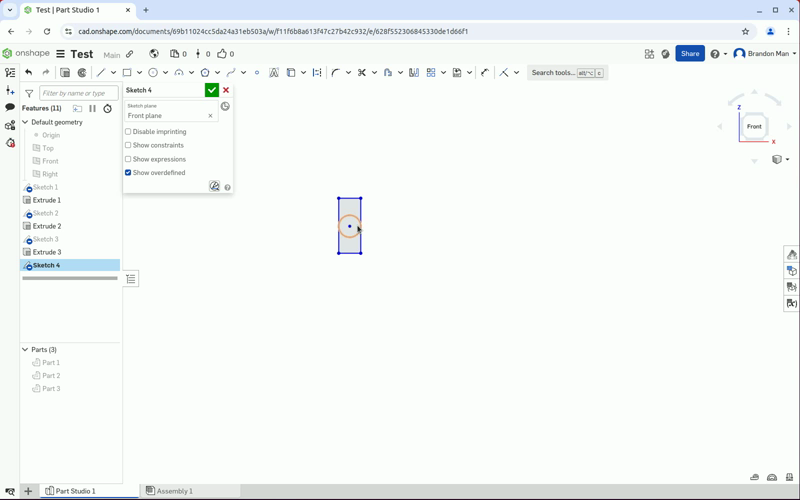
scroll(6)
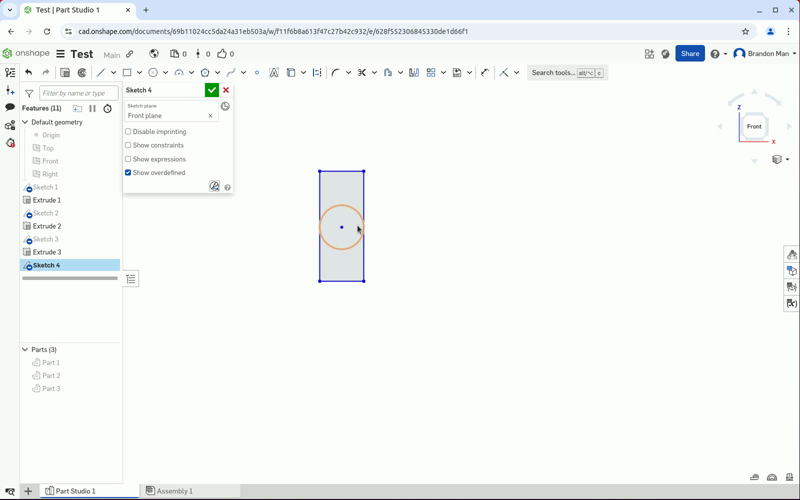
scroll(6)
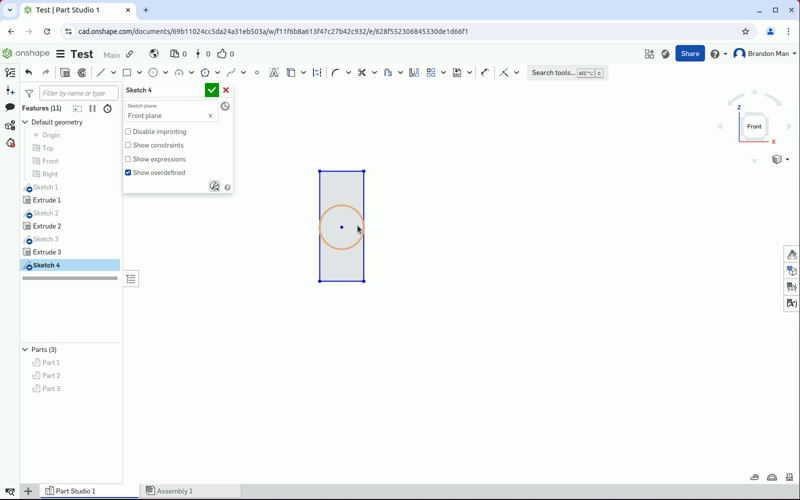
scroll(6)
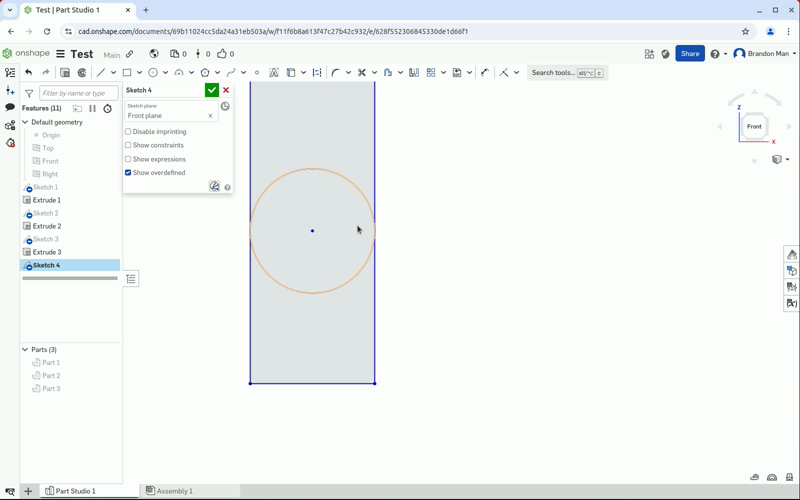
click(357, 225)
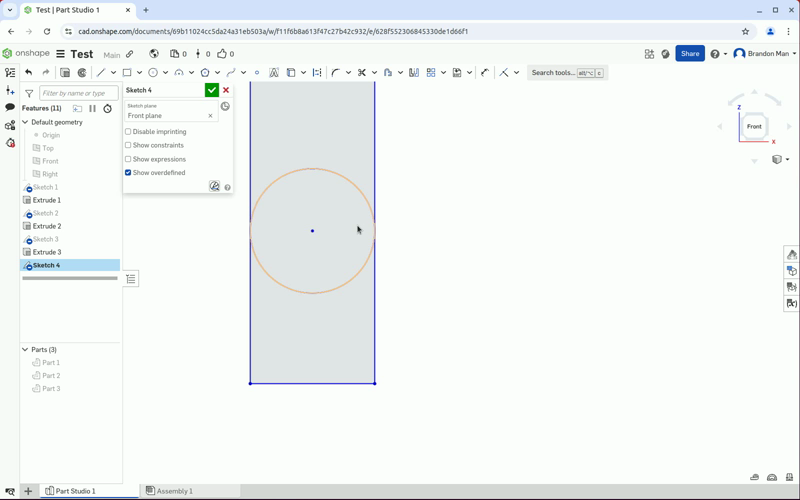
scroll(-6)
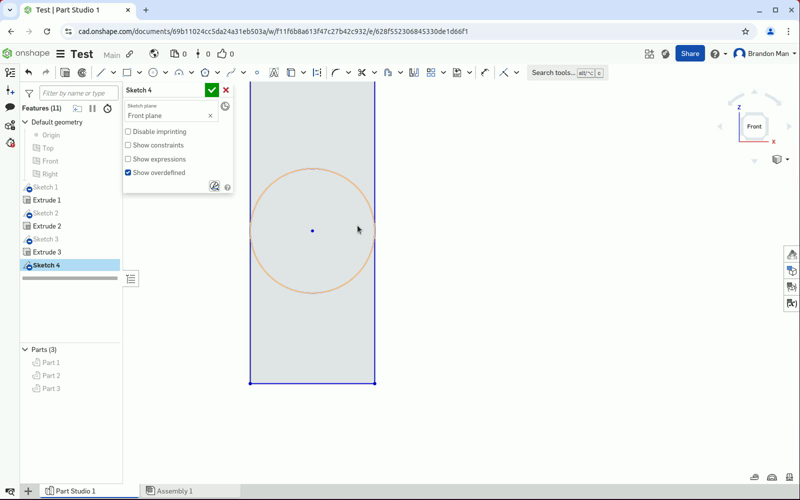
scroll(-6)
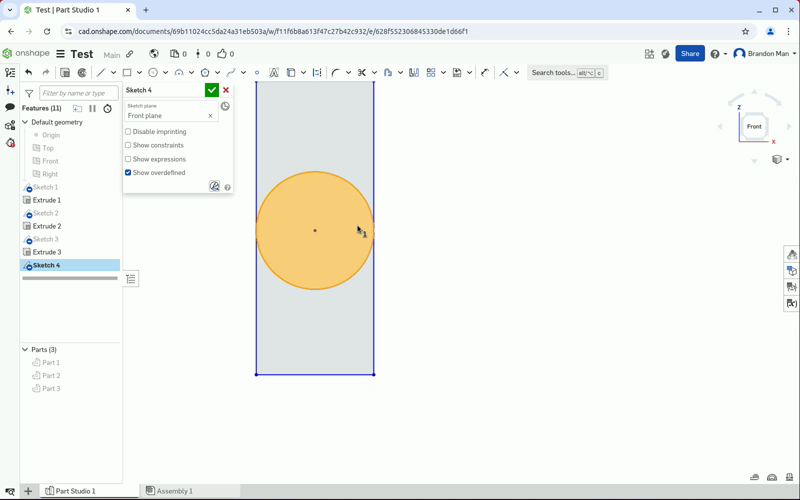
scroll(-6)
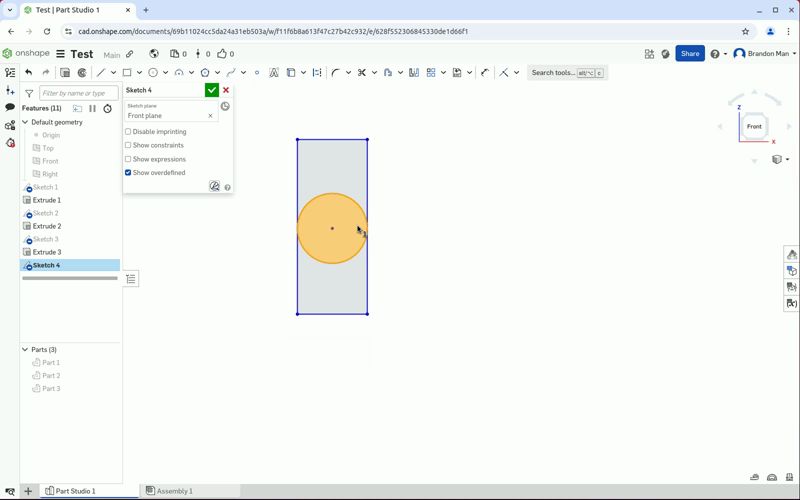
scroll(-6)
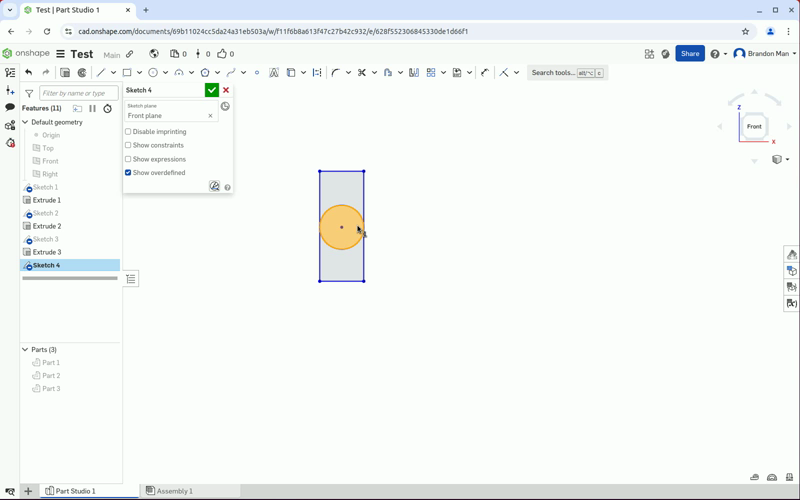
scroll(-6)
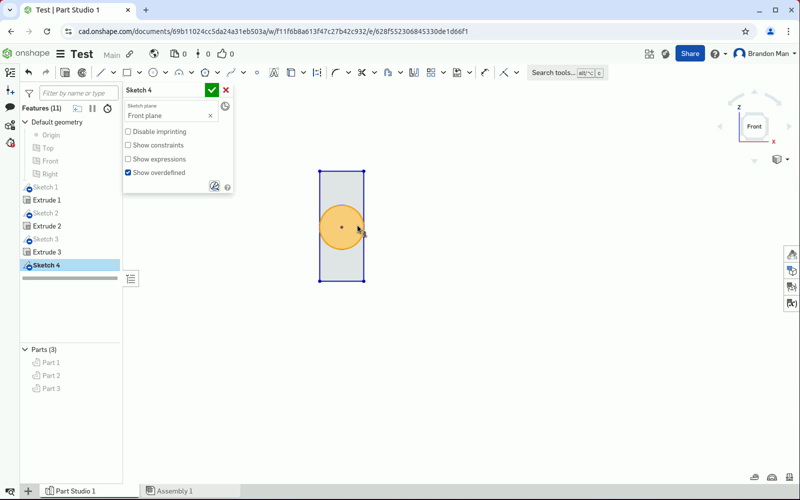
scroll(-6)
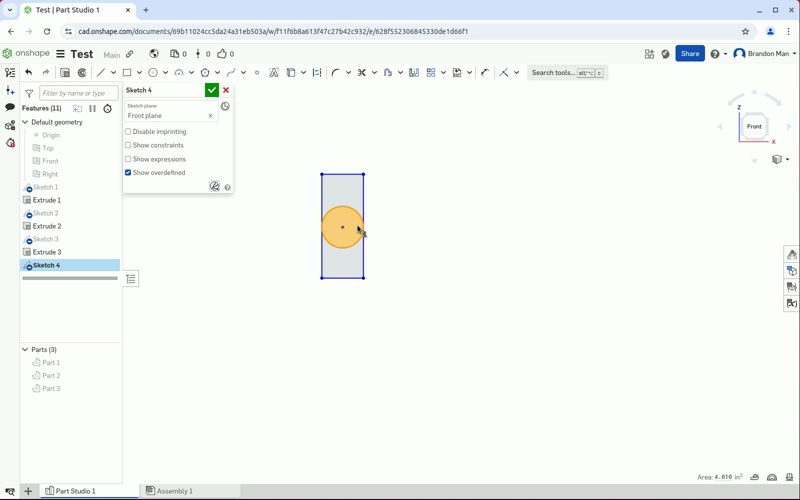
scroll(-6)
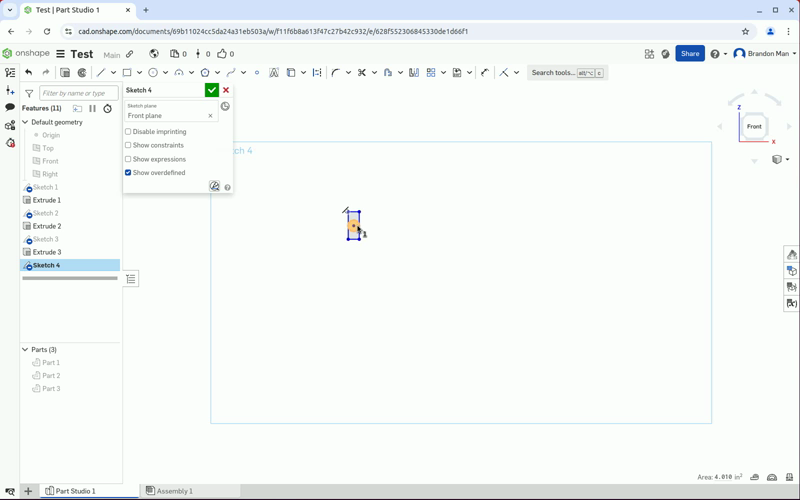
mouse_move(73, 352)
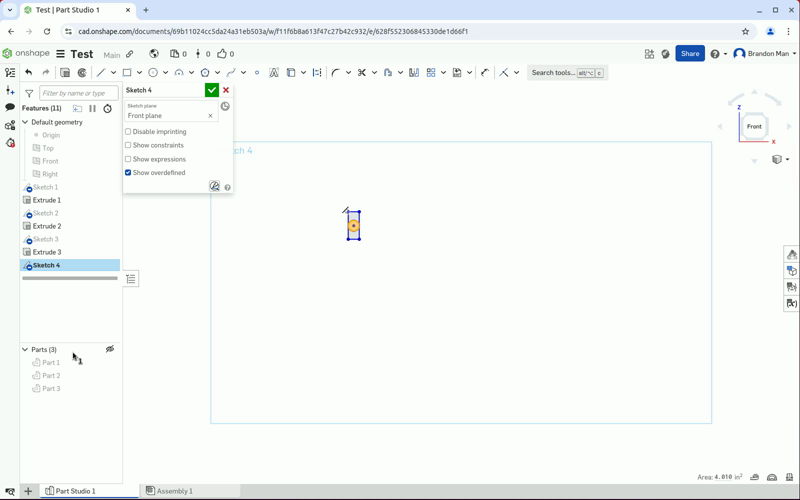
key(shift+y)
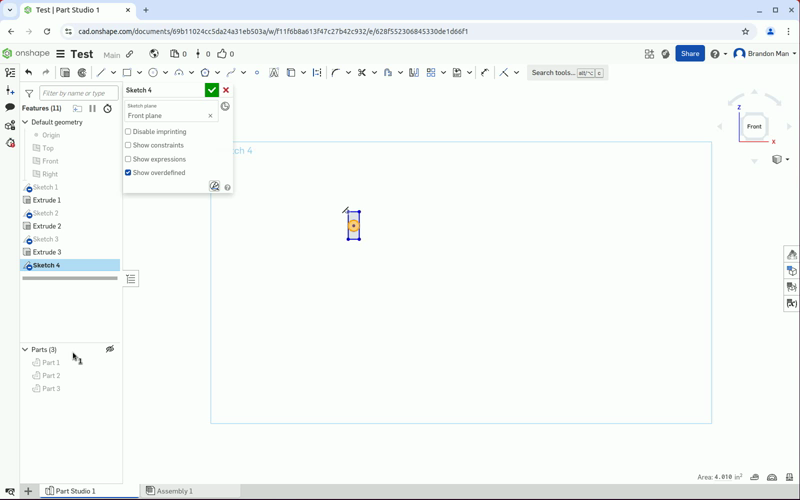
key(shift+e)
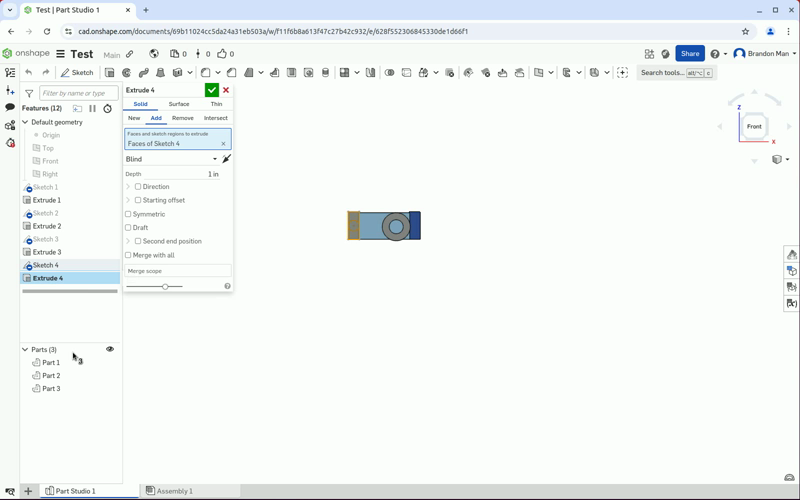
mouse_move(143, 106)
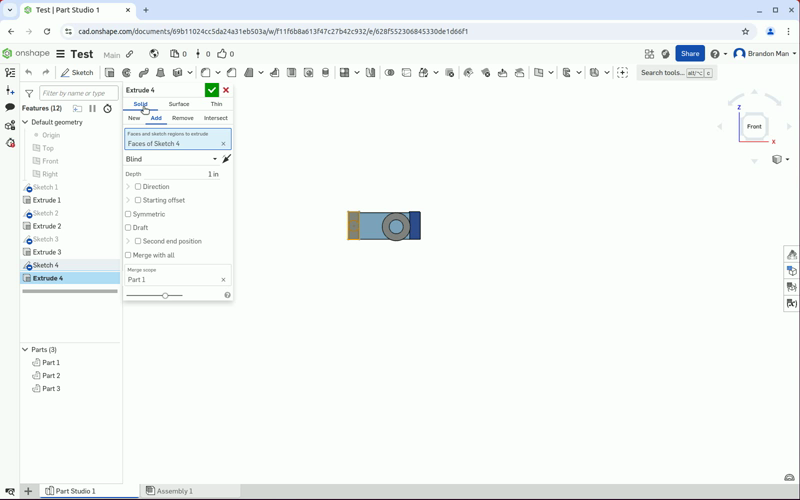
click(143, 106)
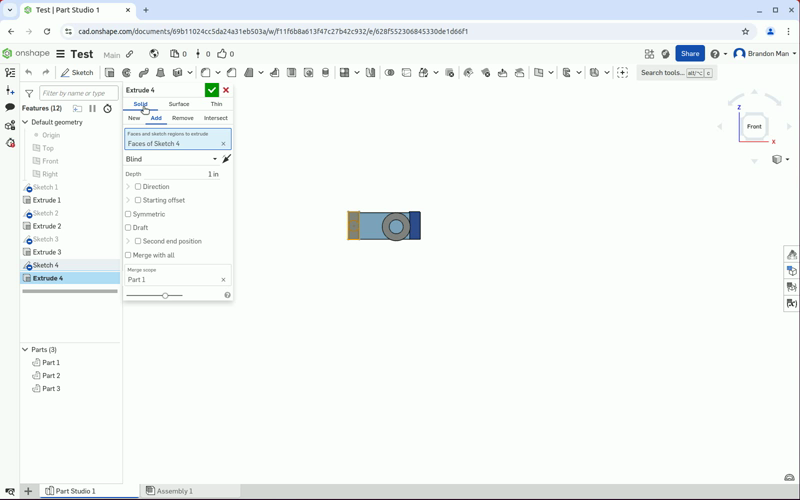
mouse_move(137, 120)
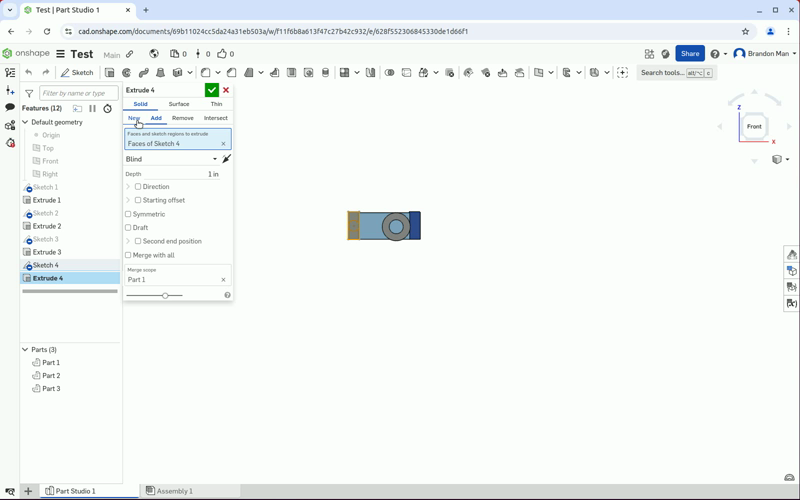
click(137, 120)
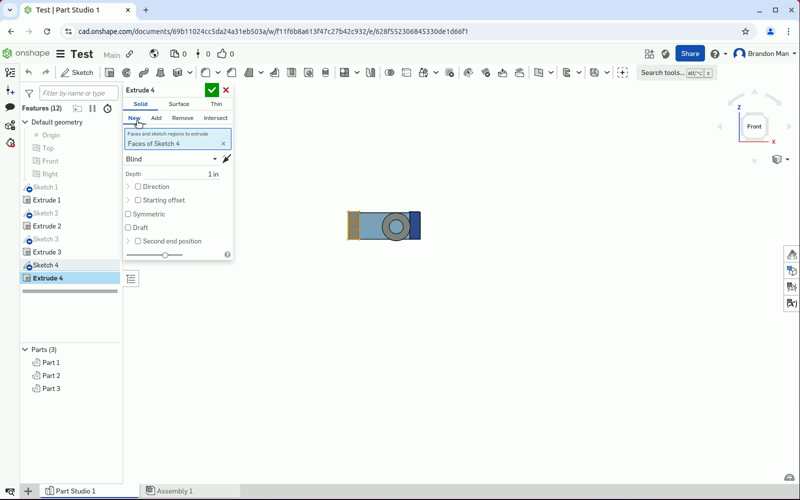
key(tab, 4)
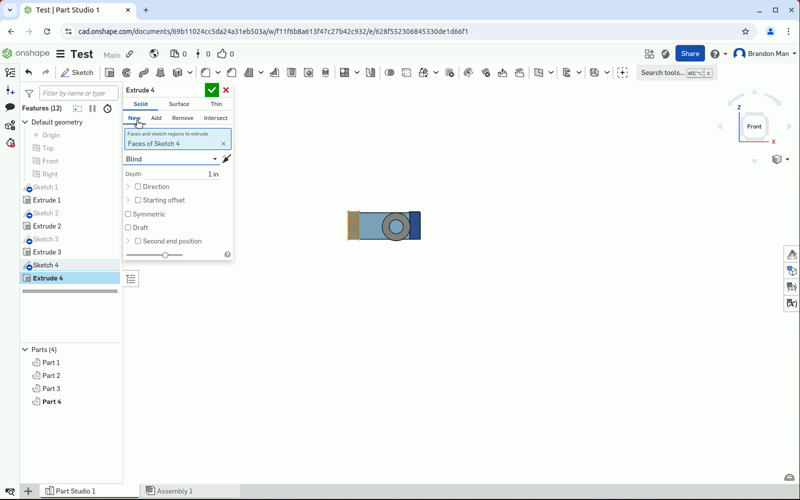
text(8.666)
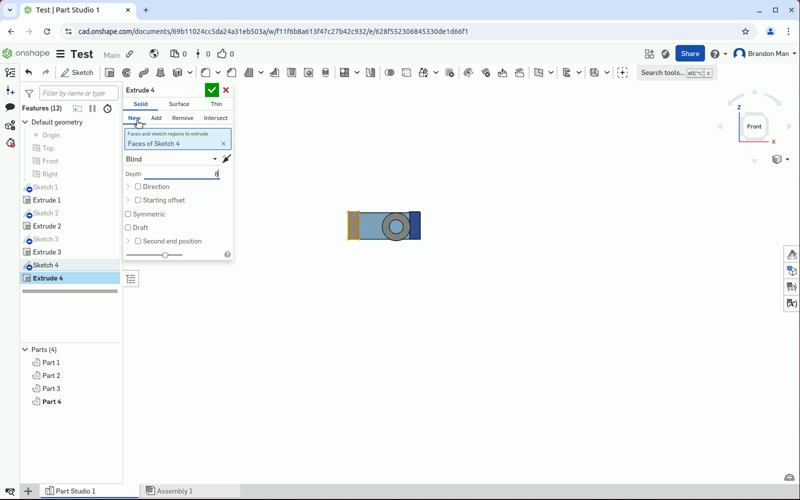
key(tab, 3)
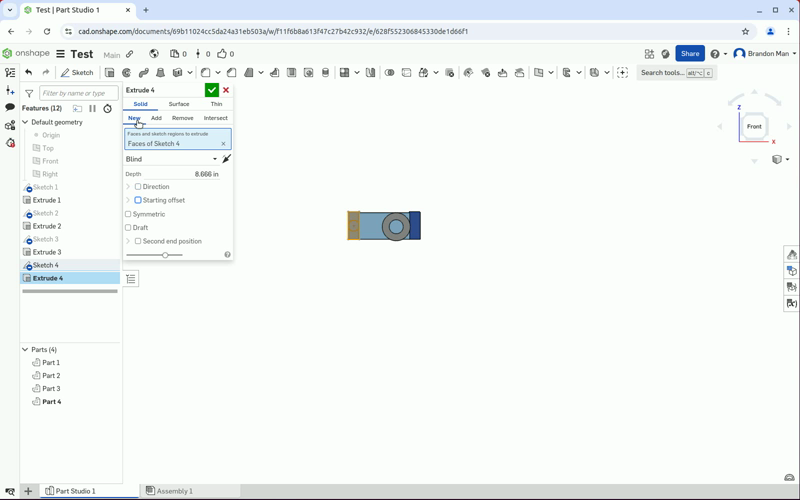
key(tab, 2)
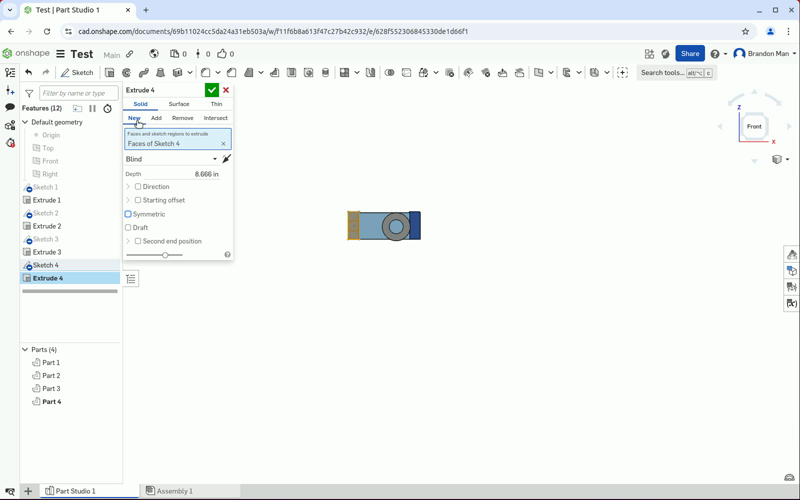
key(space)
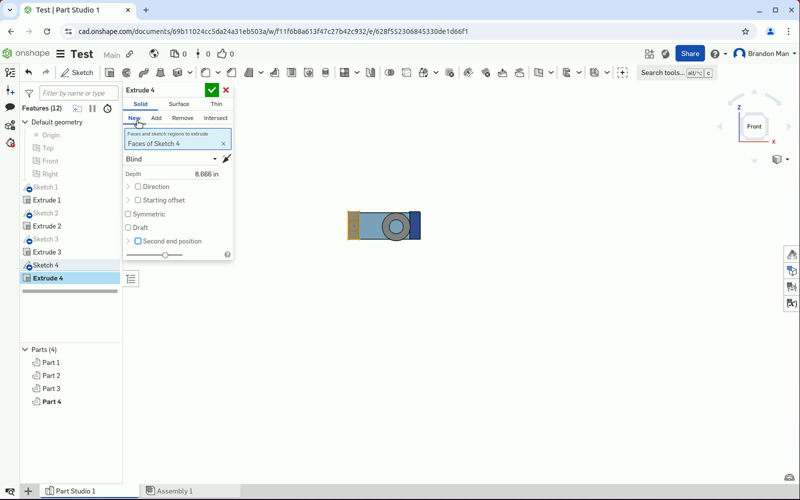
key(tab, 3)
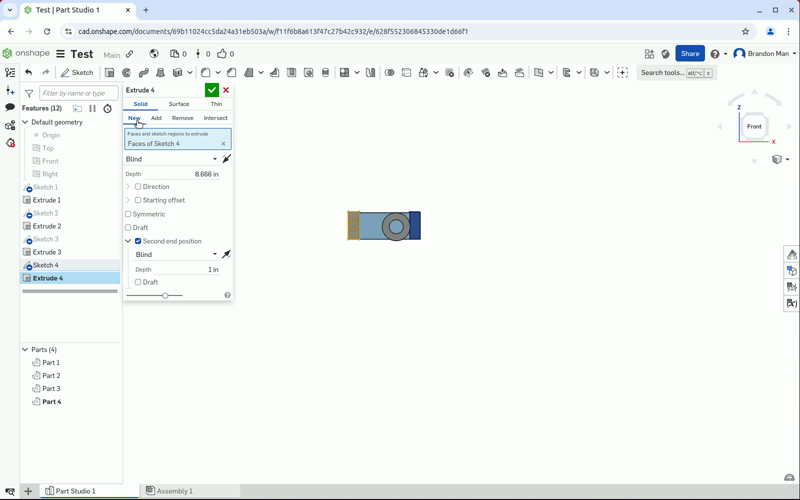
text(7.462)
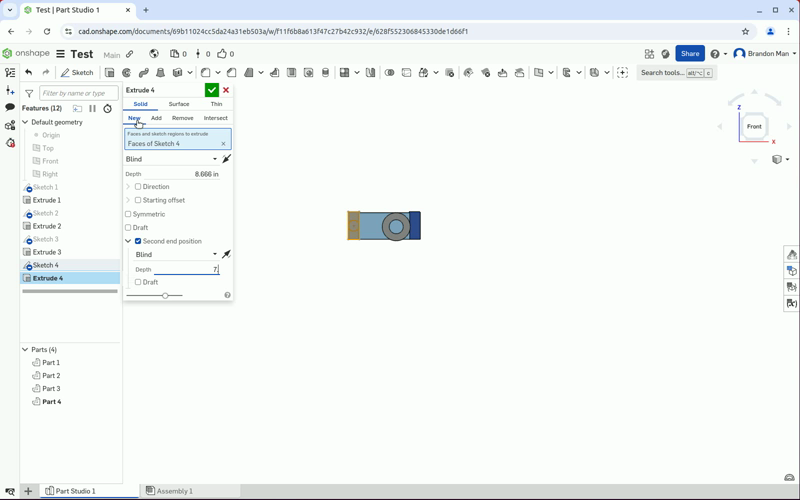
key(enter)
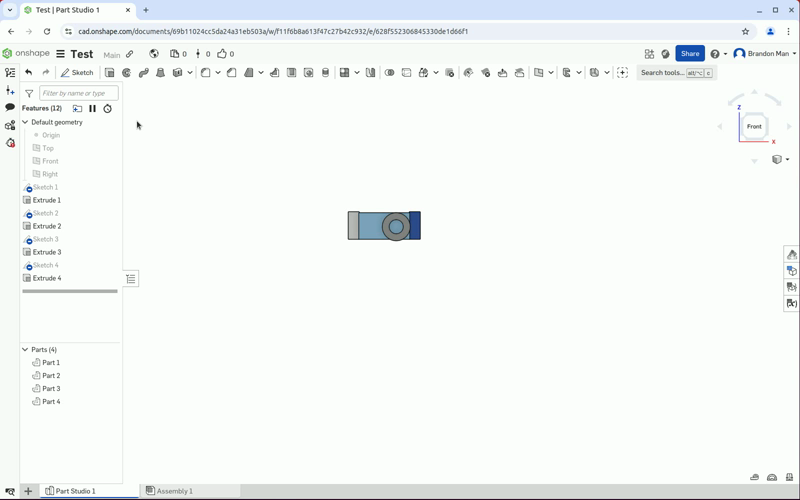
key(shift+h)
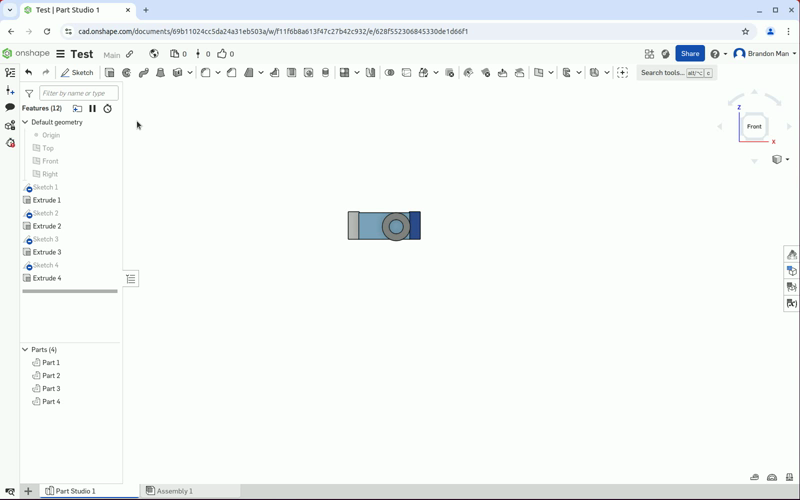
key(shift+h)
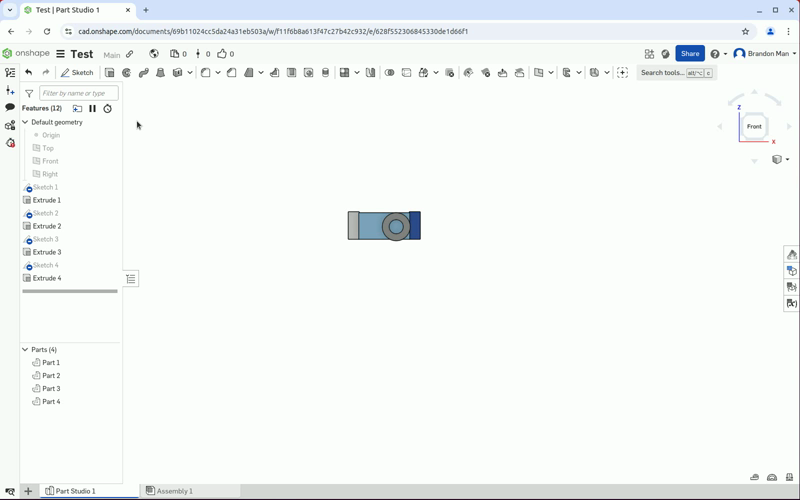
key(shift+7)
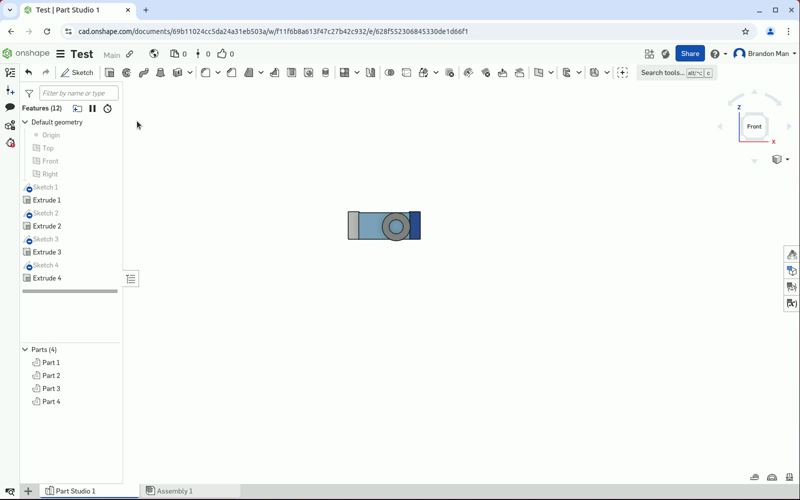
key(left, 2)
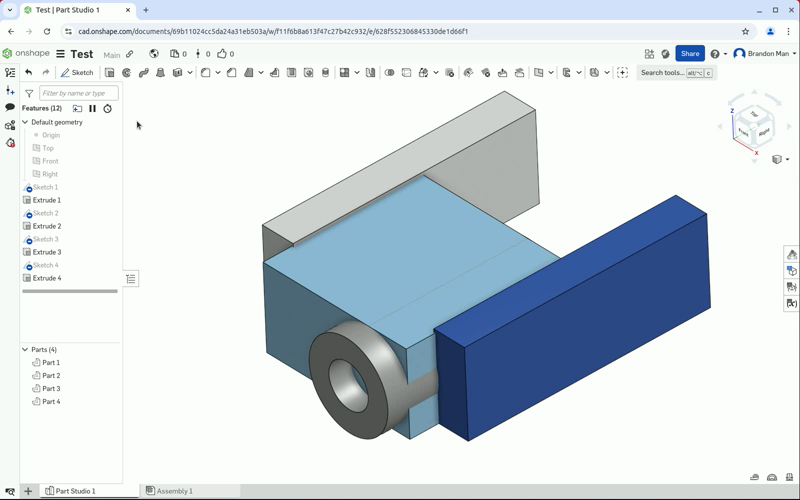
key(down, 2)
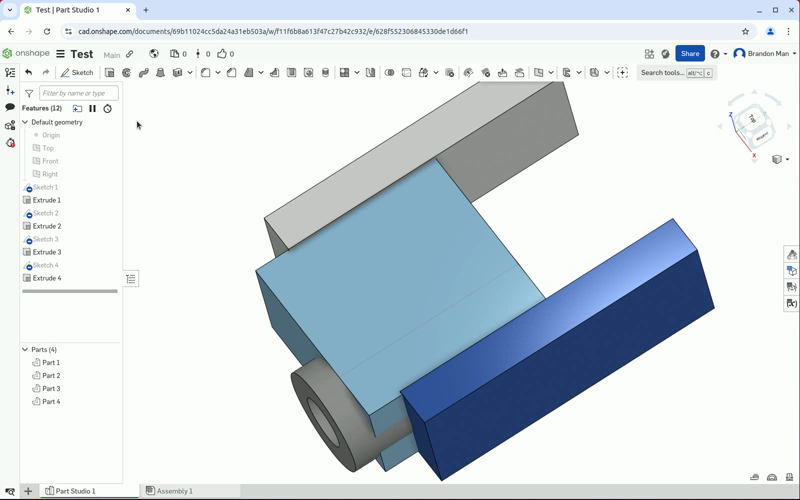
key(up, 2)
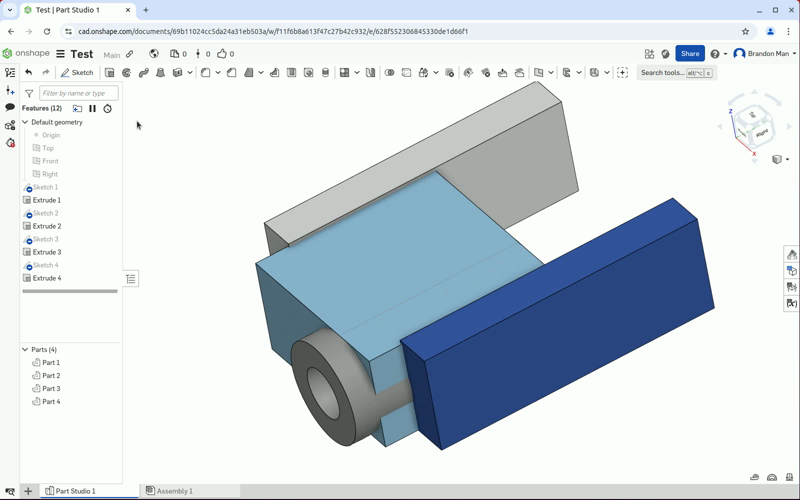
key(right, 2)
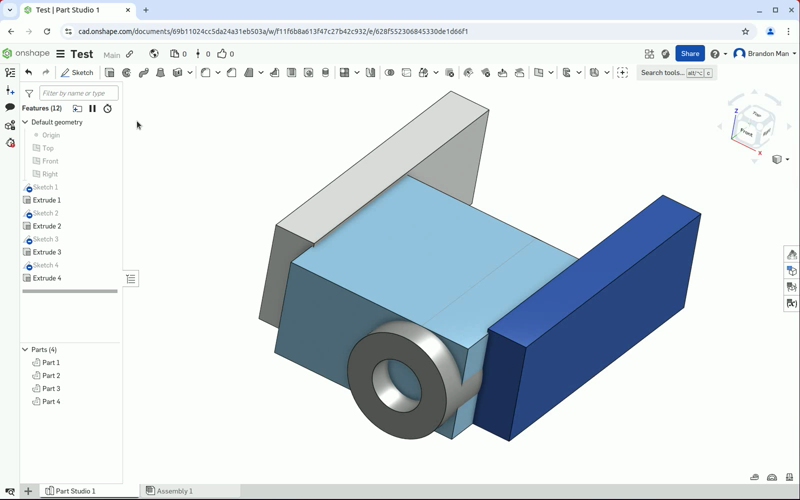
mouse_move(73, 189)
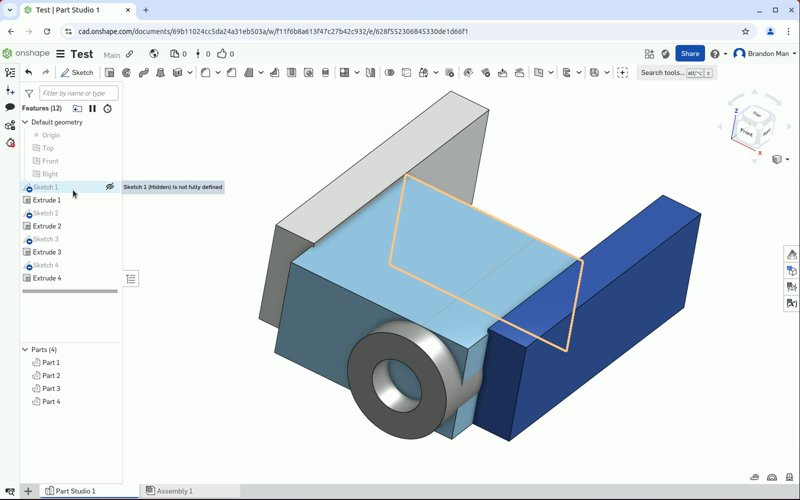
click(73, 189)